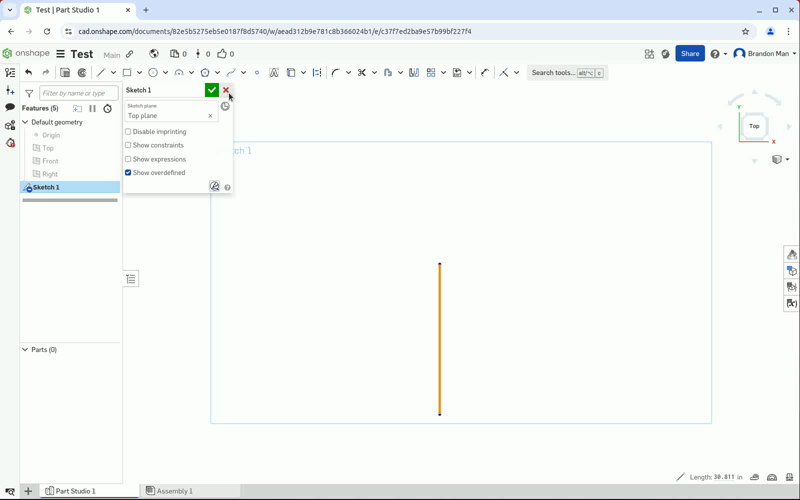
key(shift+h)
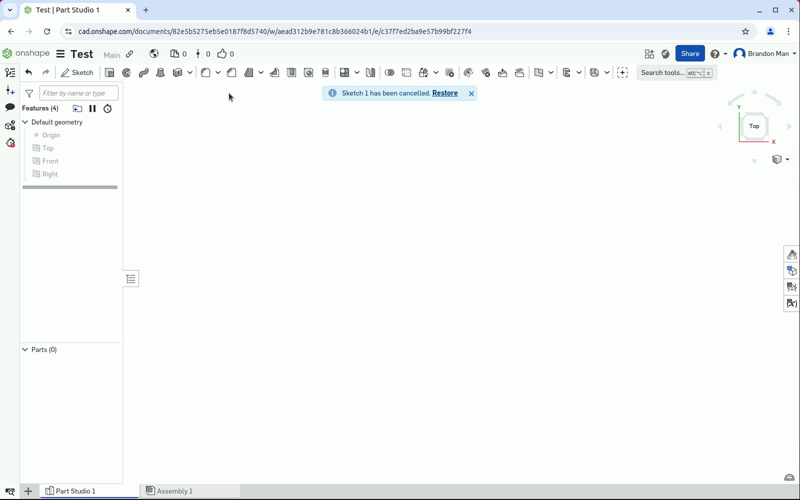
mouse_move(73, 352)
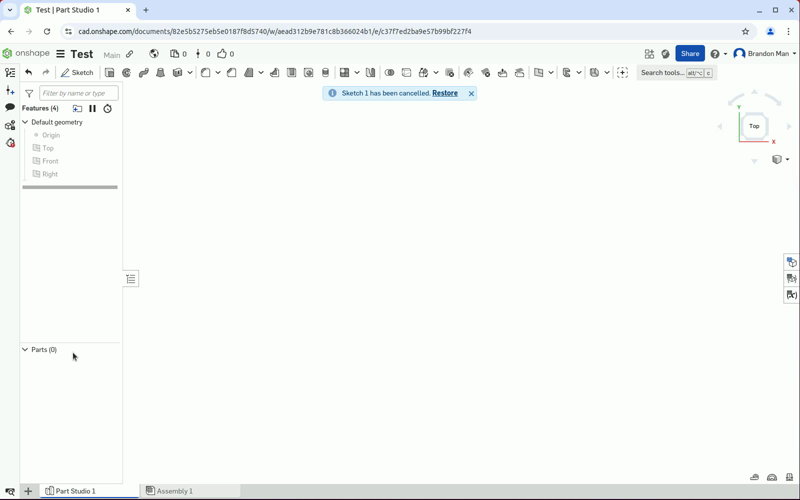
key(y)
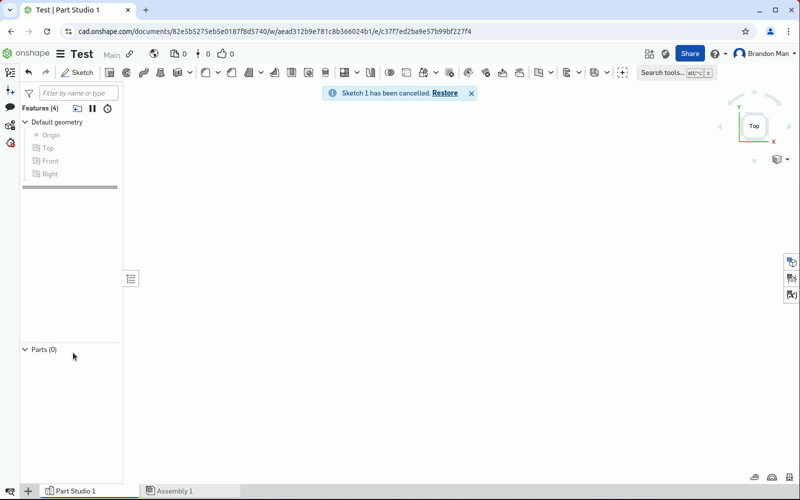
key(shift+p)
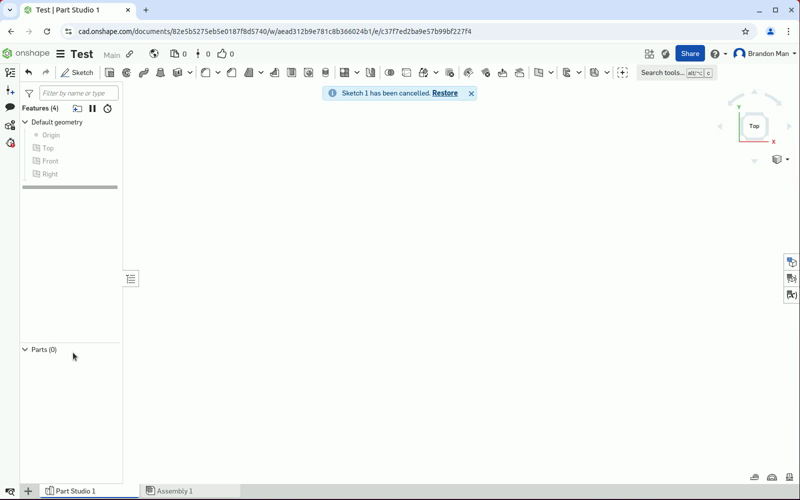
key(space)
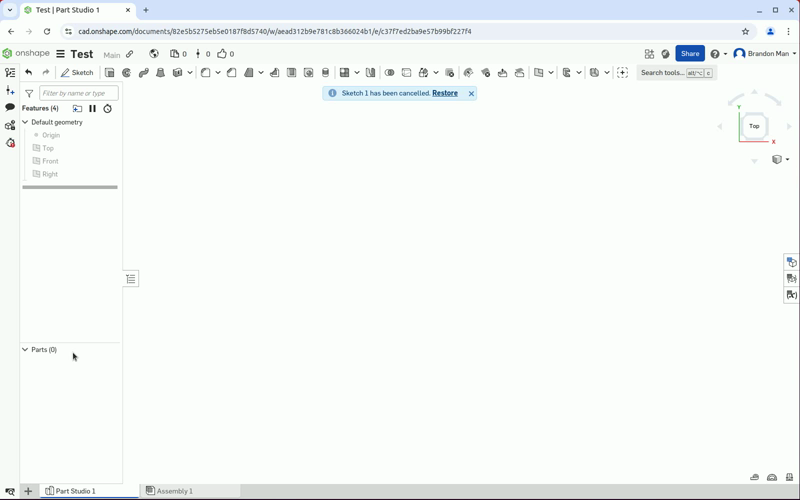
key_down(shift)
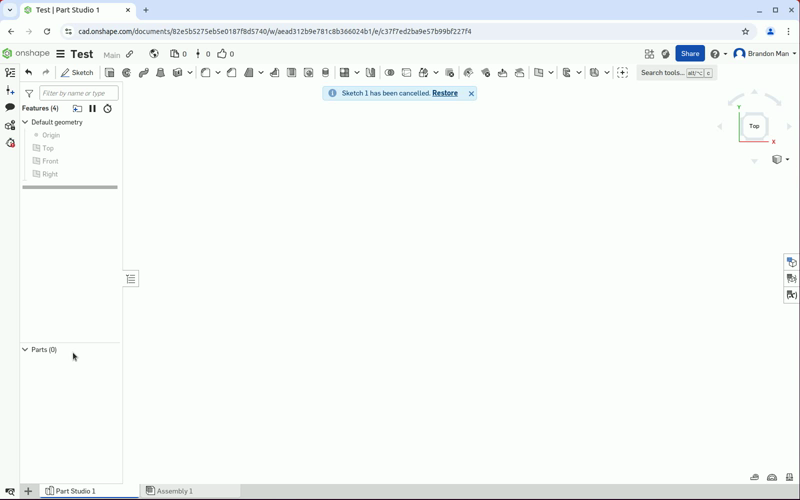
key(up)
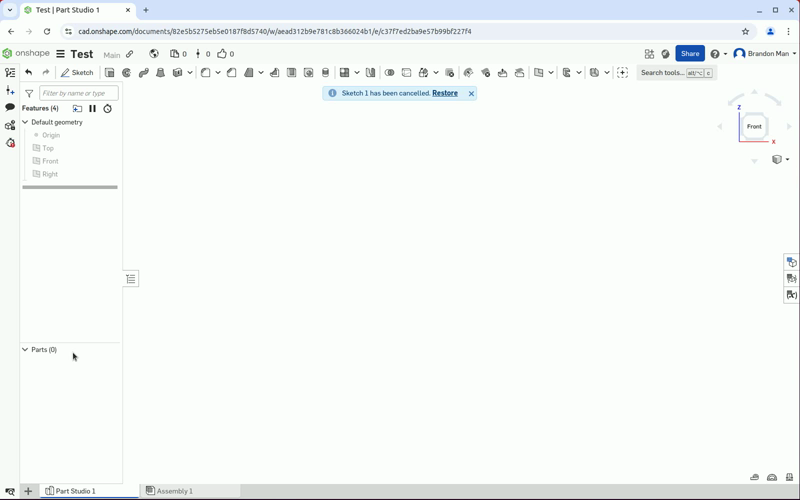
key_up(shift)
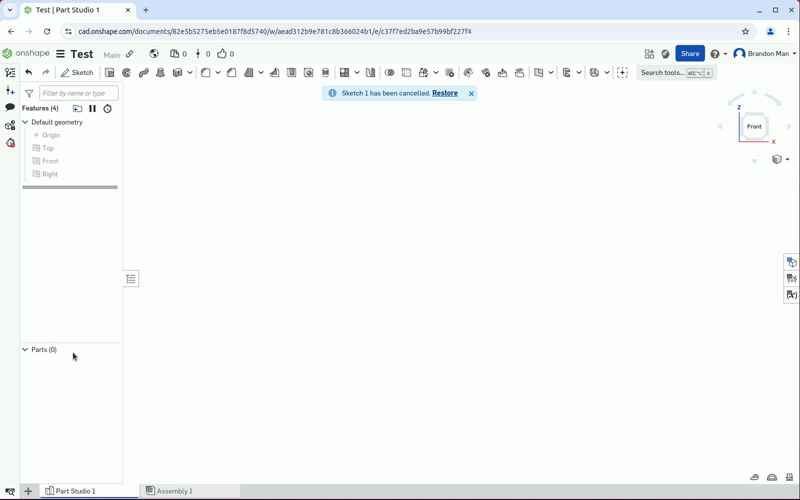
mouse_move(73, 352)
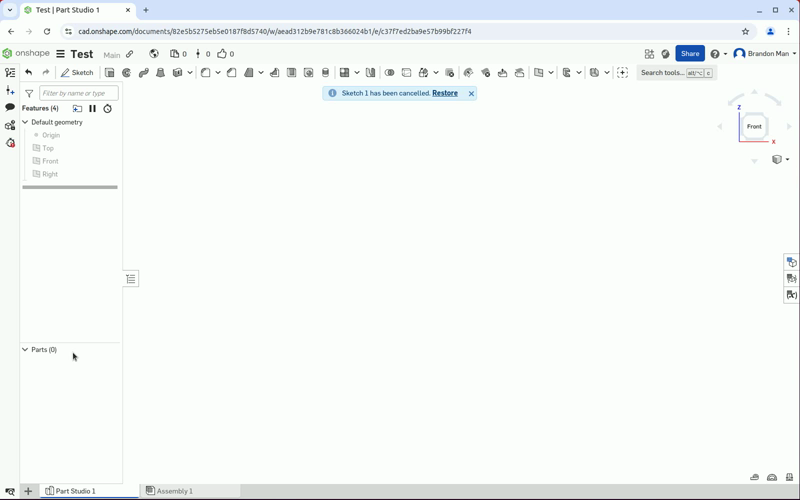
key(shift+y)
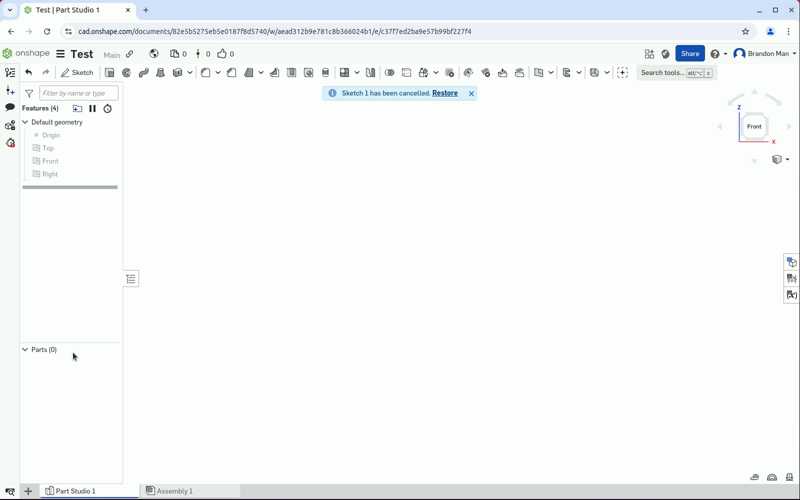
key(shift+s)
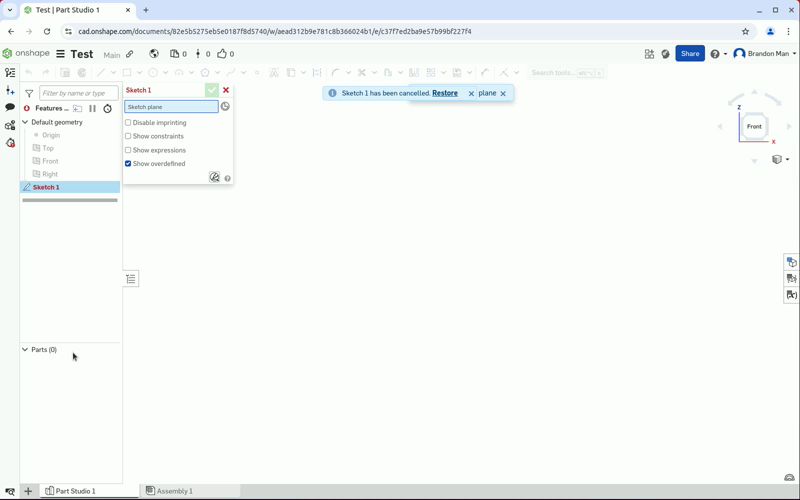
mouse_move(73, 163)
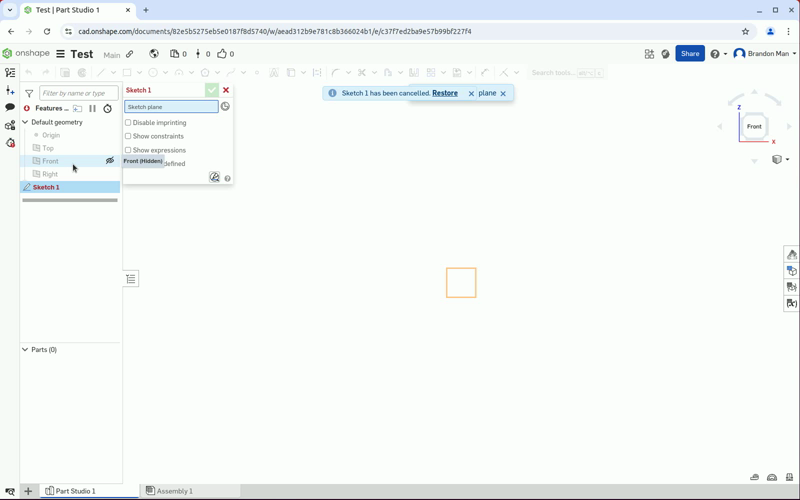
click(73, 163)
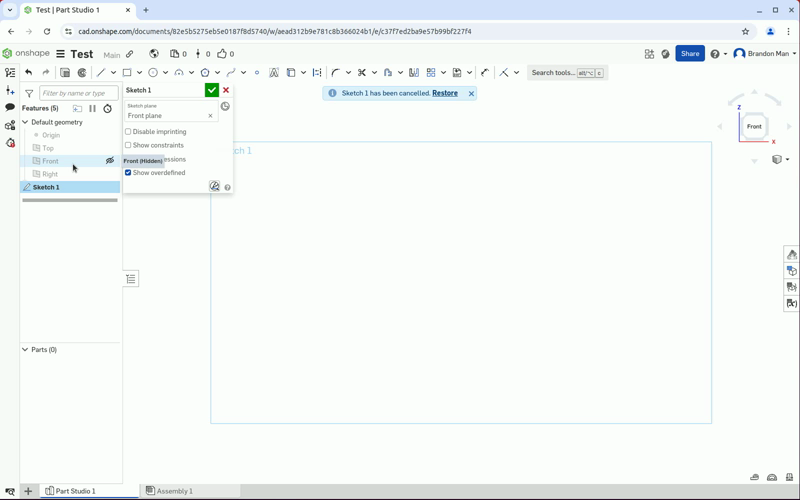
mouse_move(73, 352)
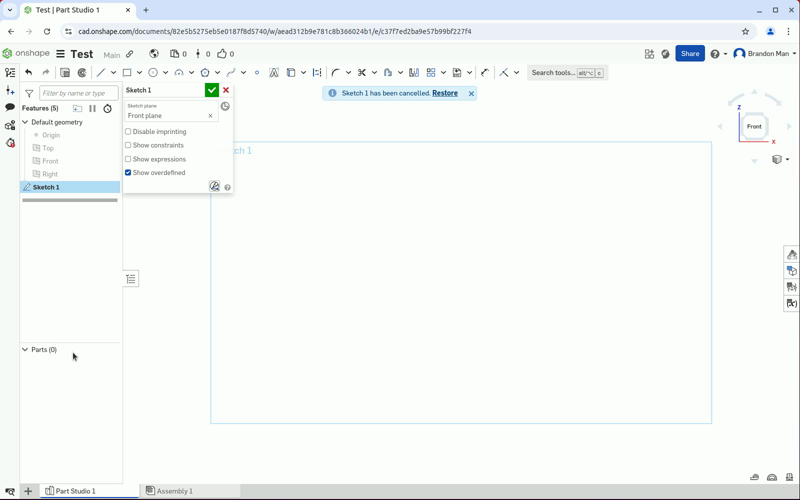
key(y)
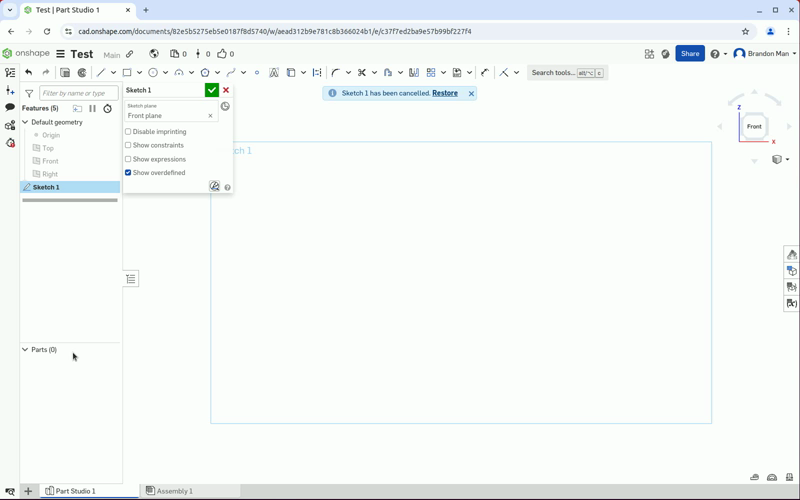
key(a)
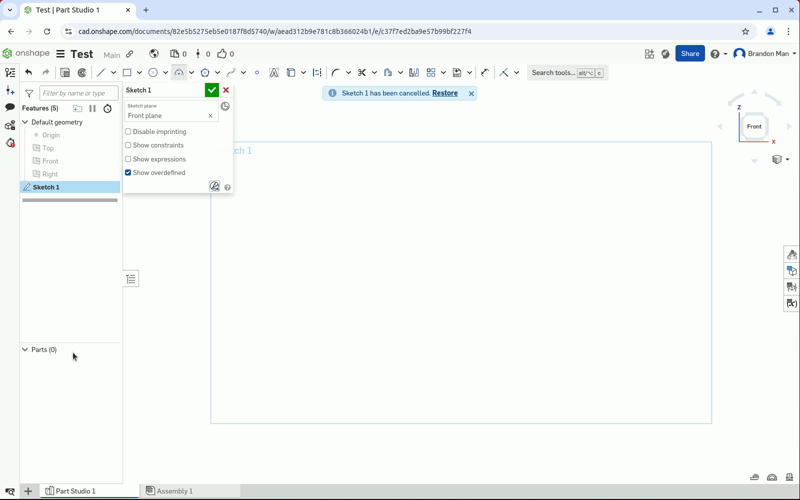
key_down(shift)
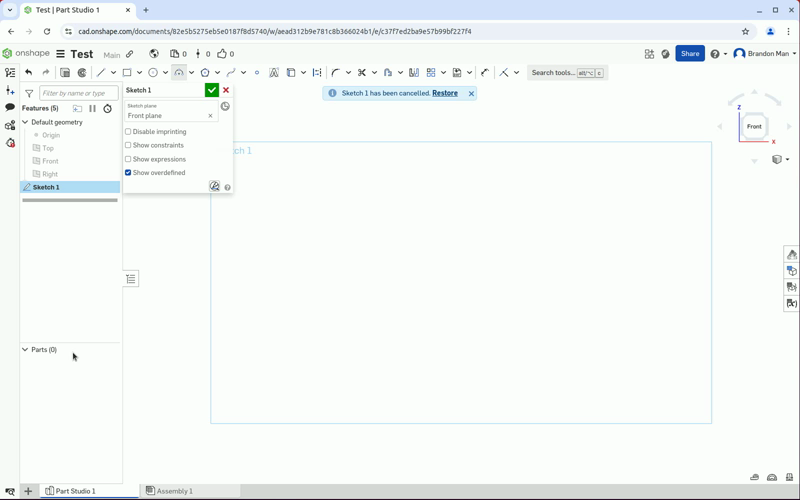
mouse_move(524, 258)
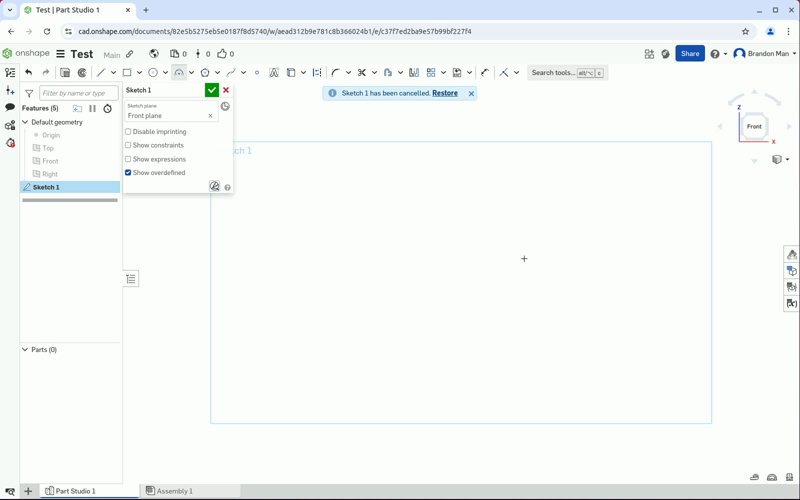
click(524, 258)
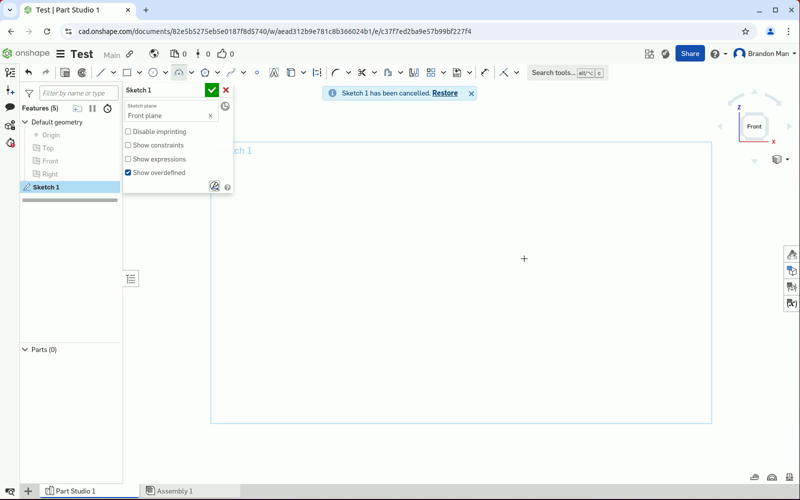
key_up(shift)
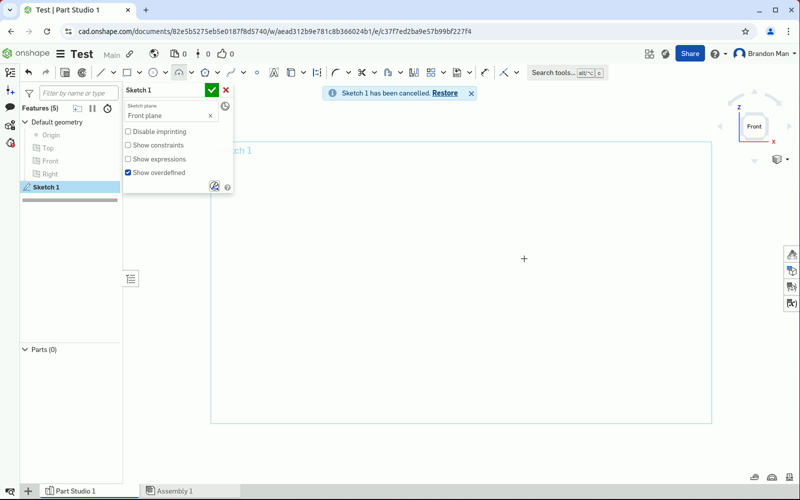
key_down(shift)
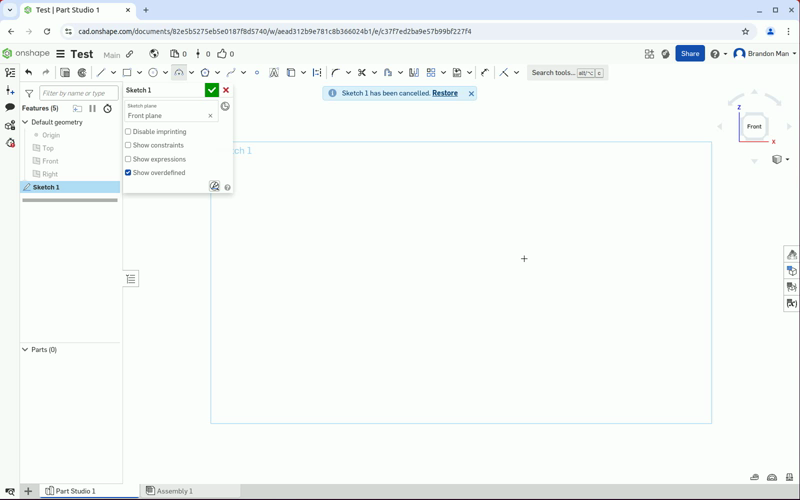
mouse_move(524, 246)
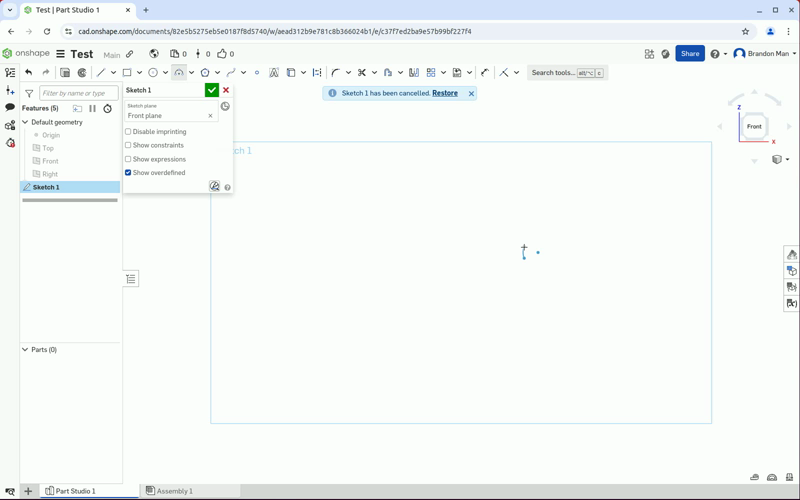
click(524, 246)
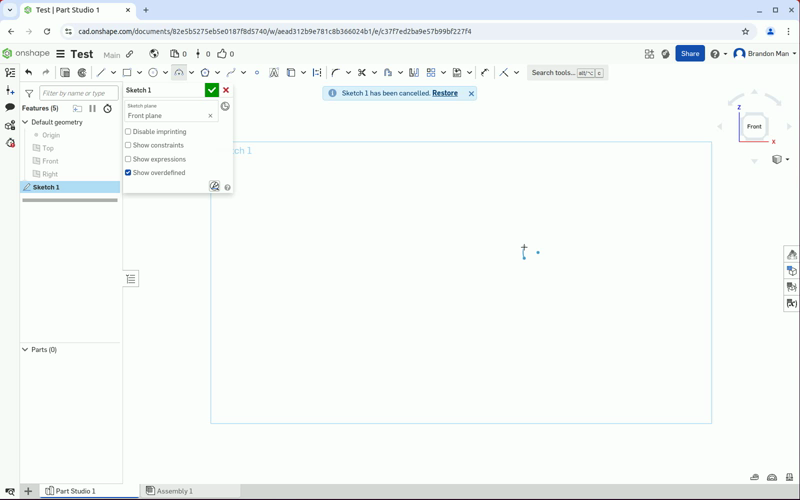
mouse_move(525, 252)
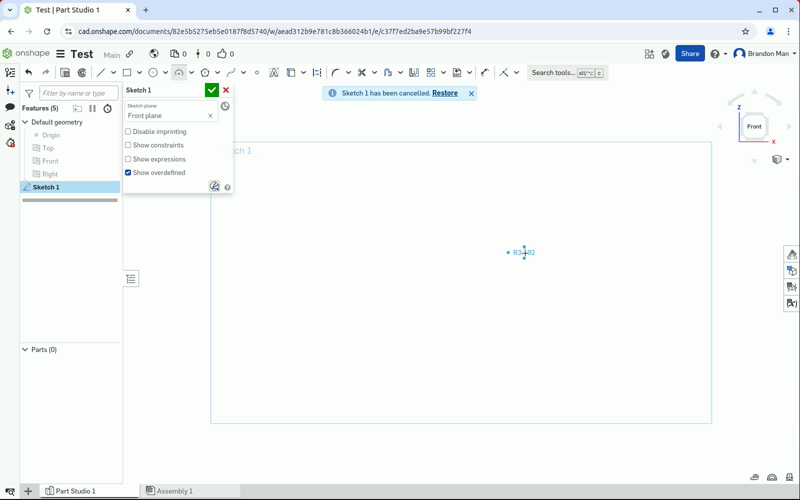
click(525, 252)
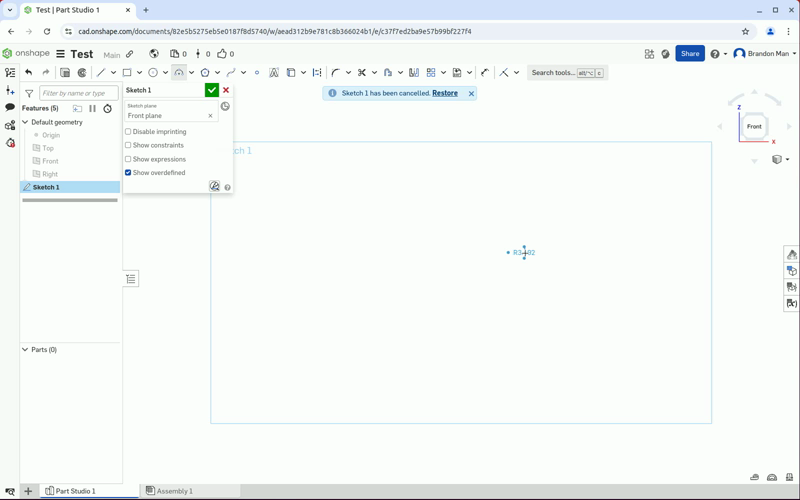
key_up(shift)
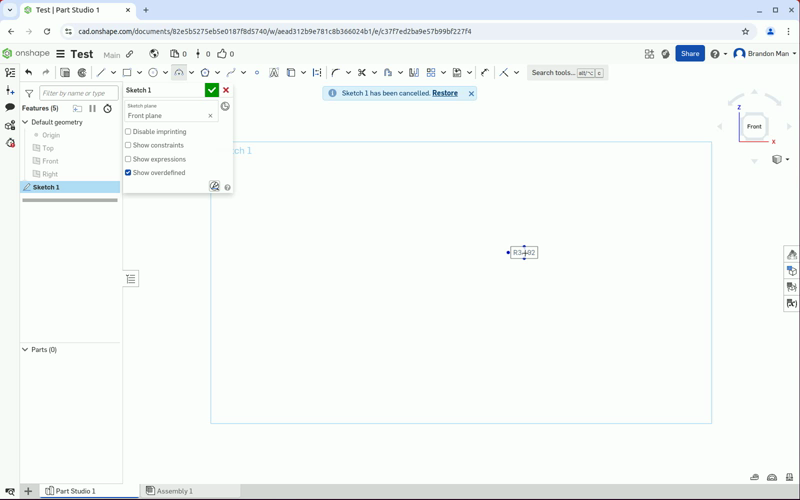
key(esc)
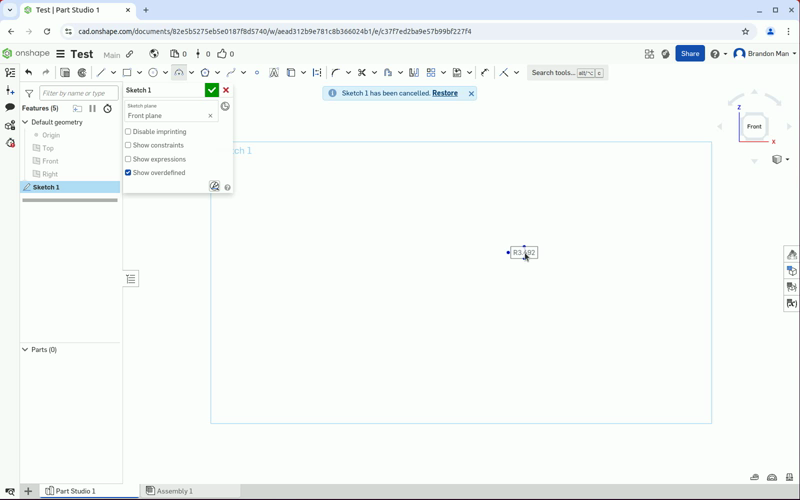
key(l)
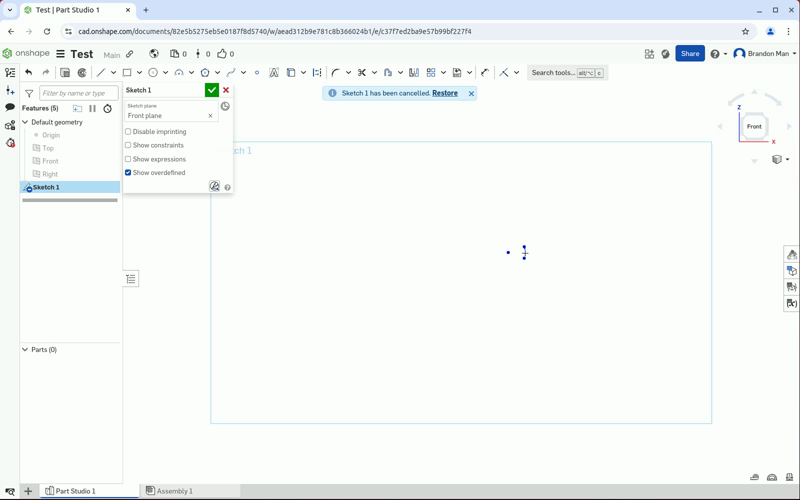
mouse_move(524, 246)
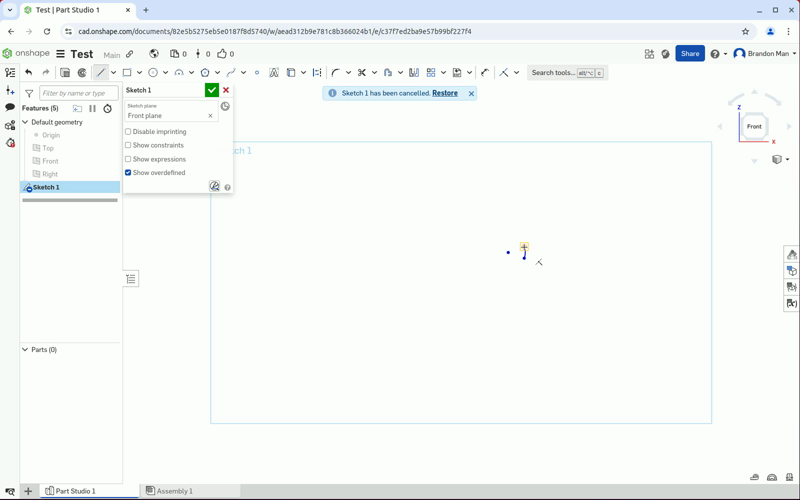
click(524, 246)
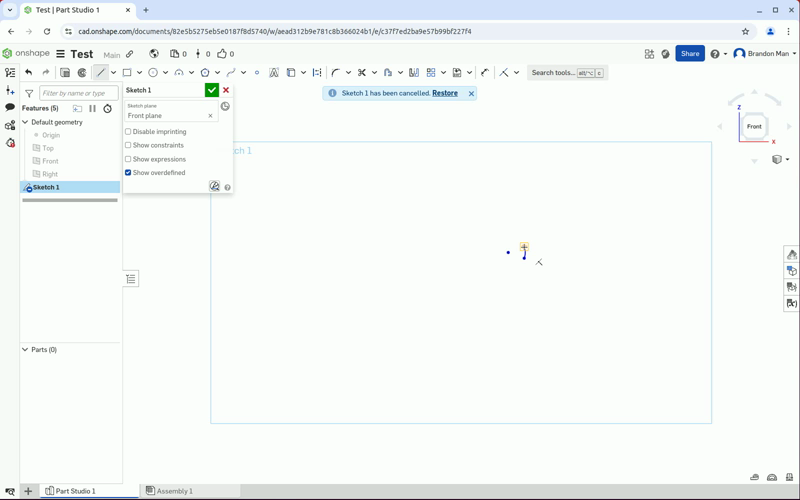
mouse_move(554, 246)
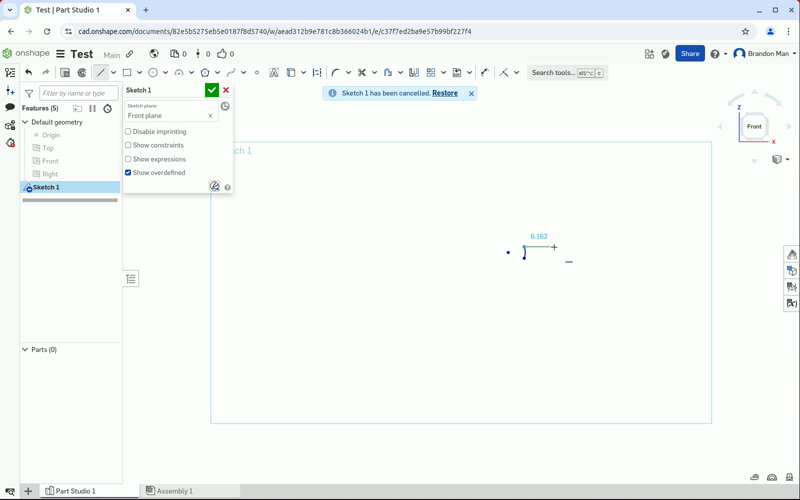
key_down(shift)
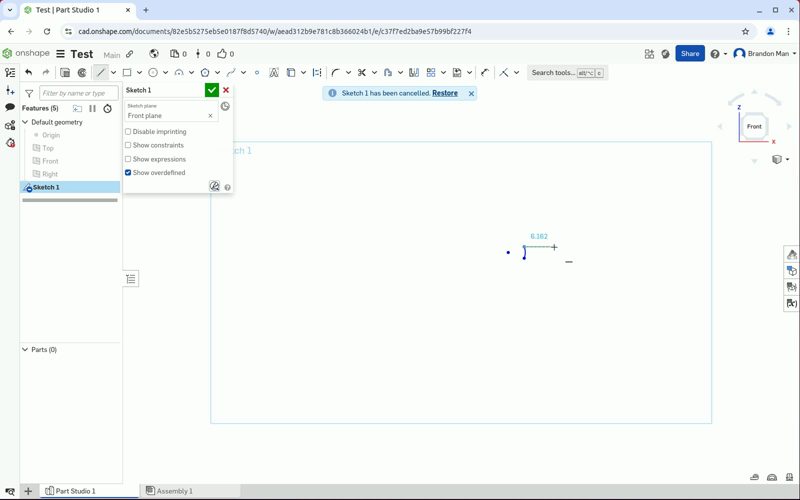
mouse_move(524, 258)
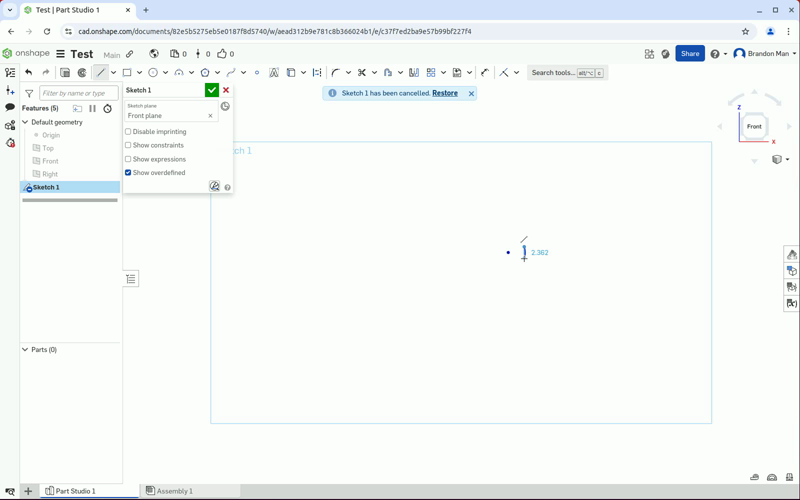
key_up(shift)
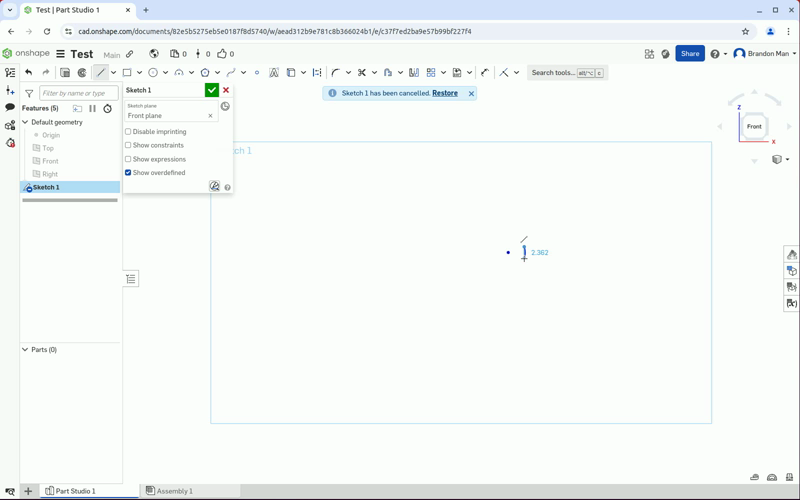
click(524, 258)
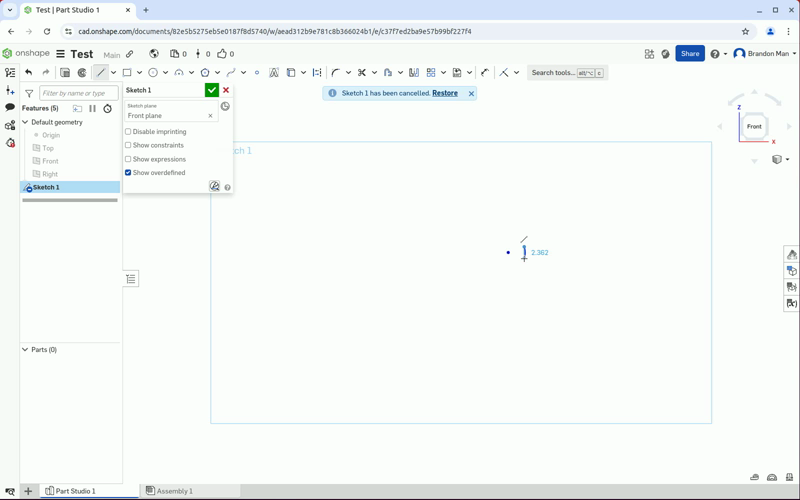
key(esc)
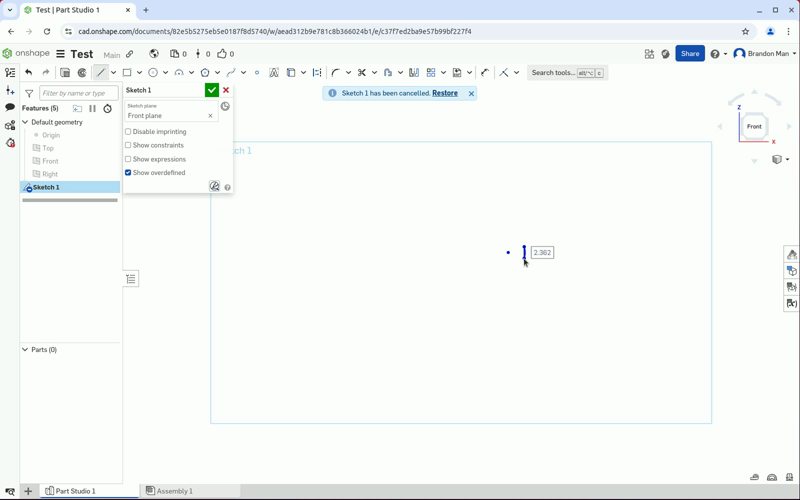
mouse_move(524, 248)
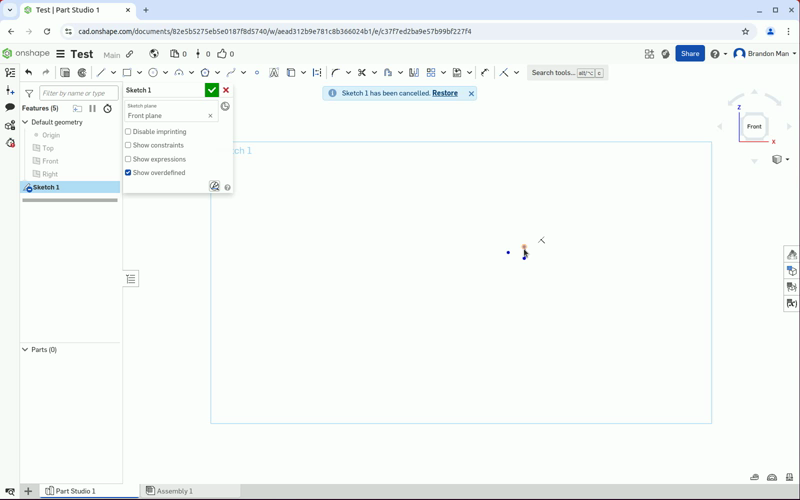
scroll(6)
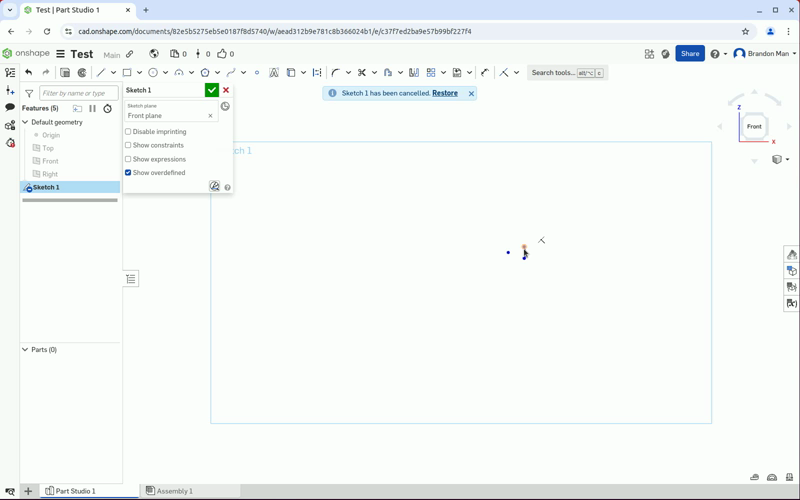
scroll(6)
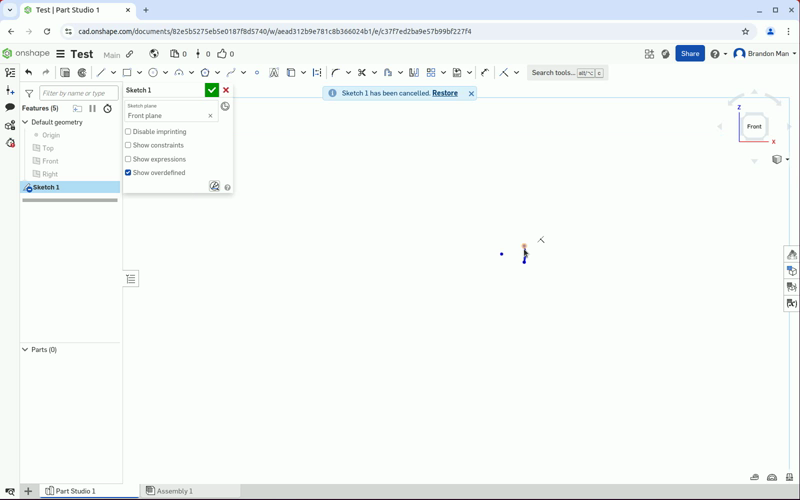
scroll(6)
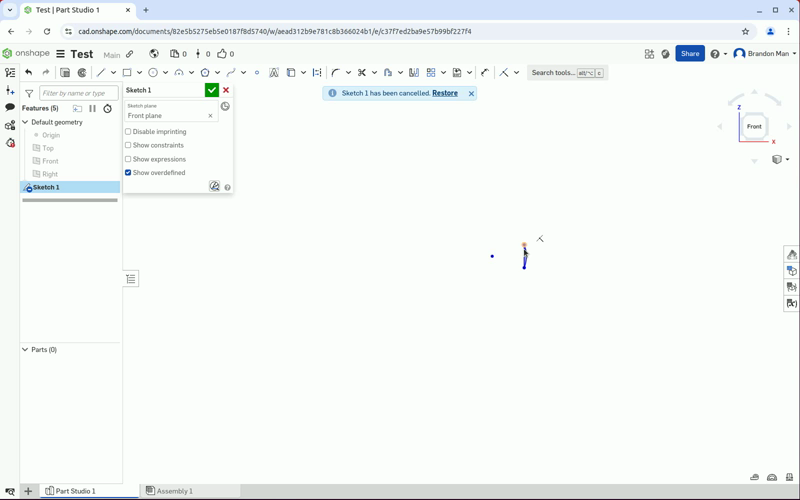
scroll(6)
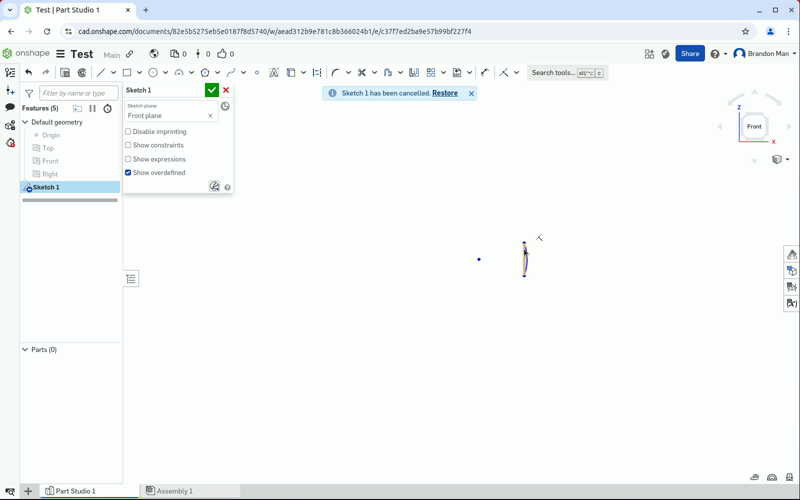
scroll(6)
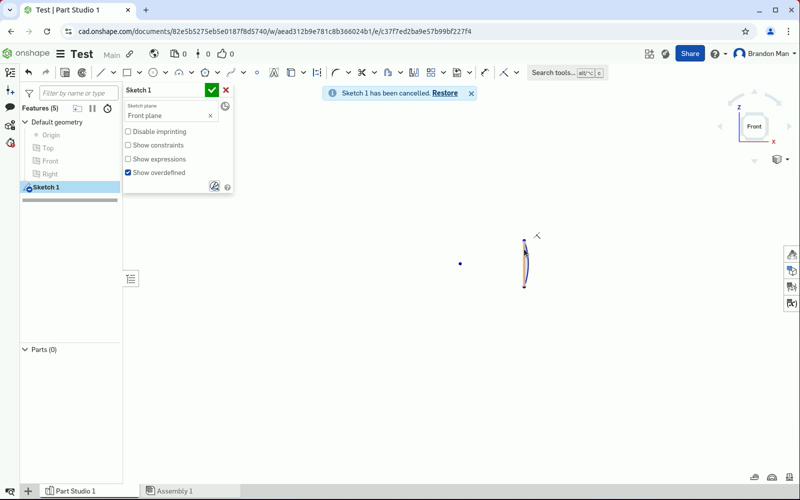
scroll(6)
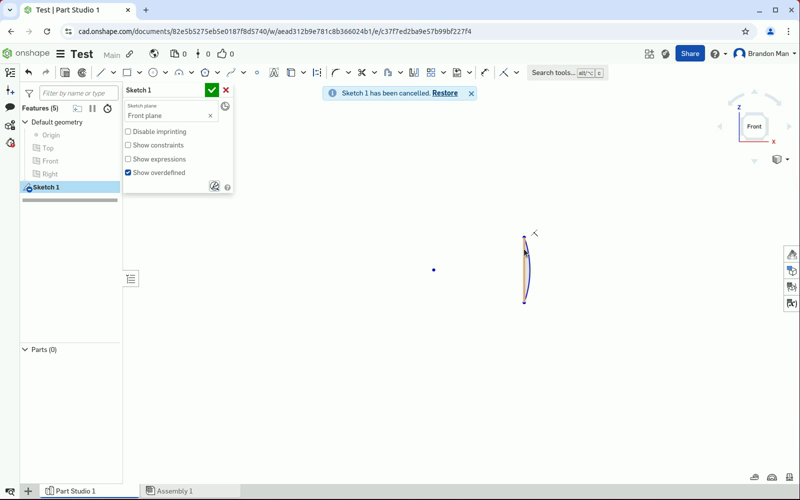
scroll(6)
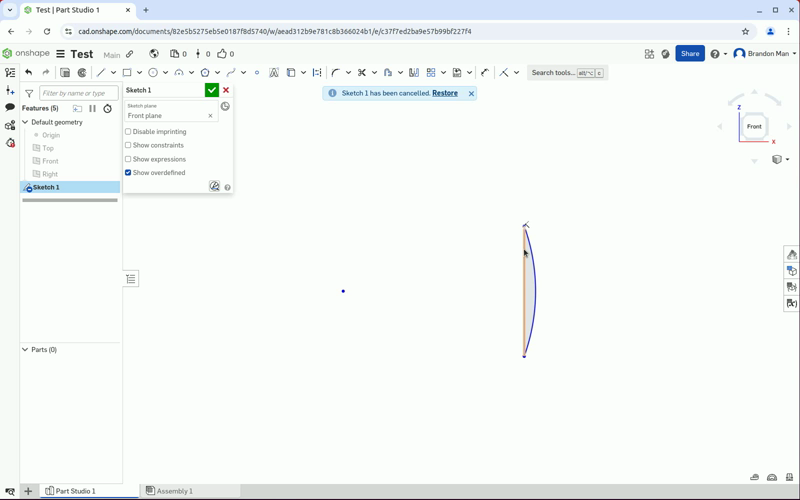
click(524, 248)
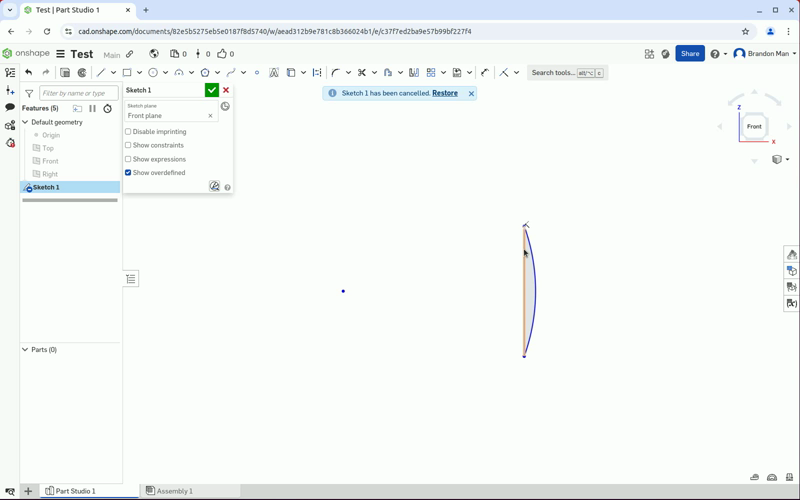
scroll(-6)
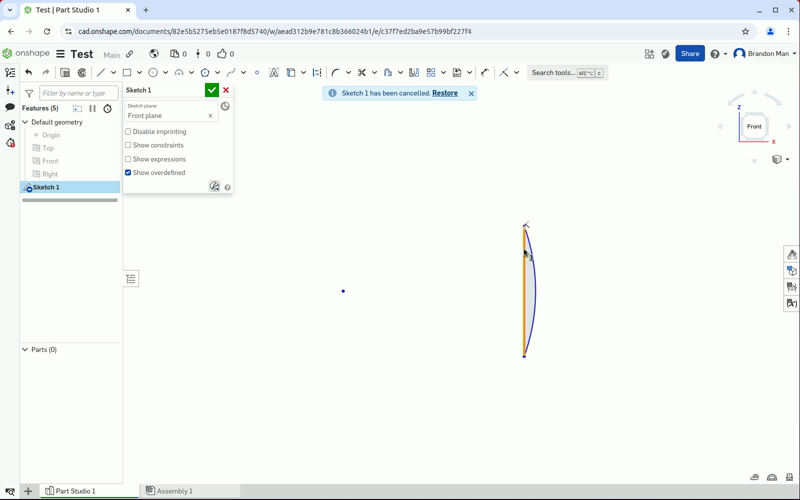
scroll(-6)
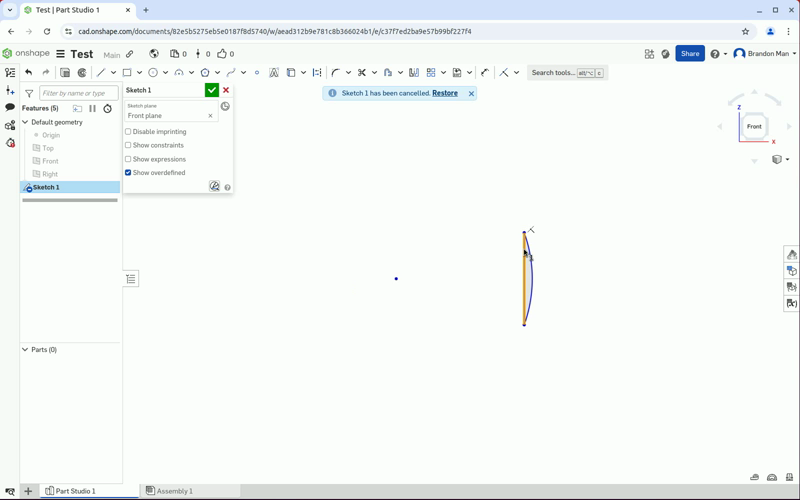
scroll(-6)
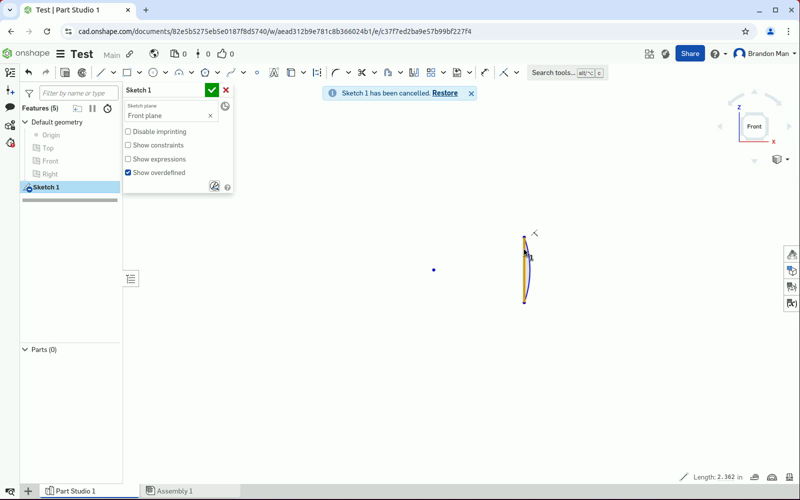
scroll(-6)
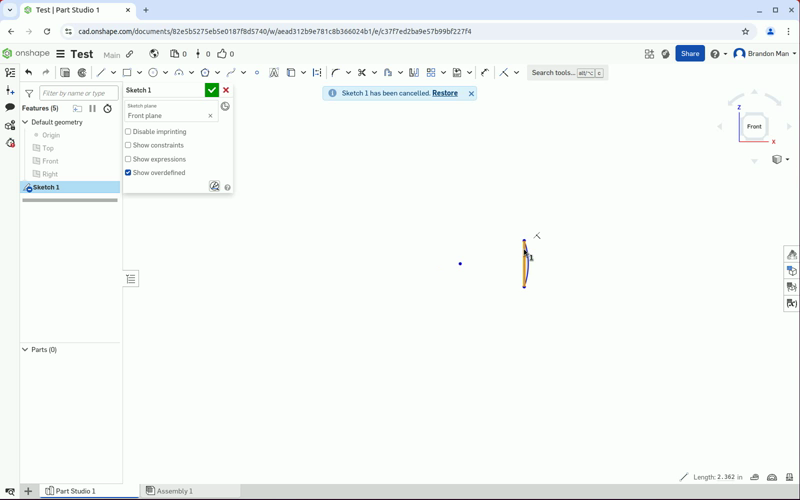
scroll(-6)
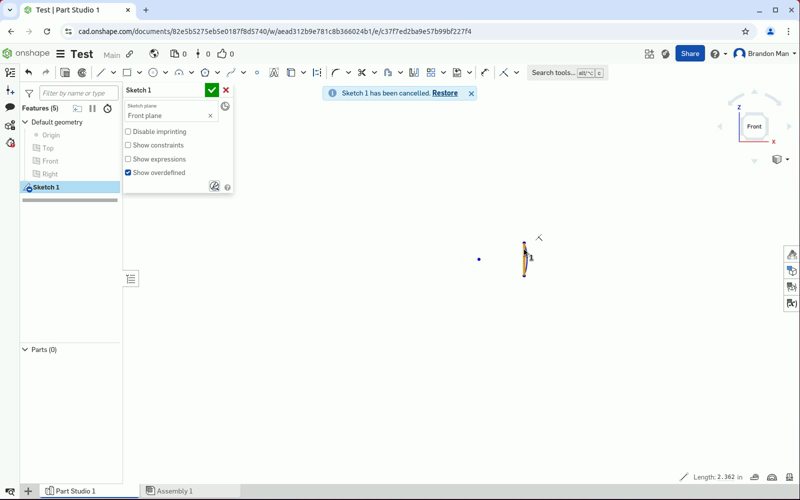
scroll(-6)
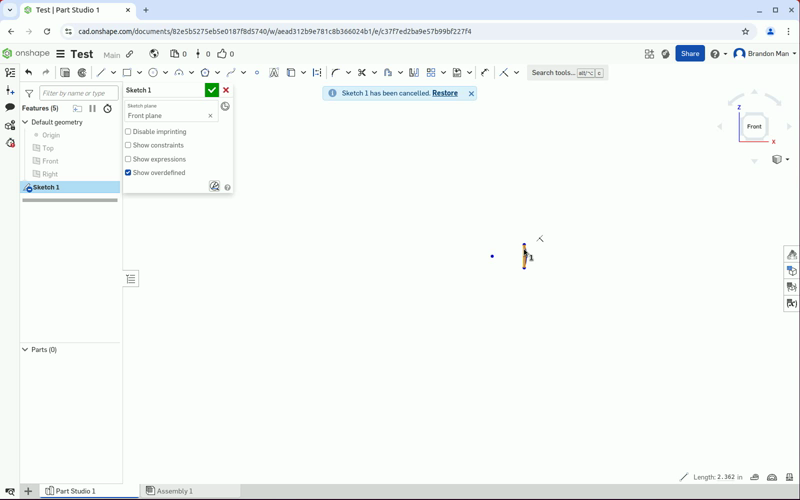
scroll(-6)
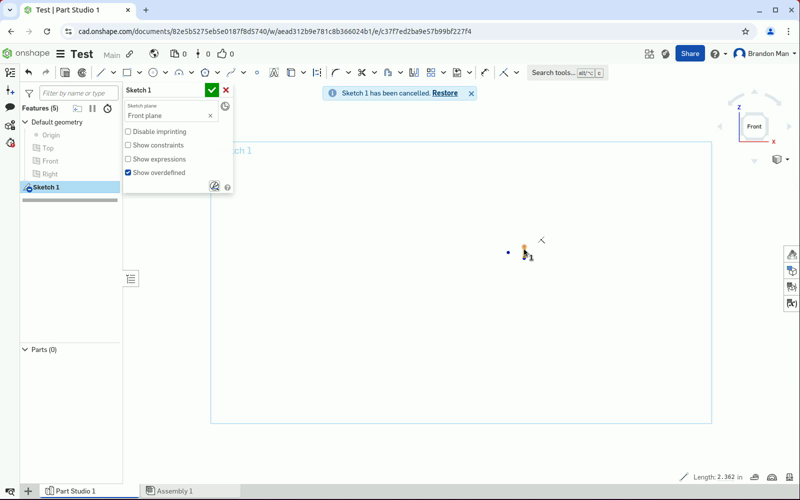
mouse_move(73, 352)
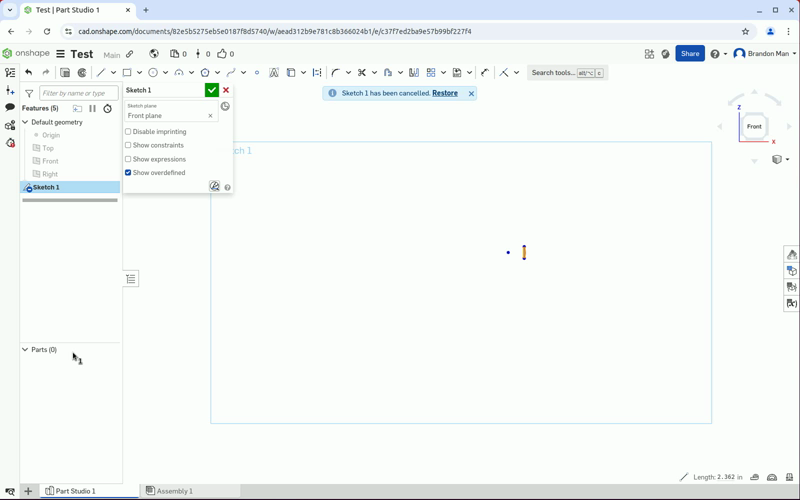
key(shift+y)
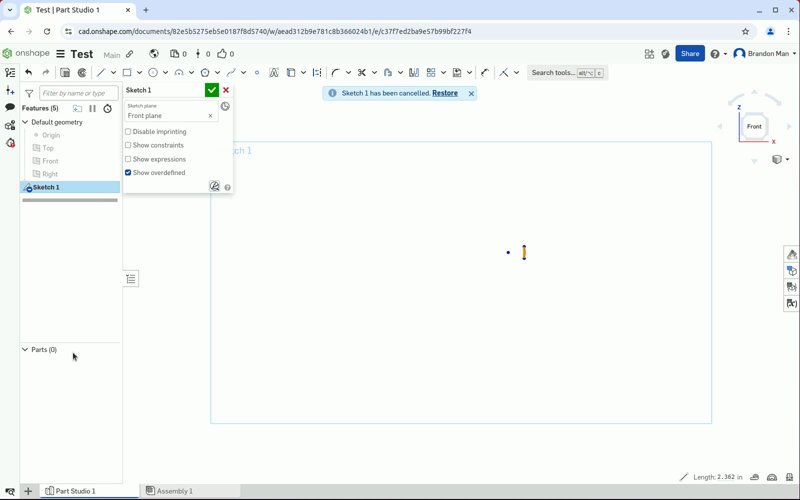
key(shift+e)
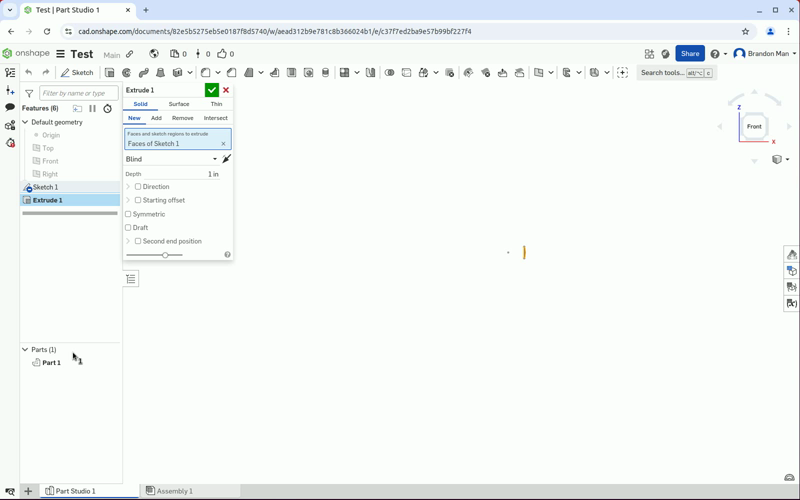
mouse_move(143, 106)
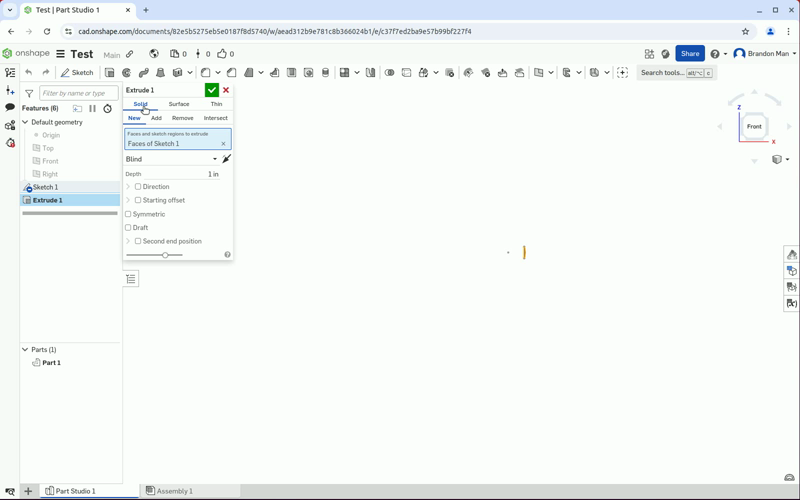
click(143, 106)
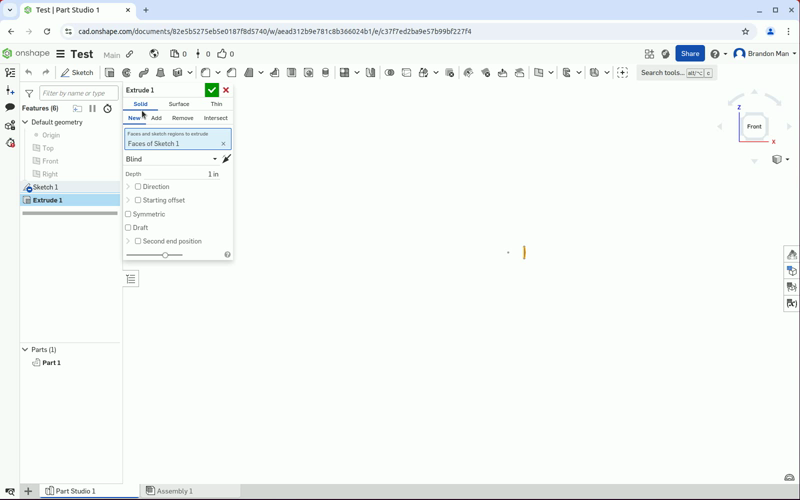
mouse_move(137, 120)
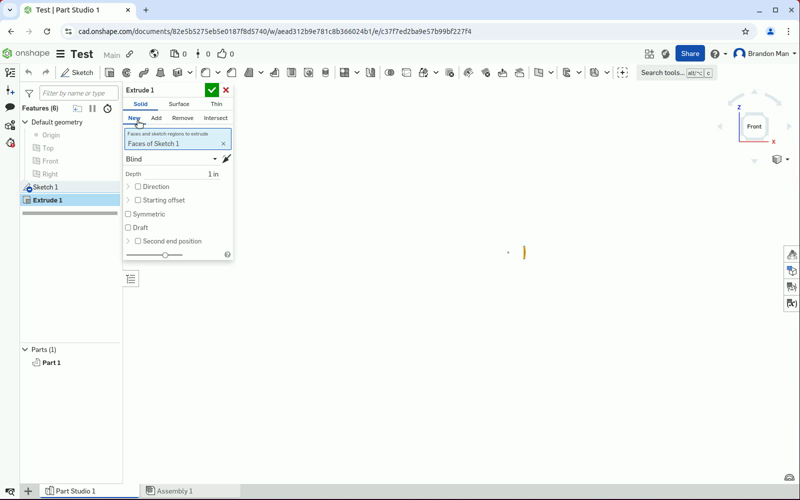
click(137, 120)
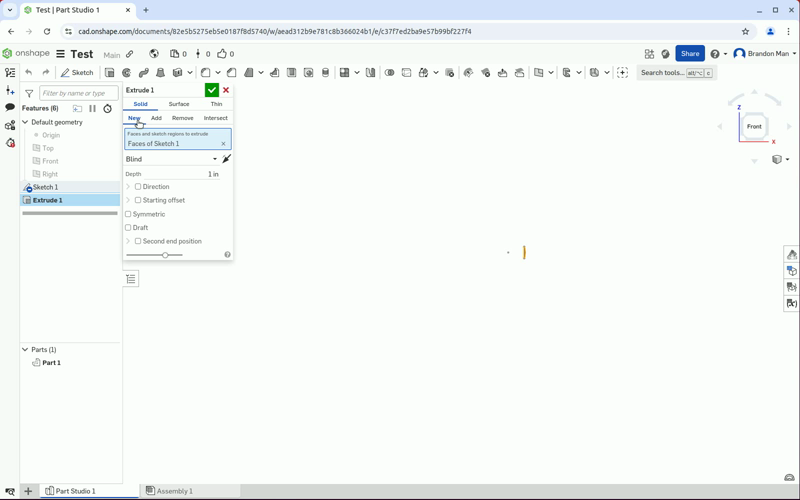
key(tab, 4)
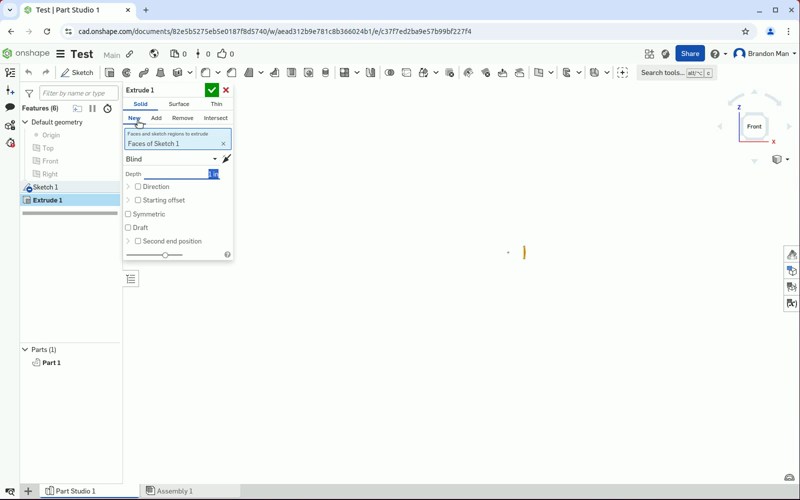
text(13.961)
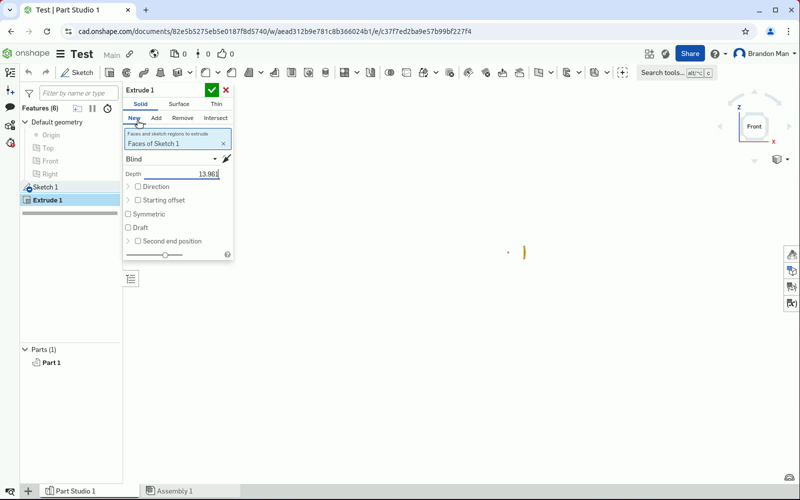
key(enter)
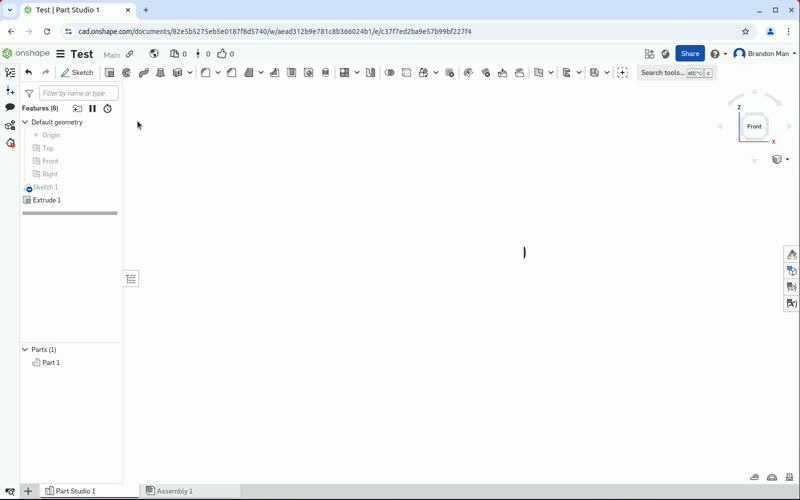
key(shift+h)
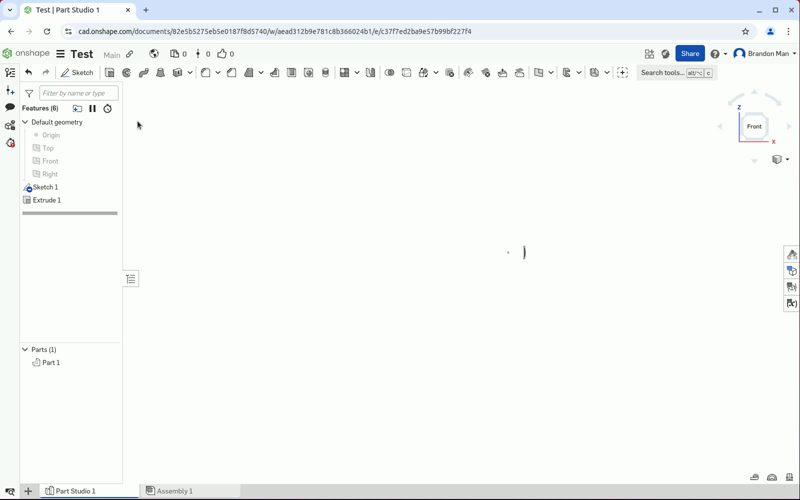
key(shift+h)
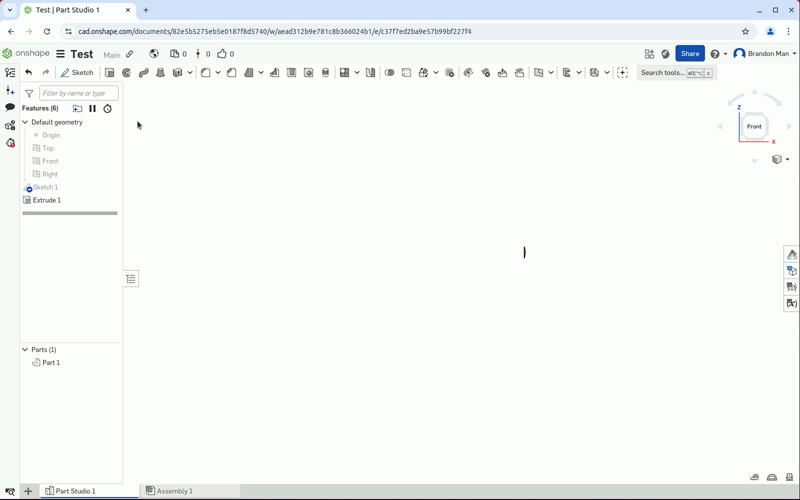
mouse_move(73, 189)
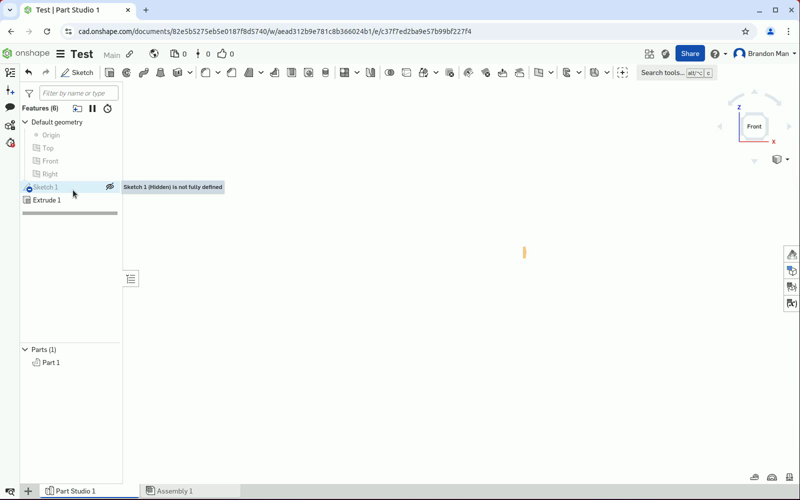
click(73, 189)
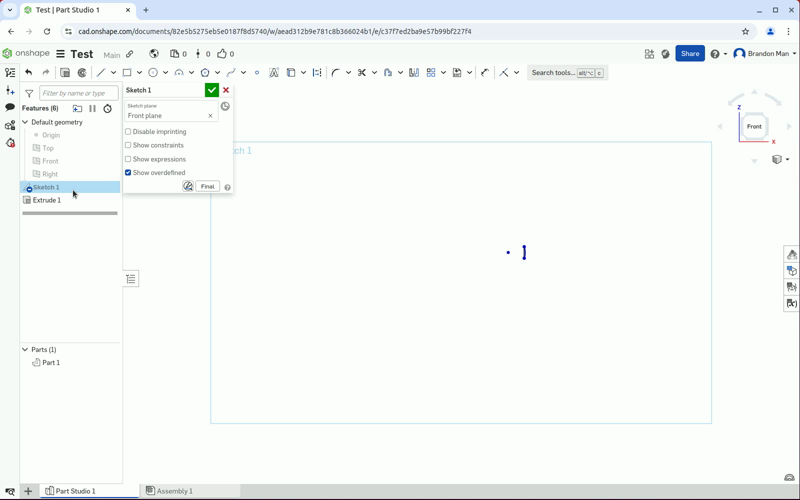
mouse_move(229, 92)
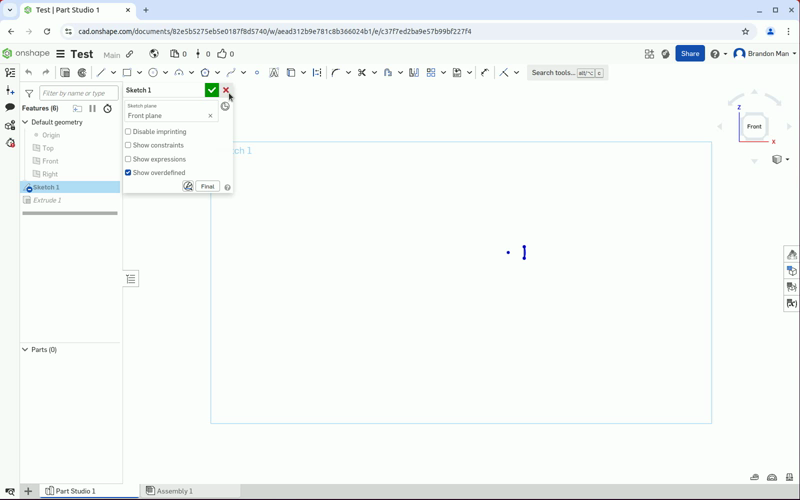
click(229, 92)
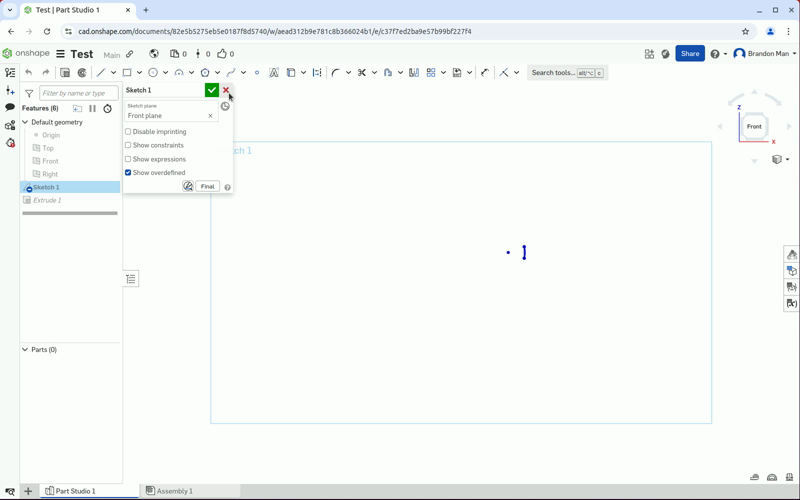
key(shift+s)
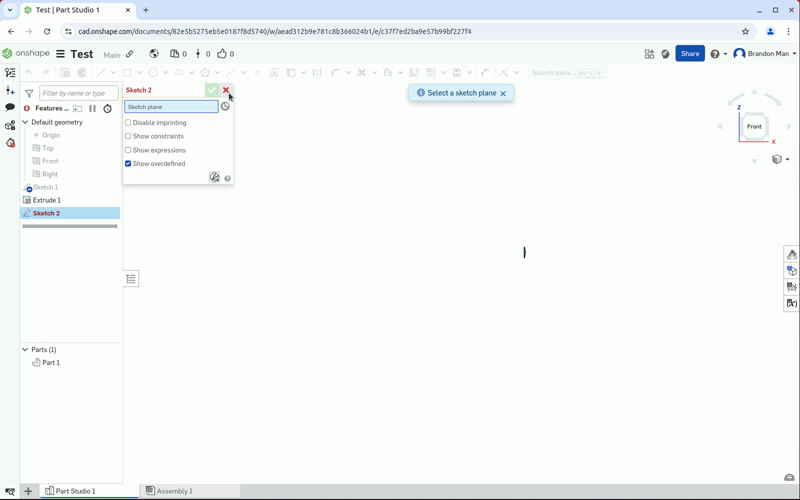
mouse_move(73, 163)
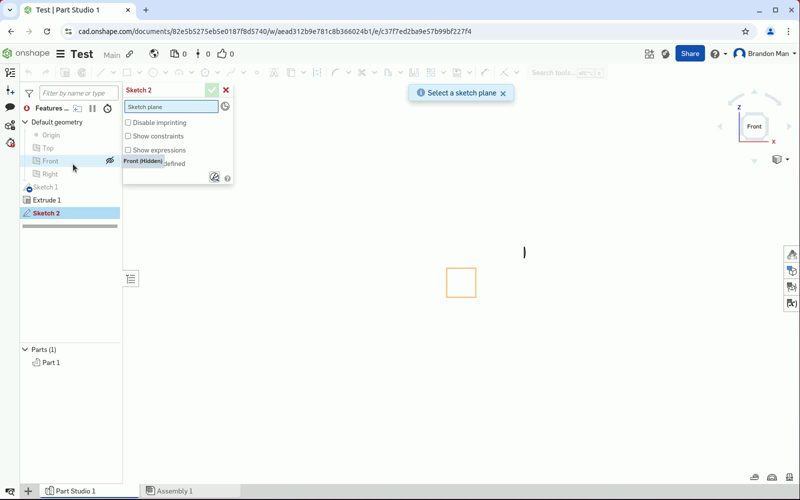
click(73, 163)
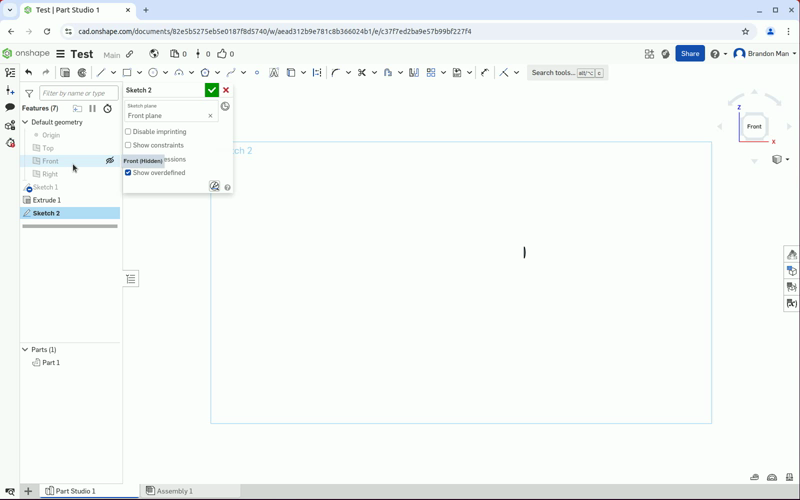
mouse_move(73, 352)
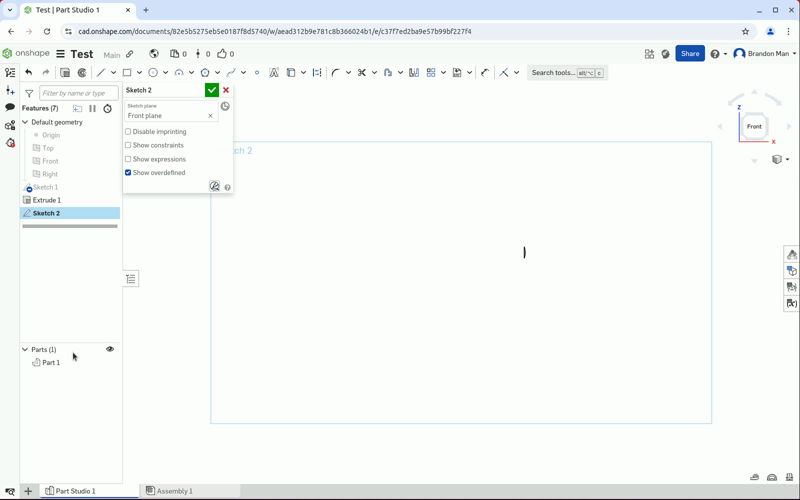
key(y)
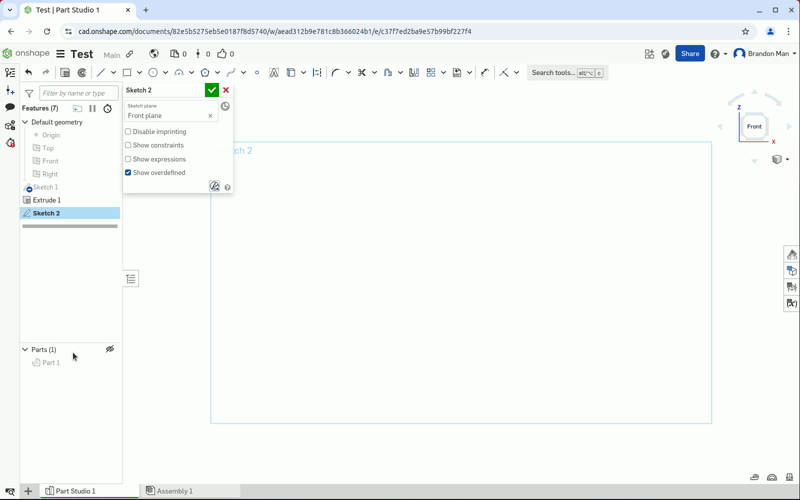
key(l)
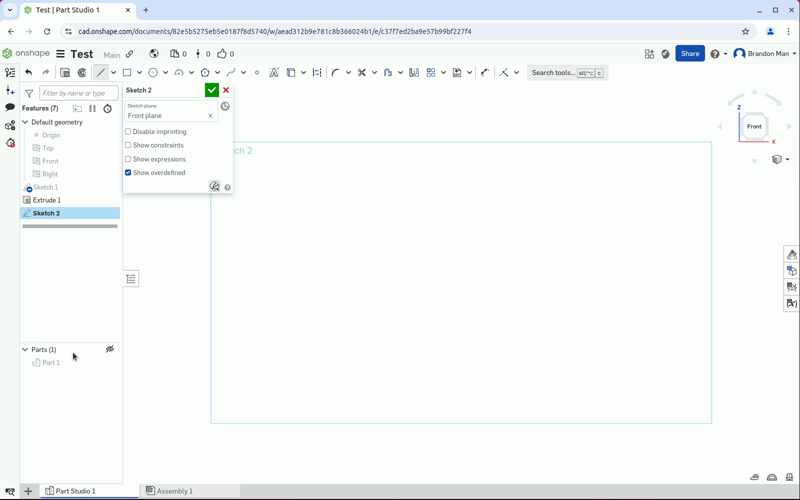
key_down(shift)
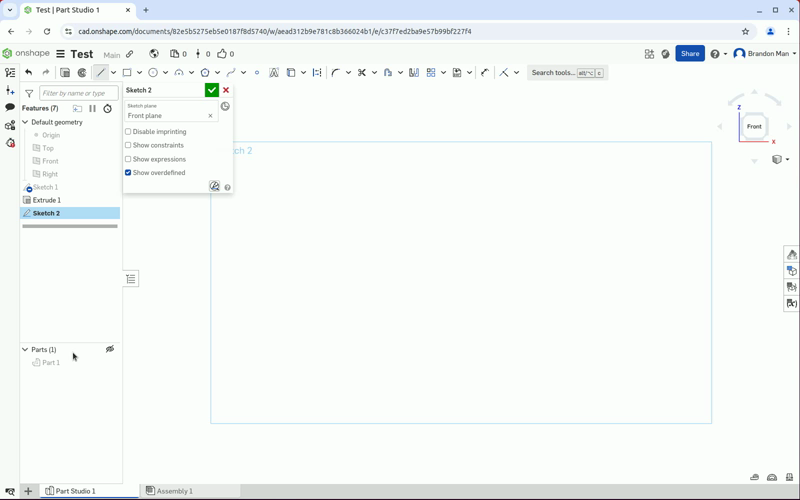
mouse_move(446, 258)
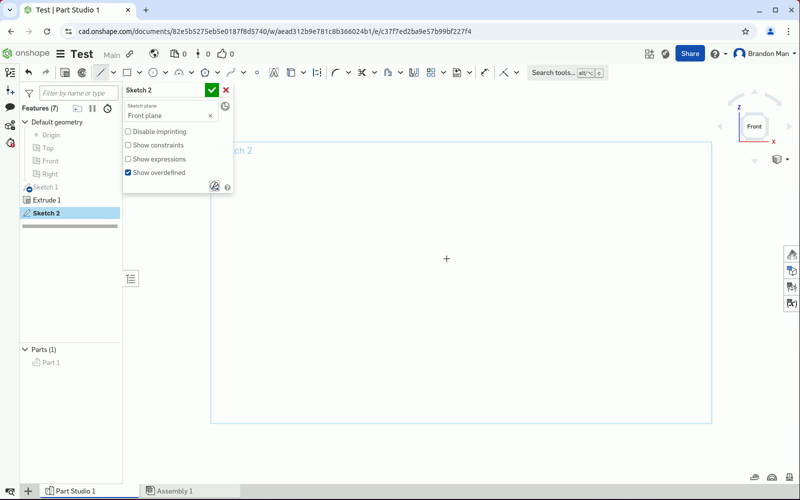
click(446, 258)
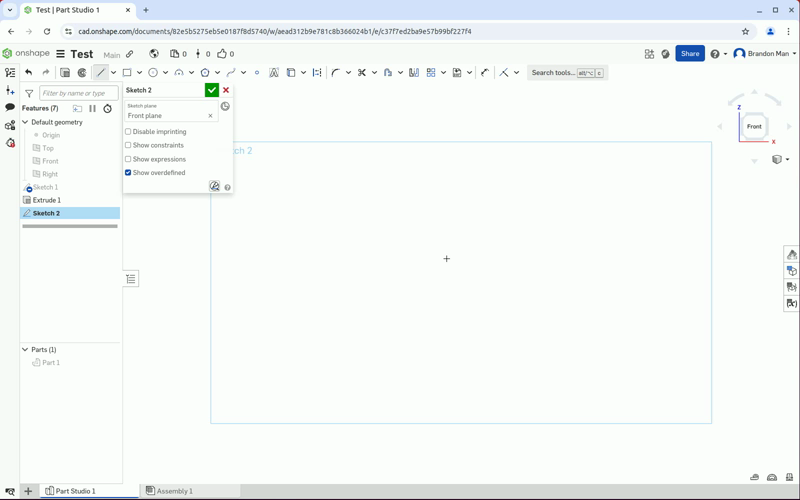
key_up(shift)
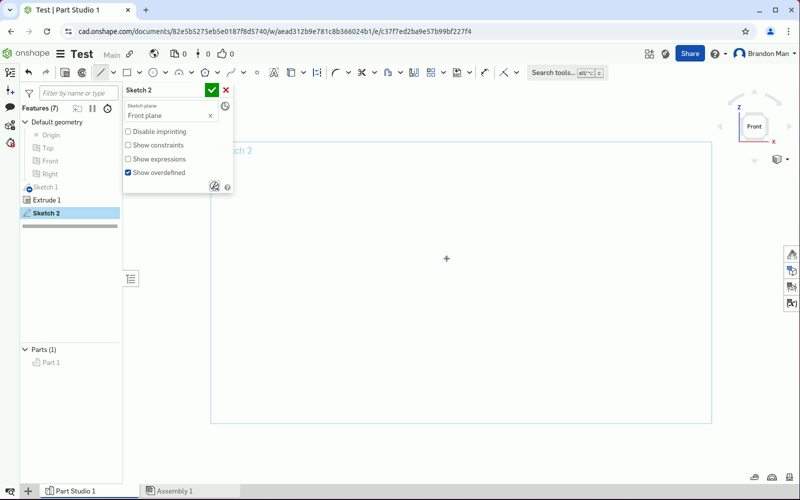
key_down(shift)
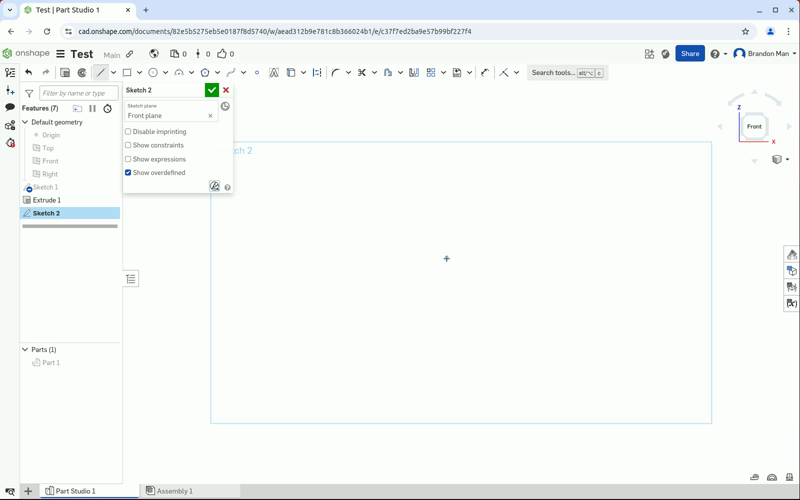
mouse_move(476, 258)
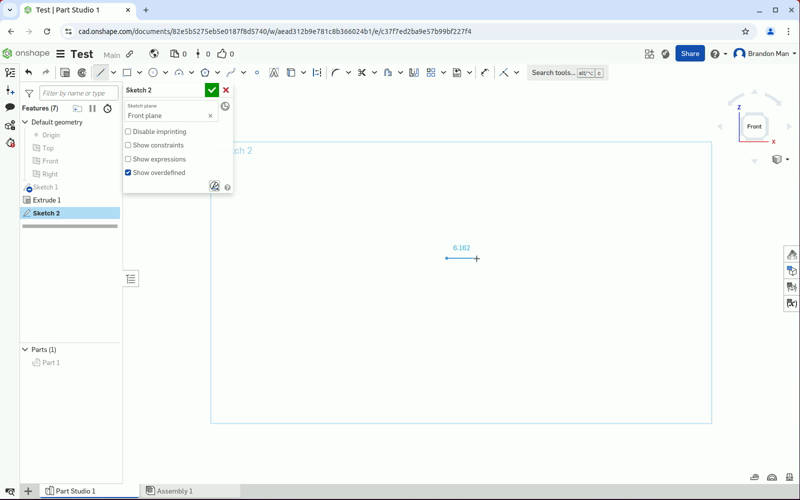
mouse_move(446, 246)
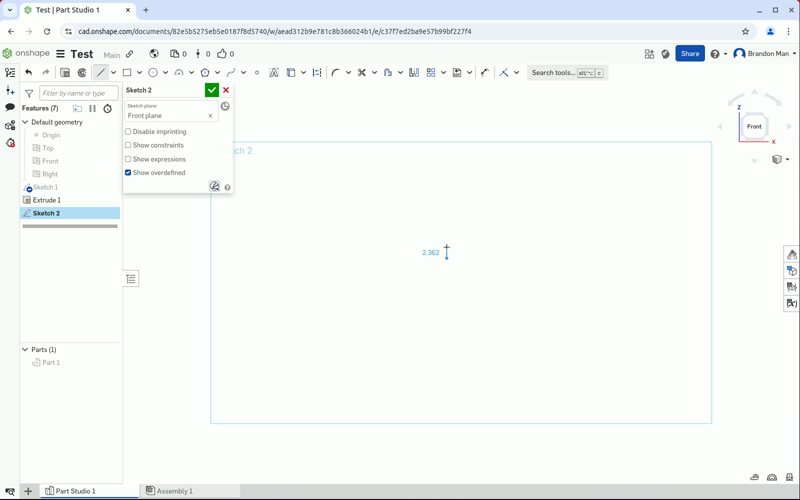
click(446, 246)
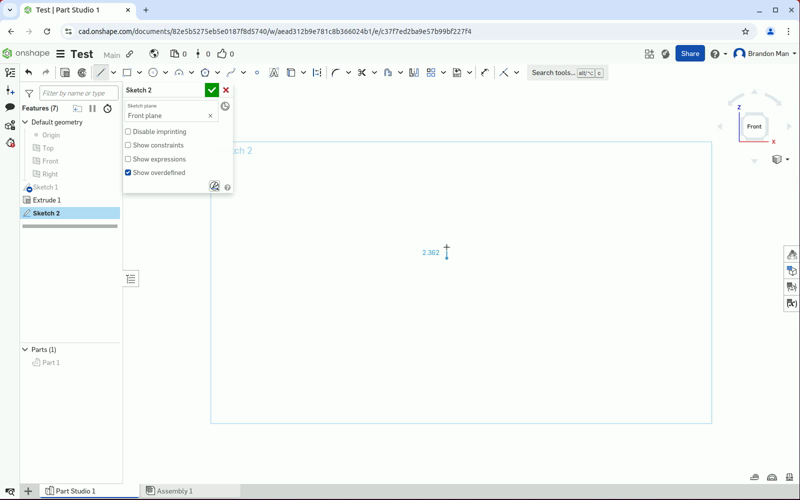
key_up(shift)
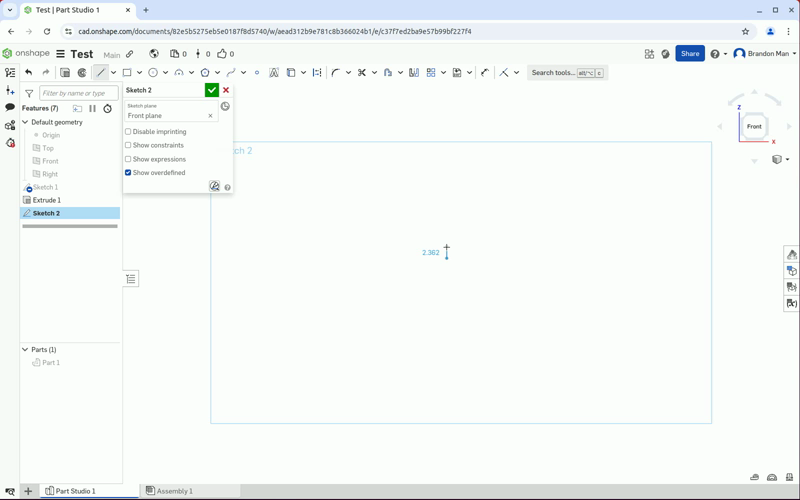
key(esc)
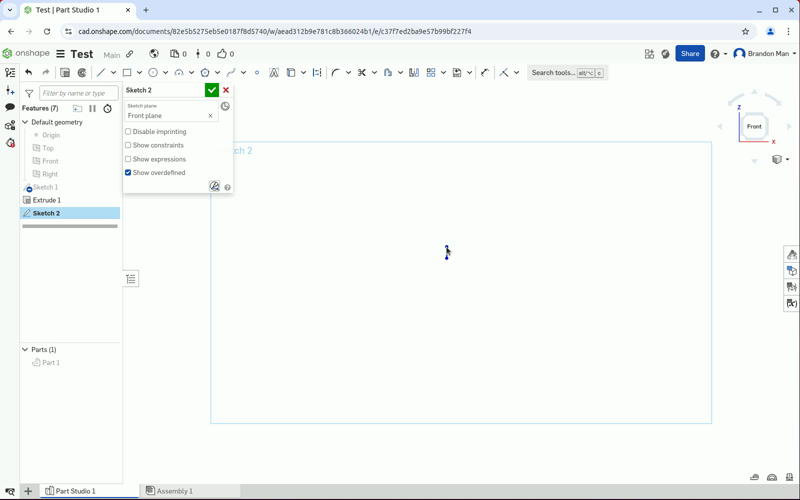
key(a)
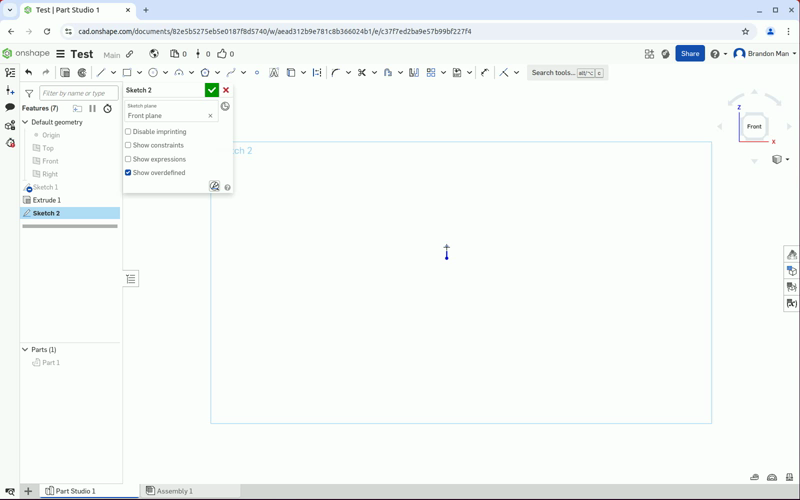
mouse_move(446, 246)
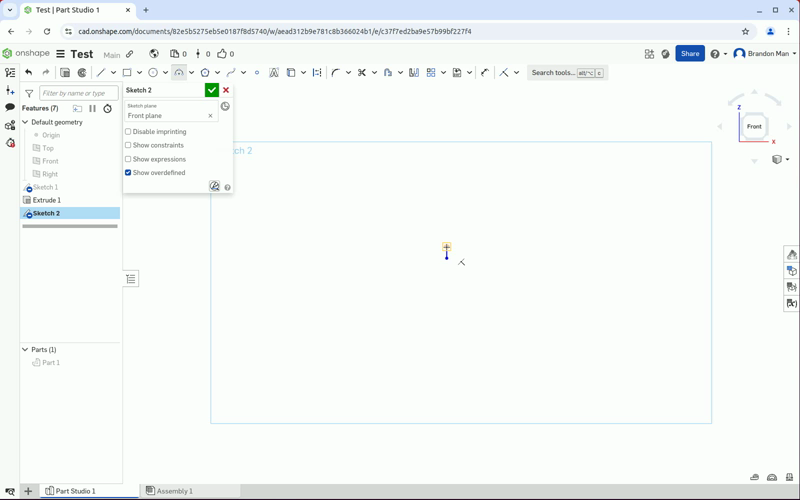
click(446, 246)
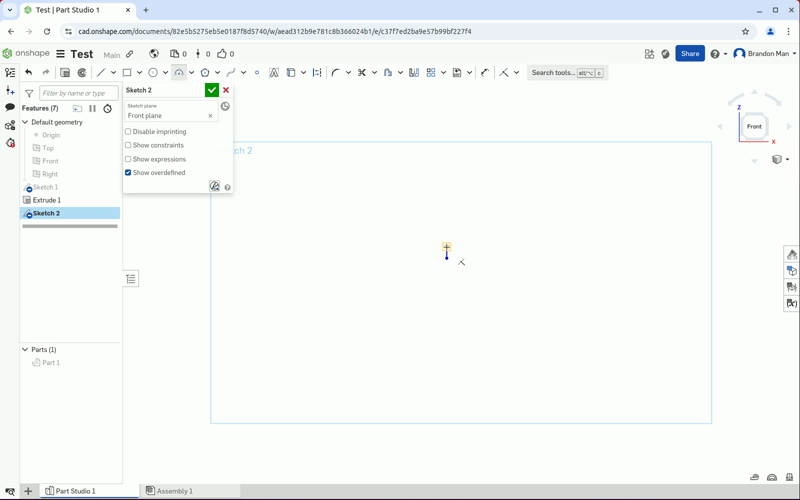
mouse_move(446, 258)
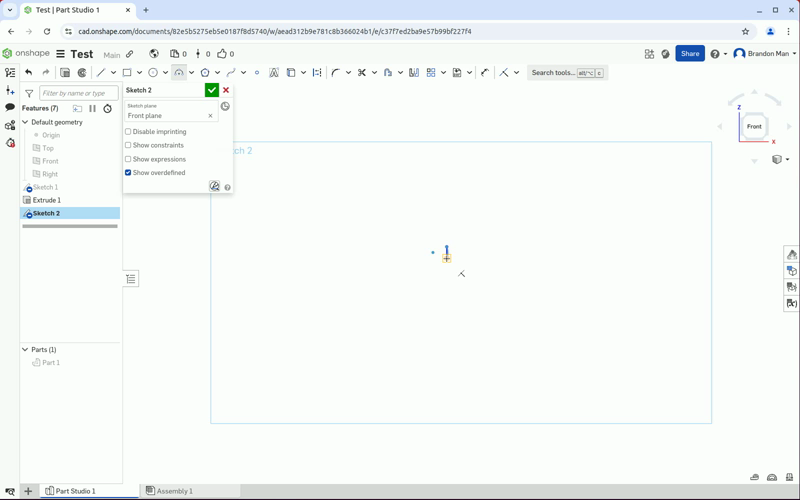
click(446, 258)
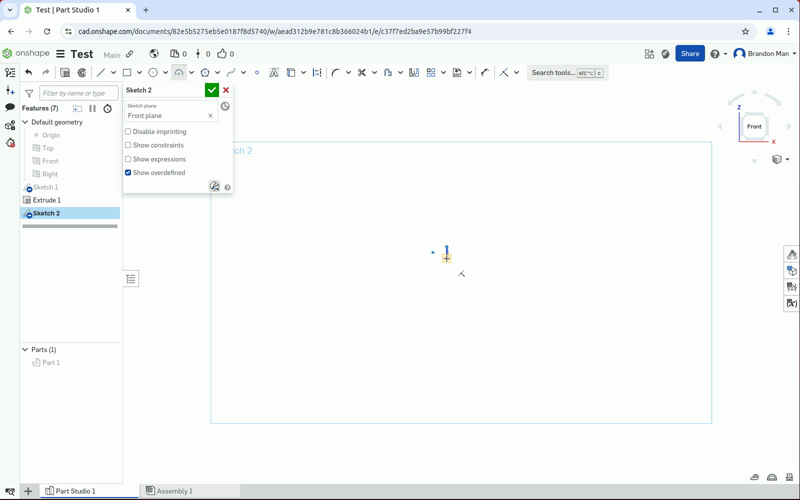
key_down(shift)
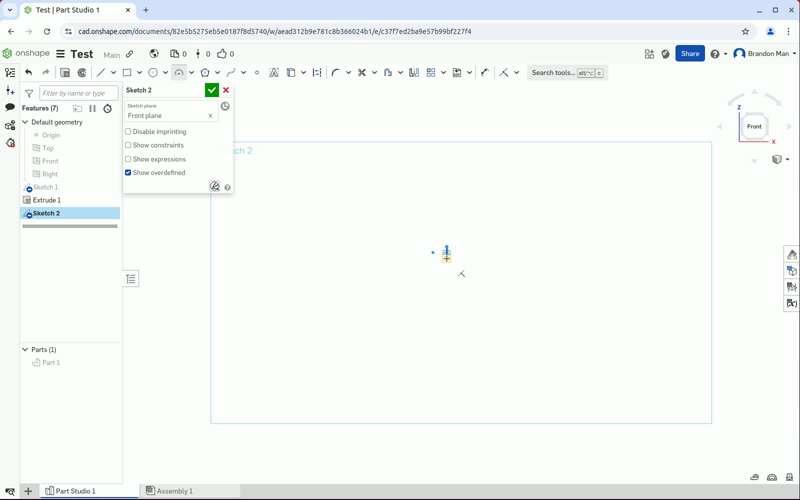
mouse_move(445, 252)
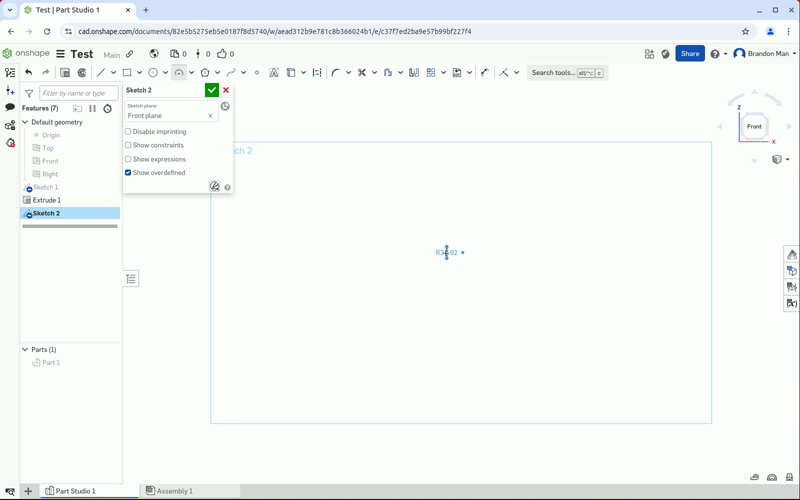
click(445, 252)
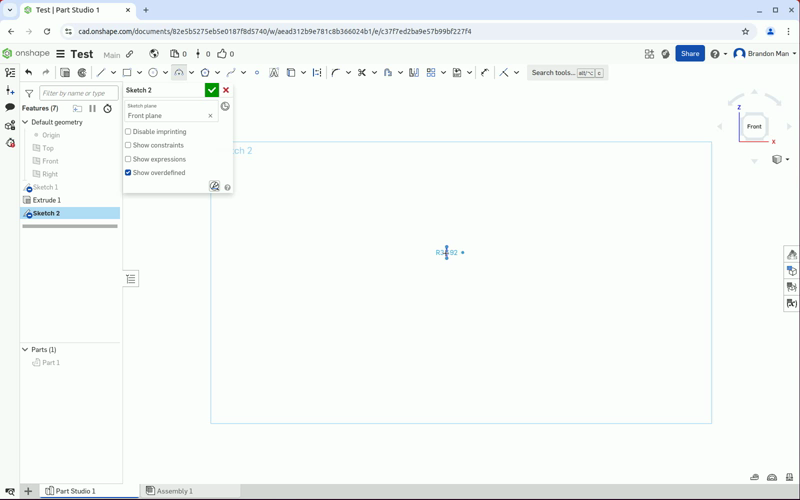
key_up(shift)
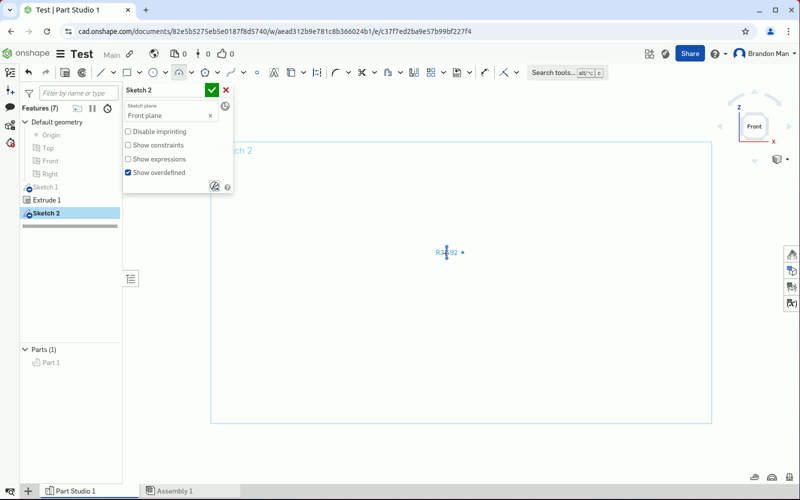
key(esc)
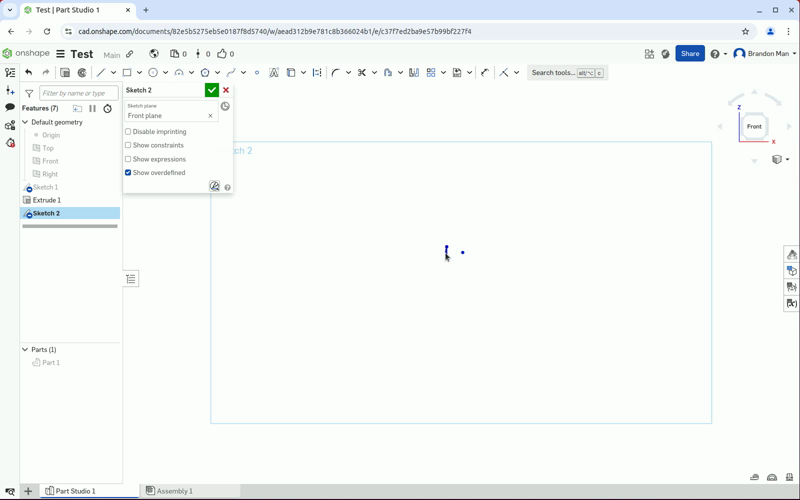
mouse_move(446, 246)
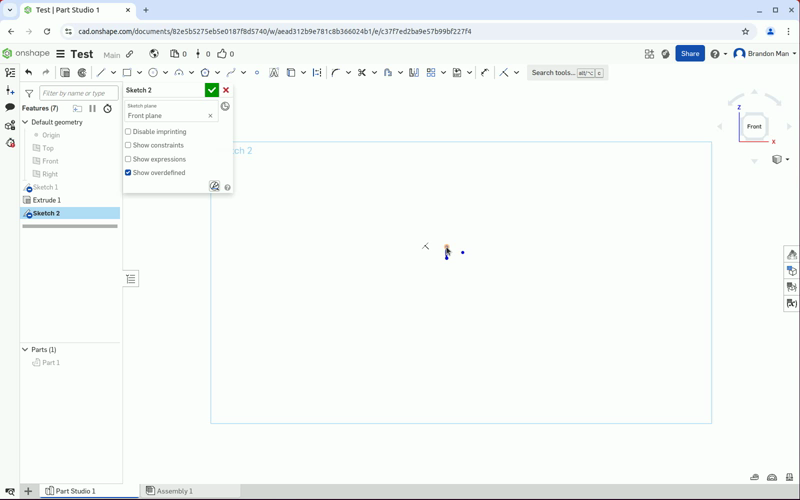
scroll(6)
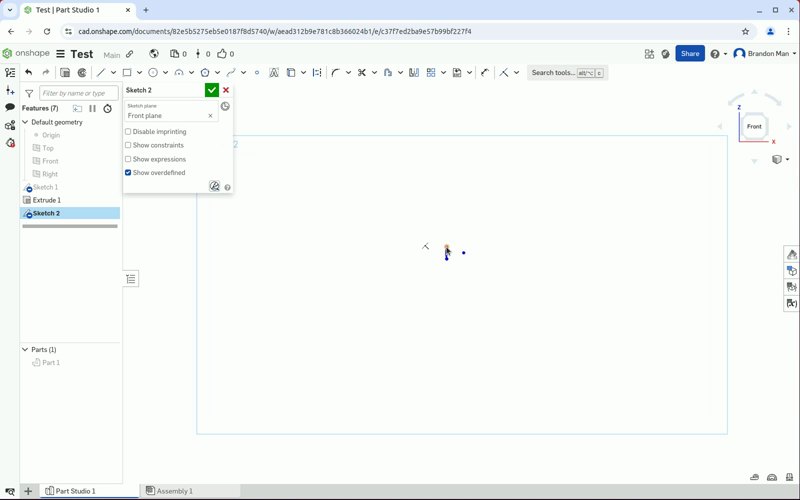
scroll(6)
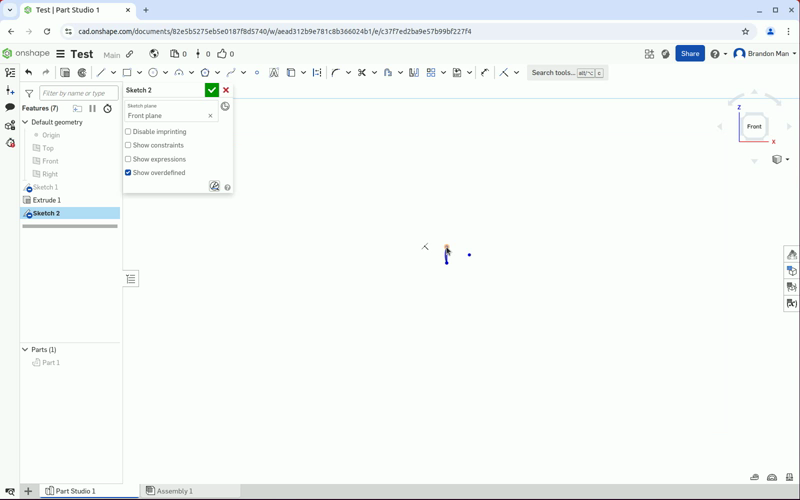
scroll(6)
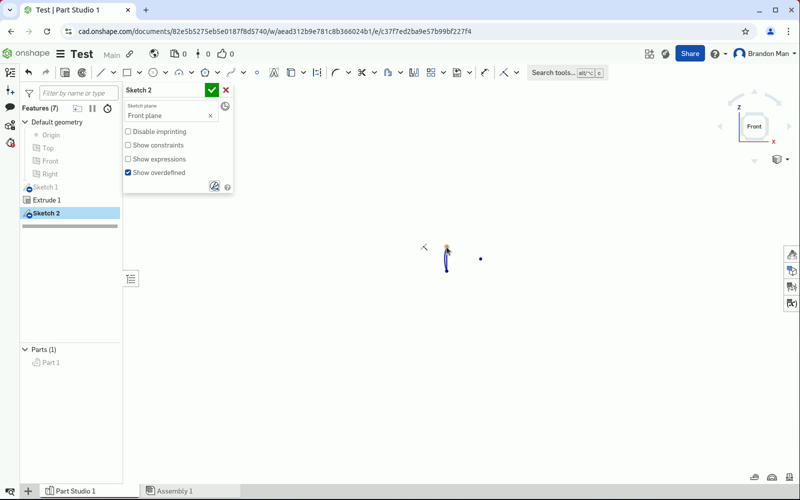
scroll(6)
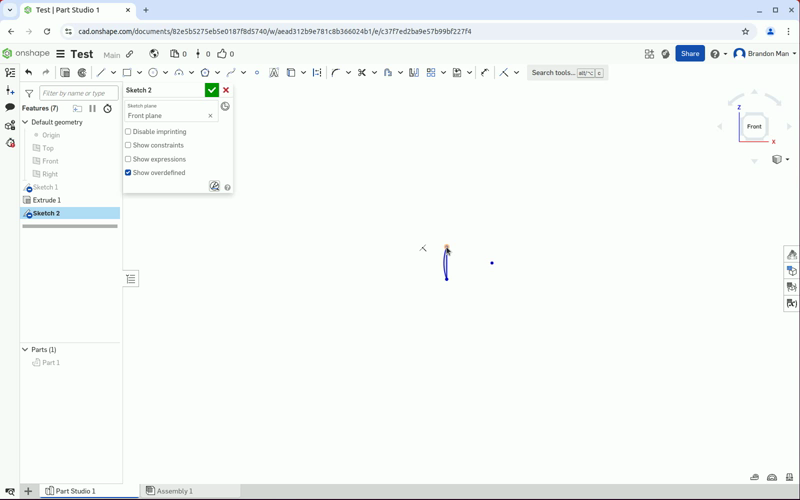
scroll(6)
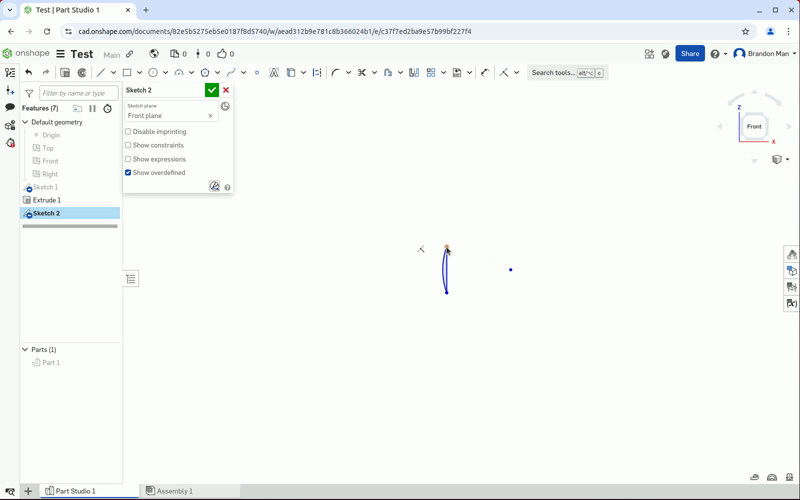
scroll(6)
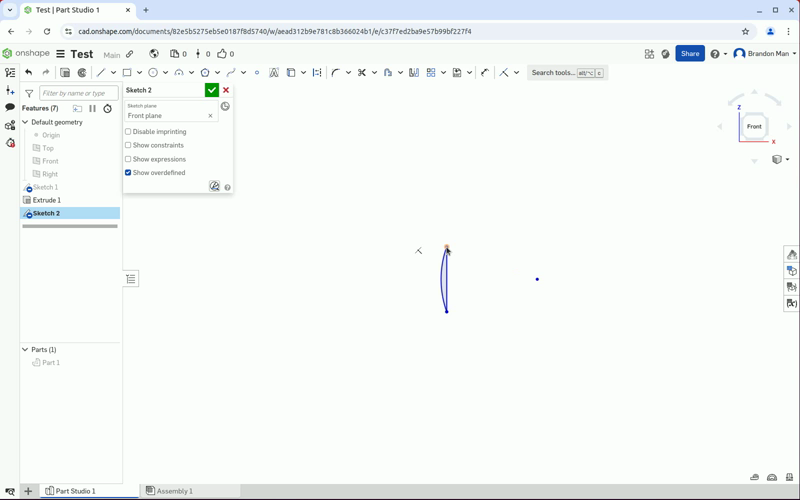
scroll(6)
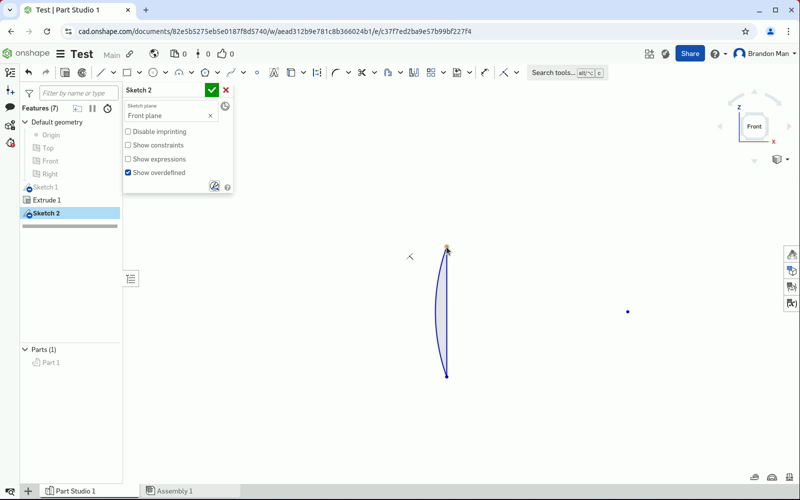
click(446, 246)
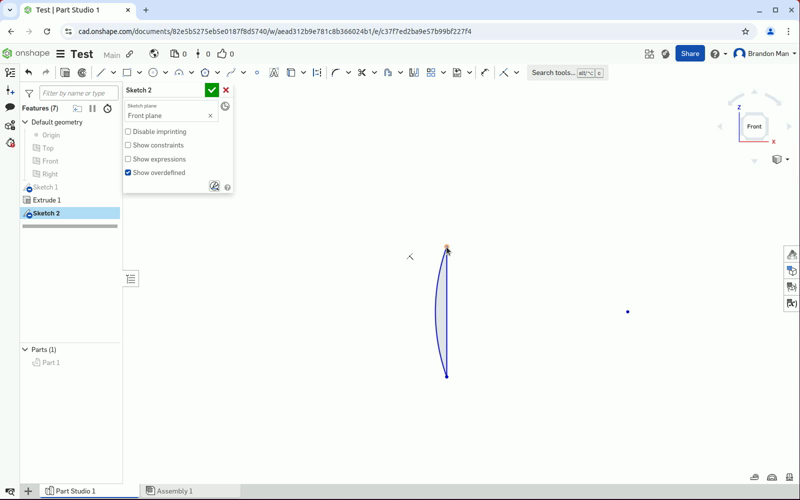
scroll(-6)
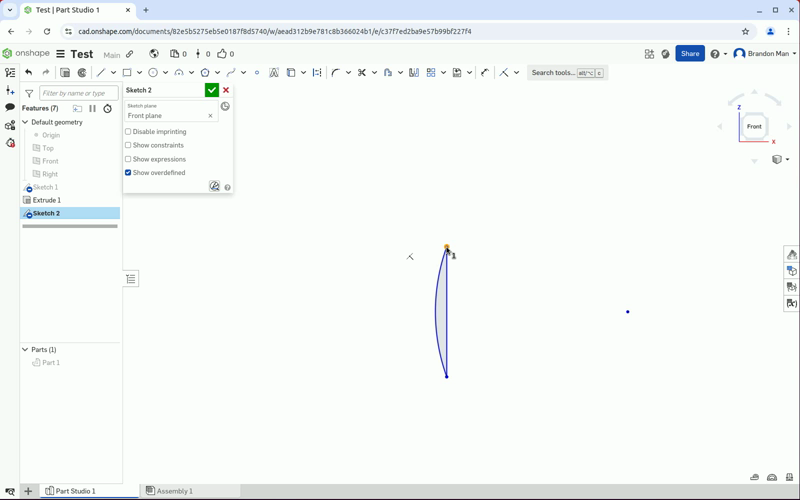
scroll(-6)
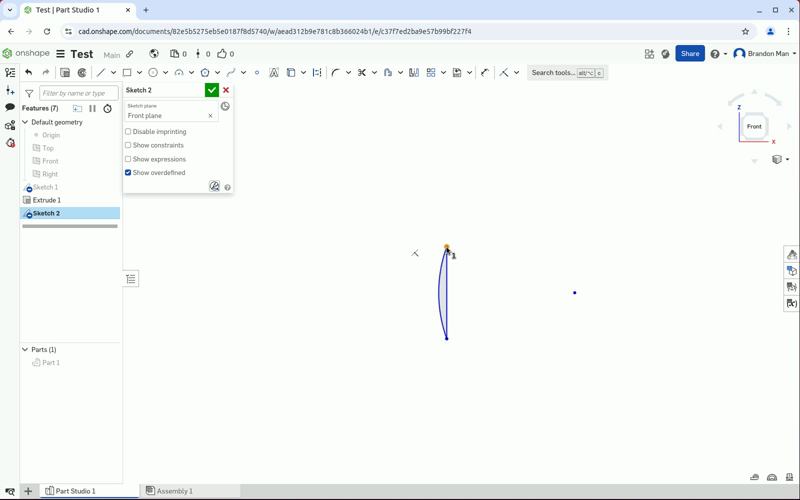
scroll(-6)
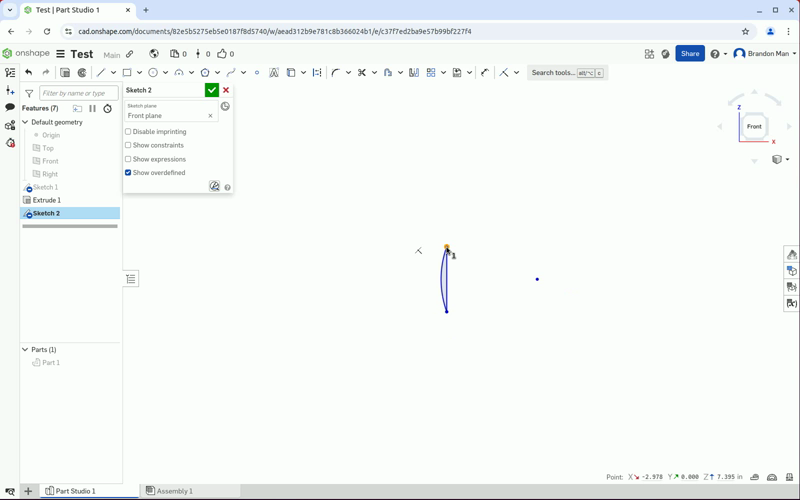
scroll(-6)
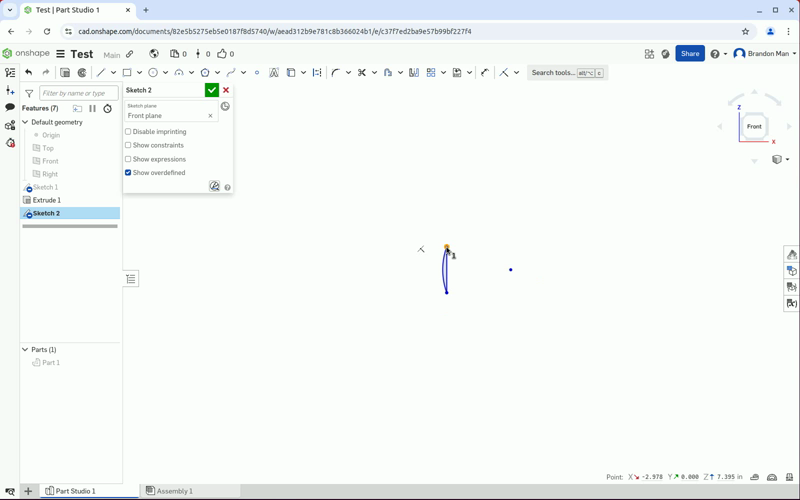
scroll(-6)
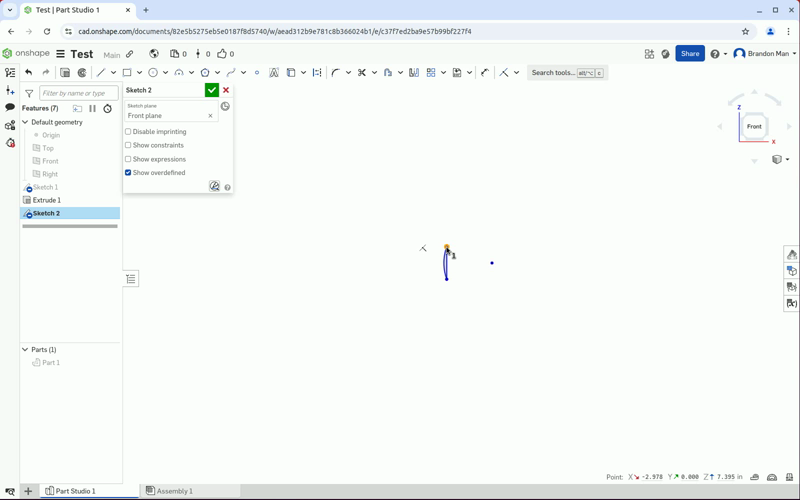
scroll(-6)
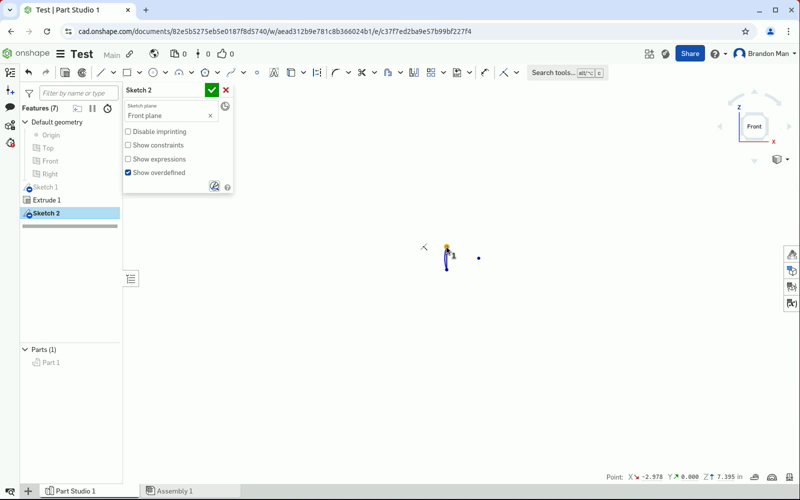
scroll(-6)
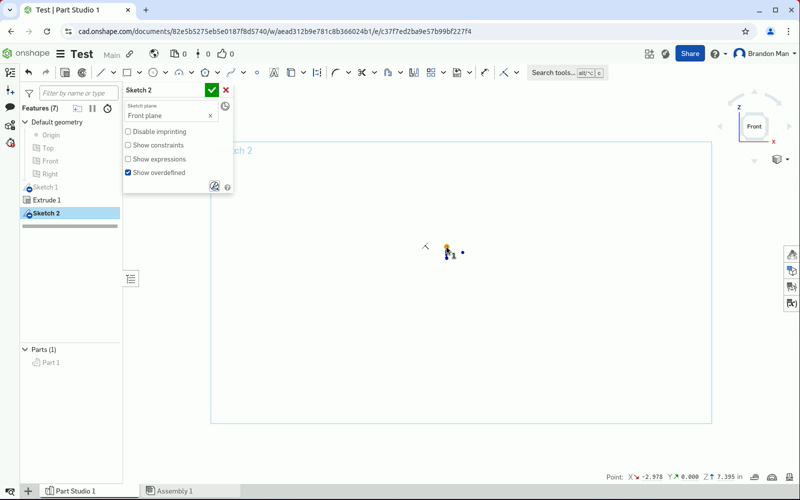
mouse_move(73, 352)
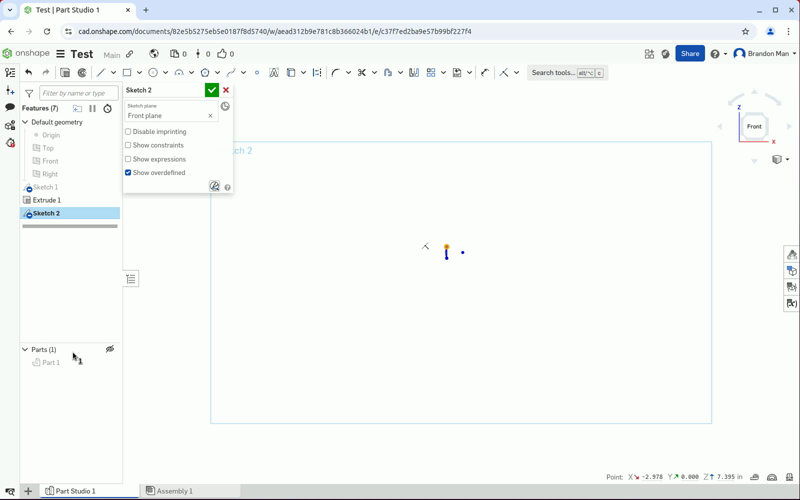
key(shift+y)
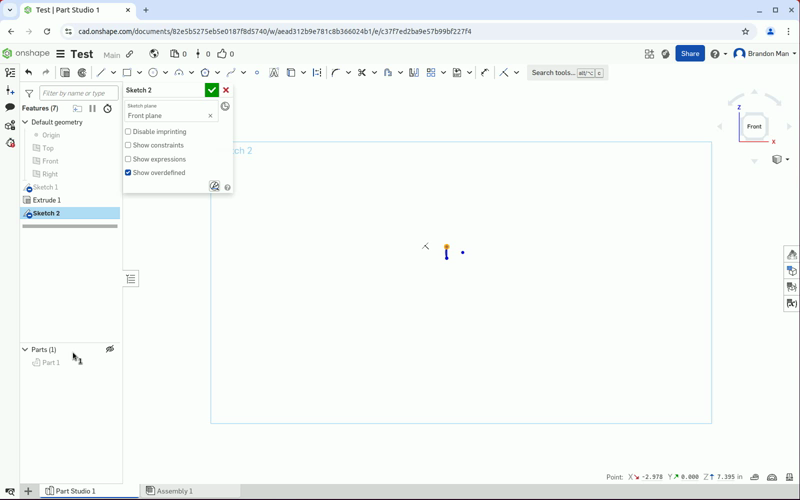
key(shift+e)
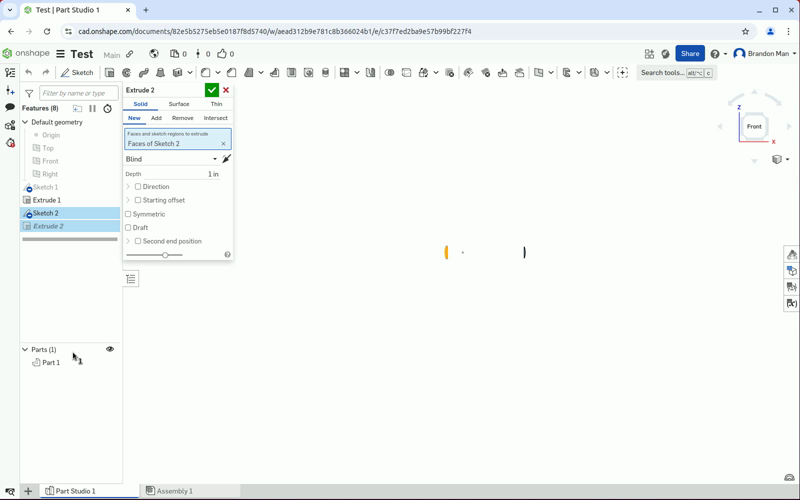
mouse_move(143, 106)
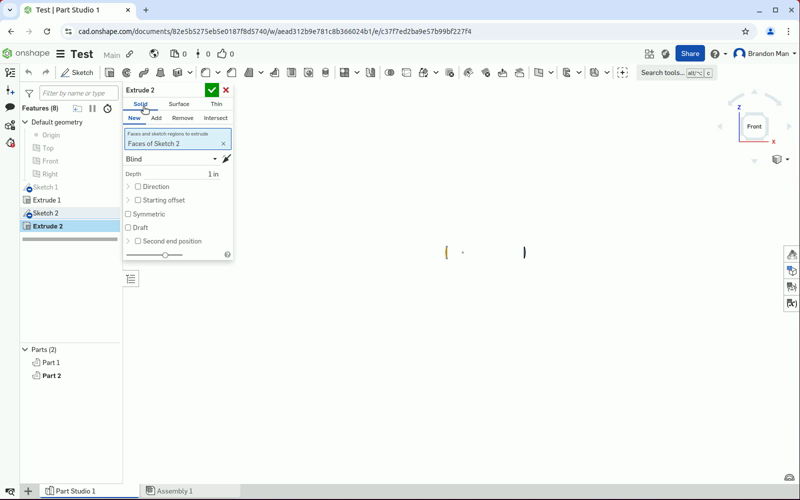
click(143, 106)
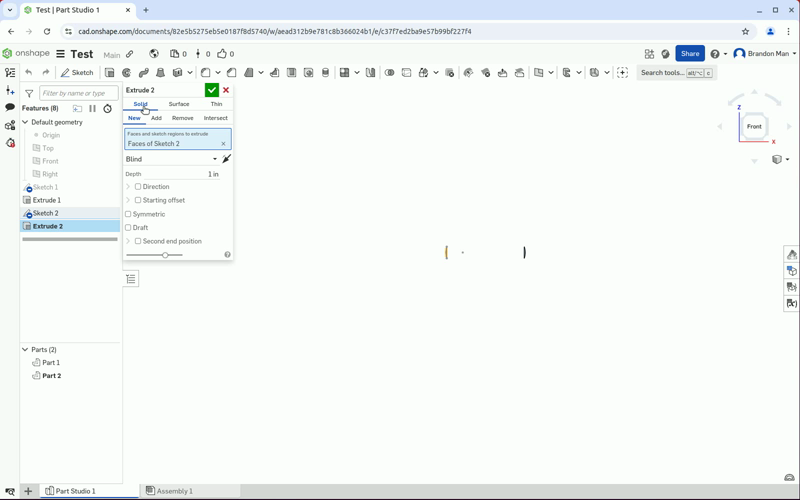
mouse_move(137, 120)
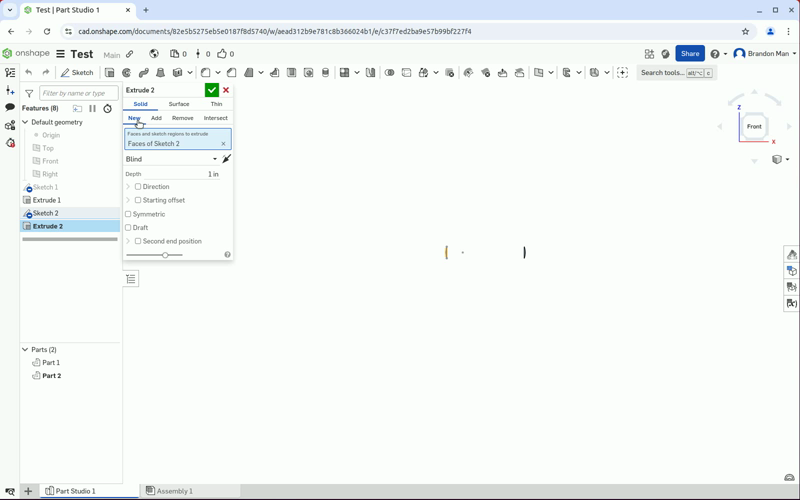
click(137, 120)
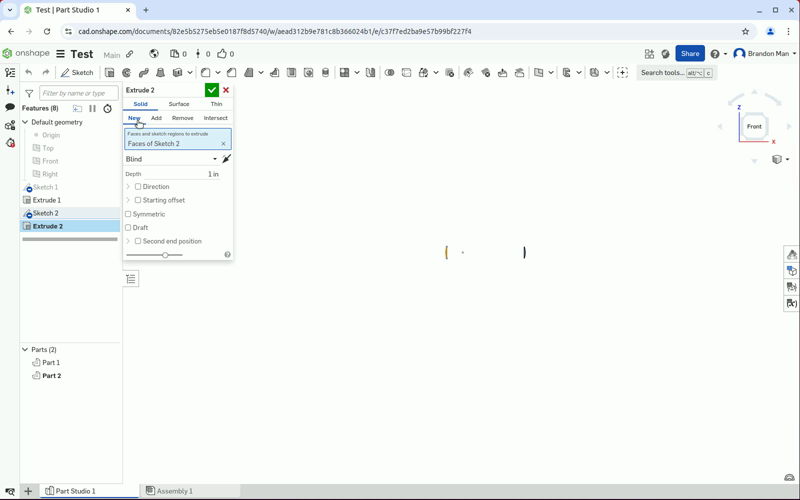
key(tab, 4)
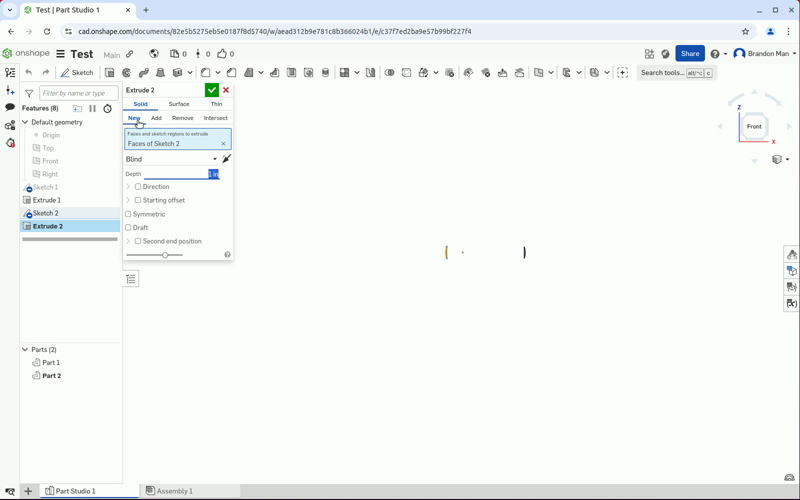
text(13.961)
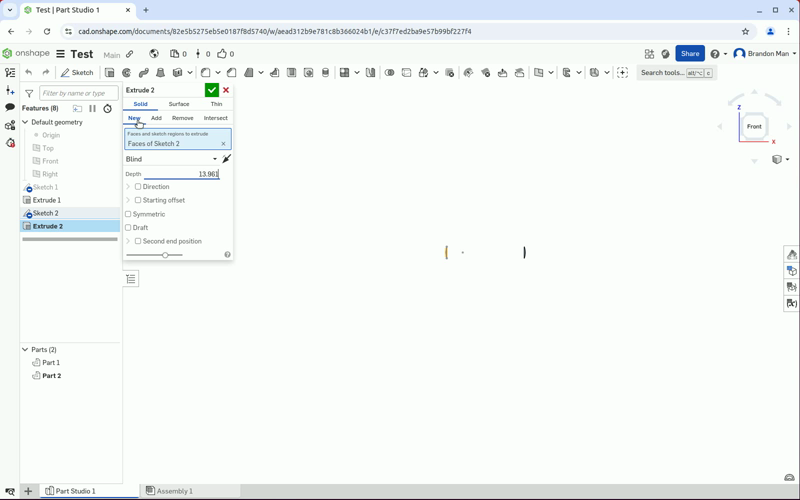
key(enter)
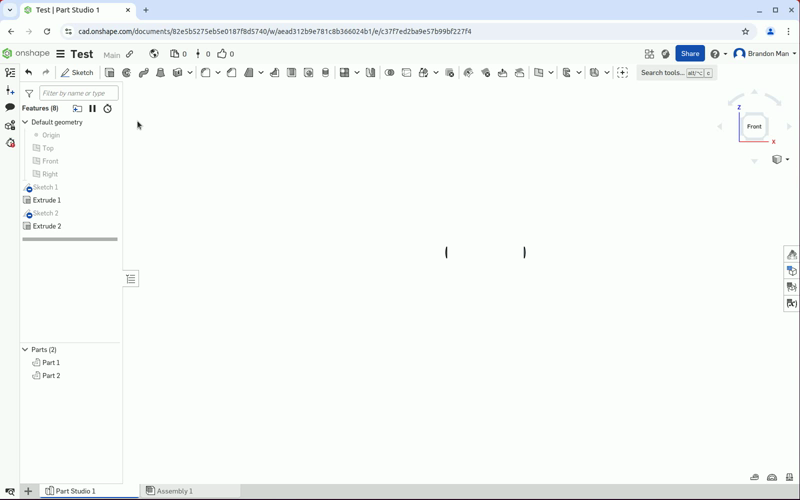
key(shift+h)
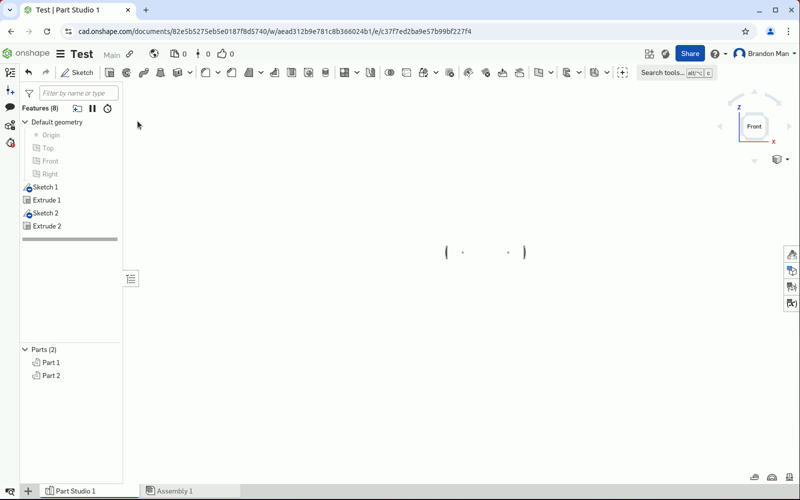
key(shift+h)
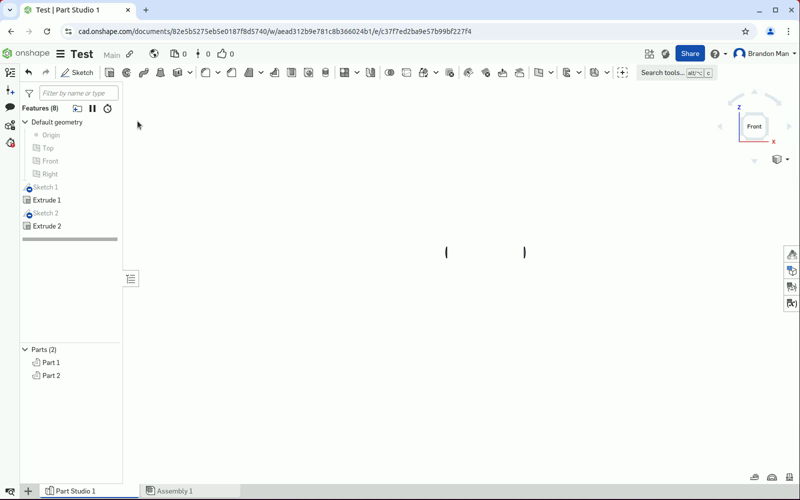
mouse_move(73, 189)
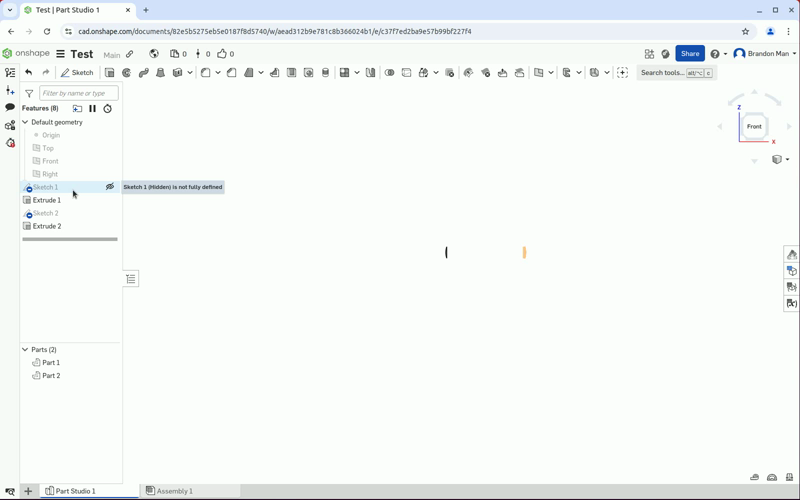
click(73, 189)
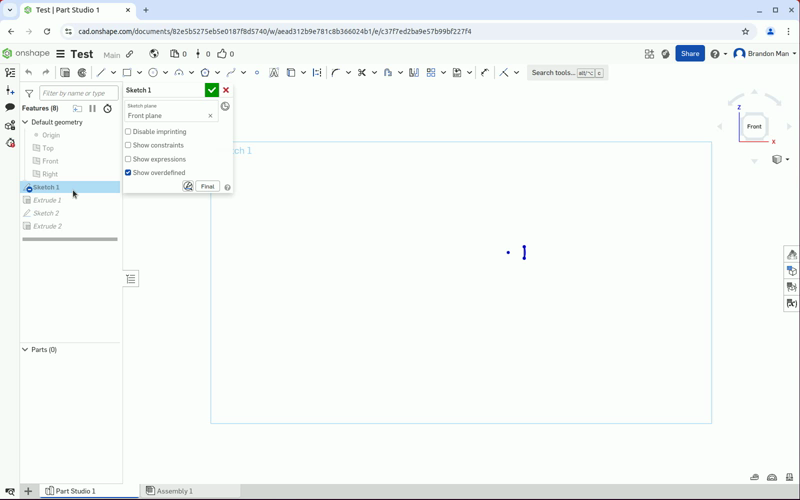
mouse_move(229, 92)
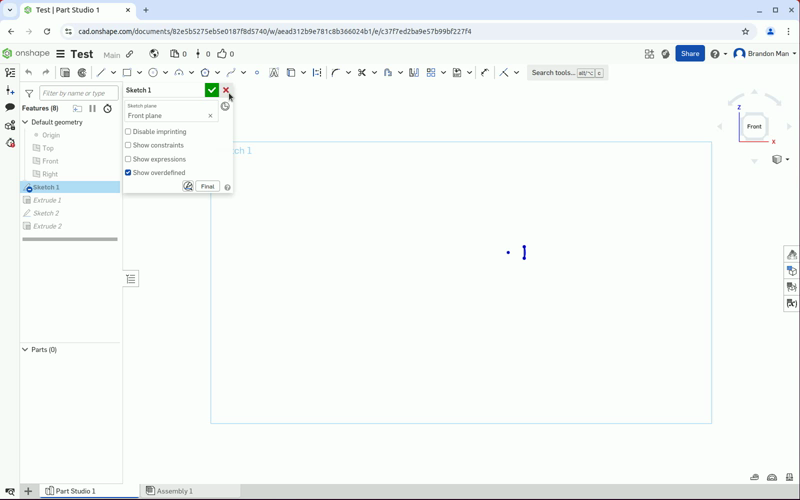
click(229, 92)
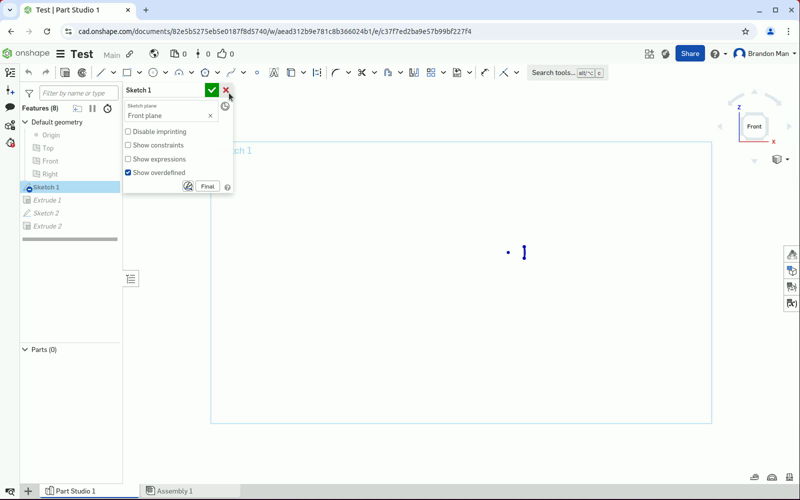
key(shift+s)
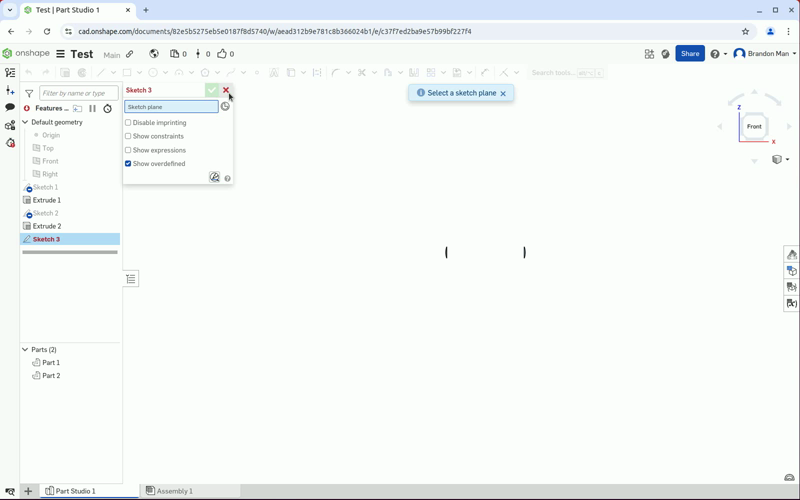
mouse_move(73, 163)
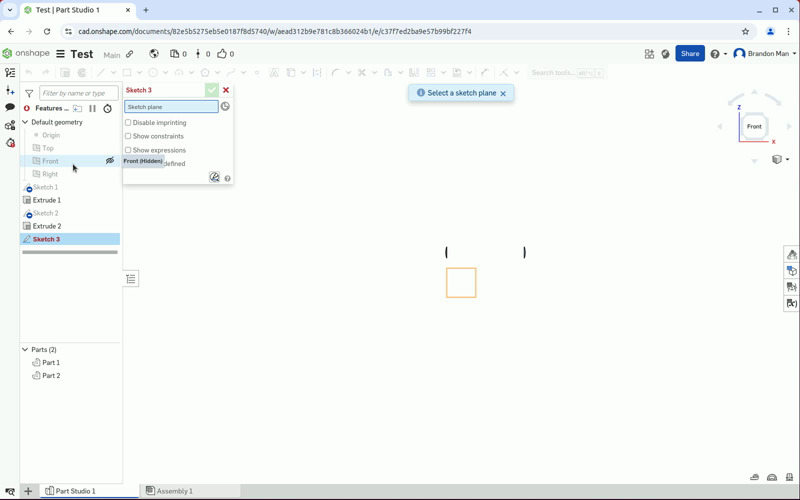
click(73, 163)
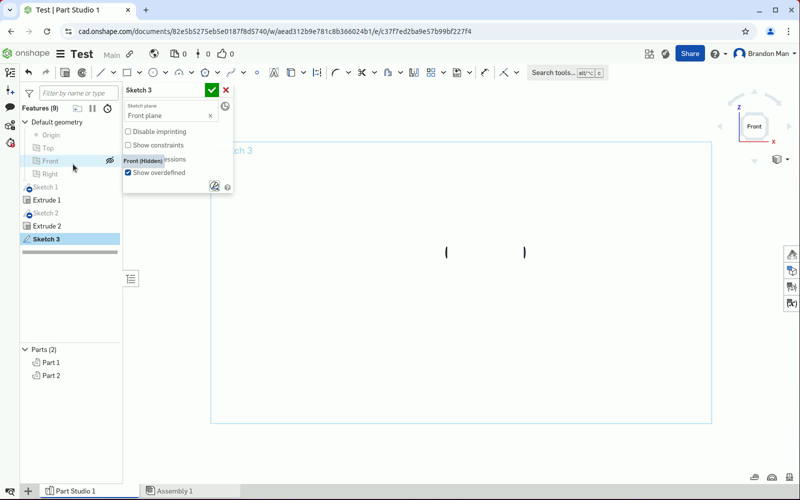
mouse_move(73, 352)
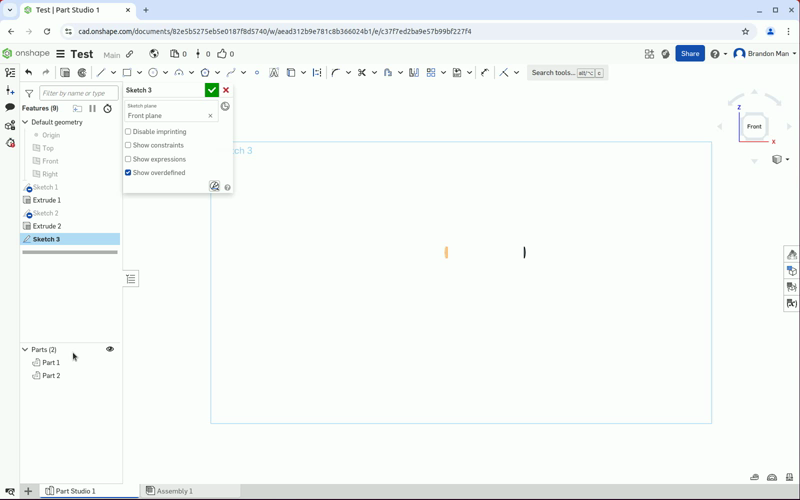
key(y)
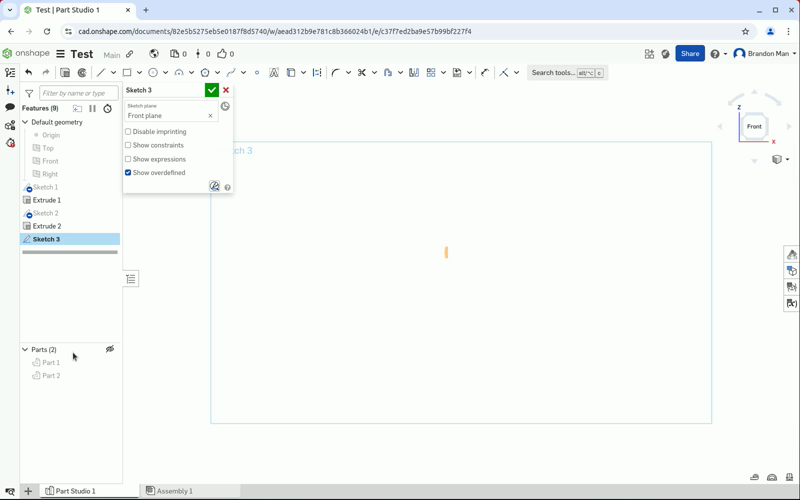
key(a)
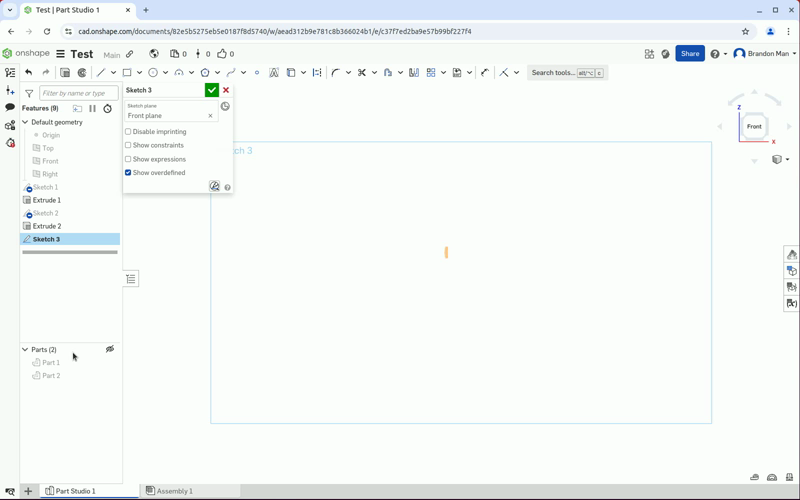
key_down(shift)
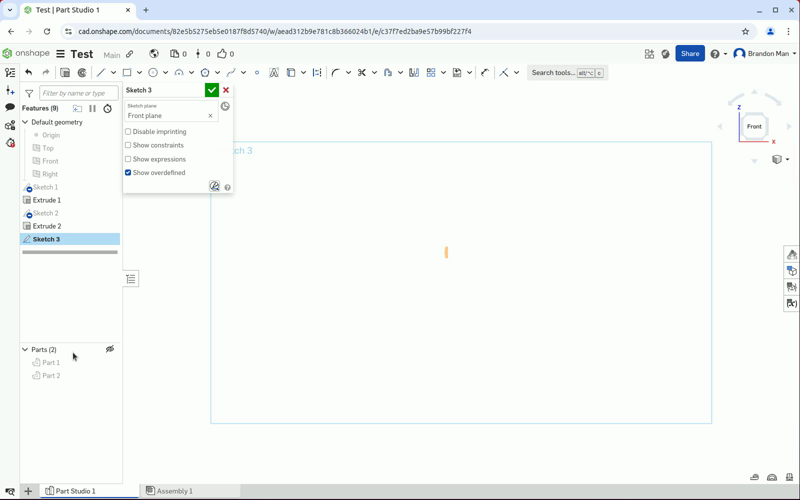
mouse_move(398, 261)
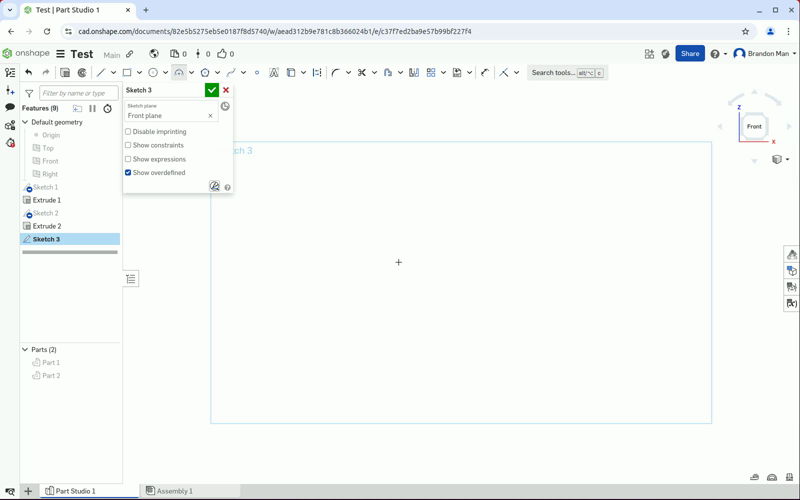
click(398, 261)
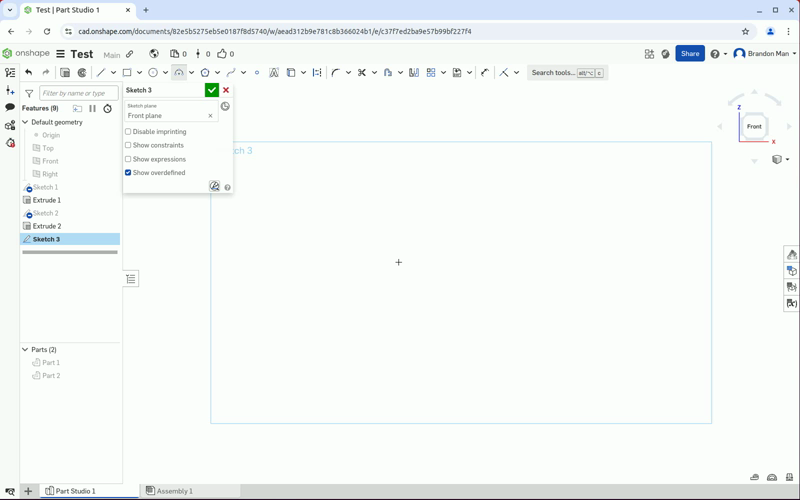
key_up(shift)
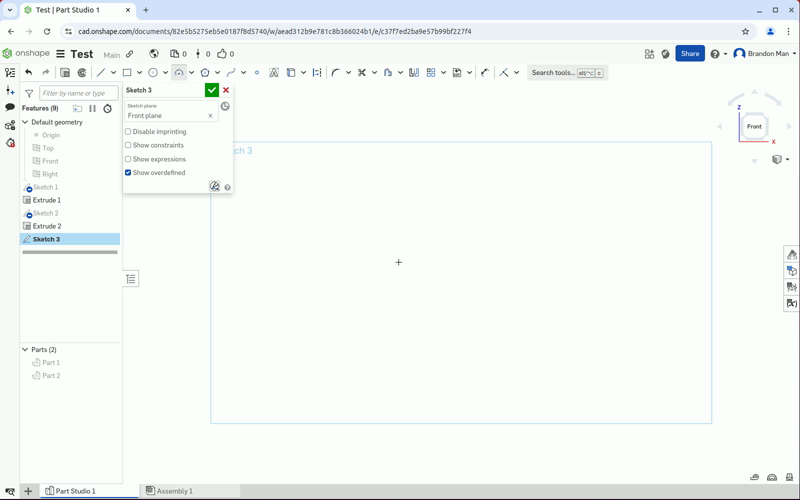
key_down(shift)
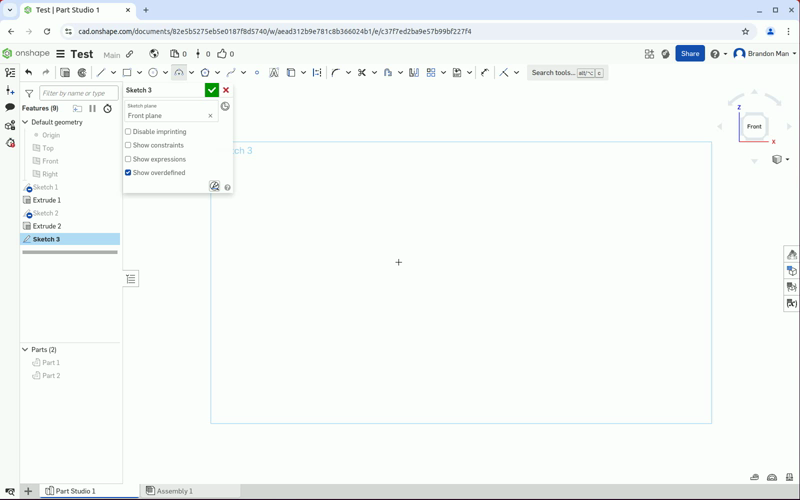
mouse_move(483, 344)
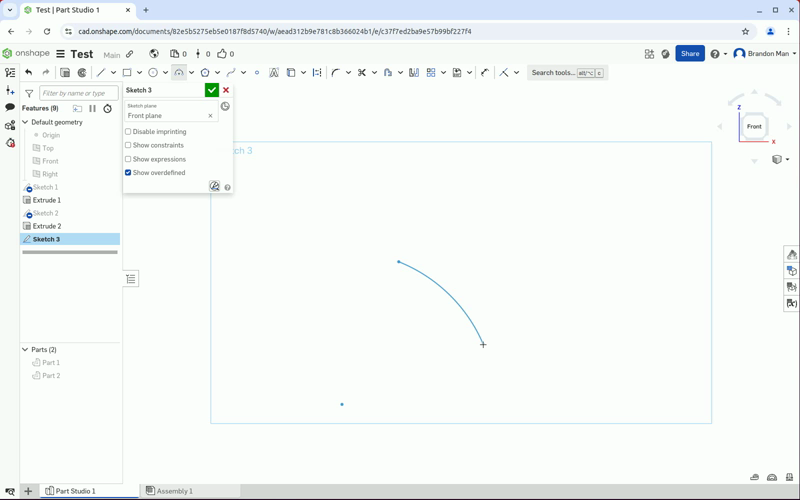
click(483, 344)
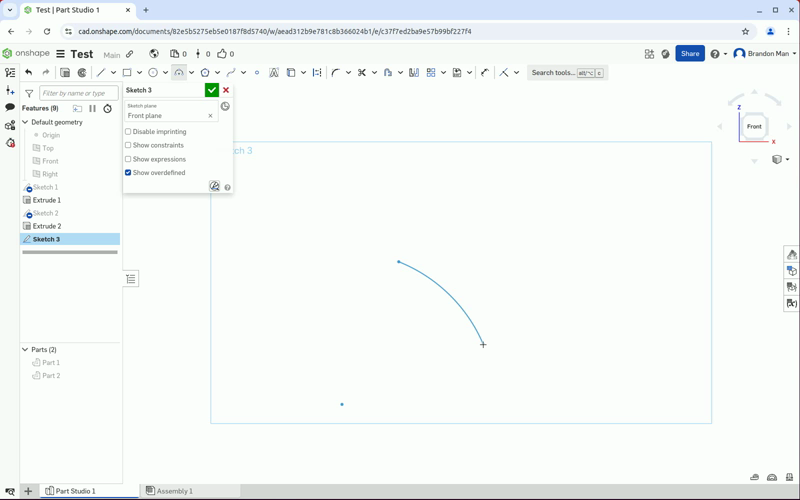
mouse_move(423, 321)
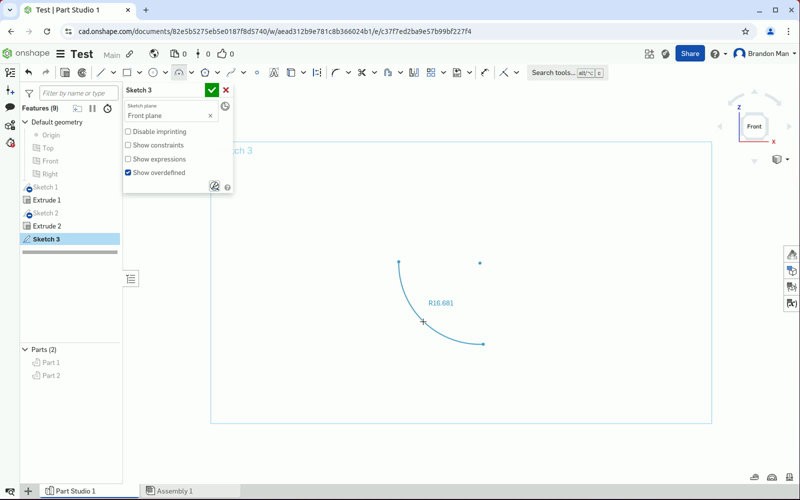
click(423, 321)
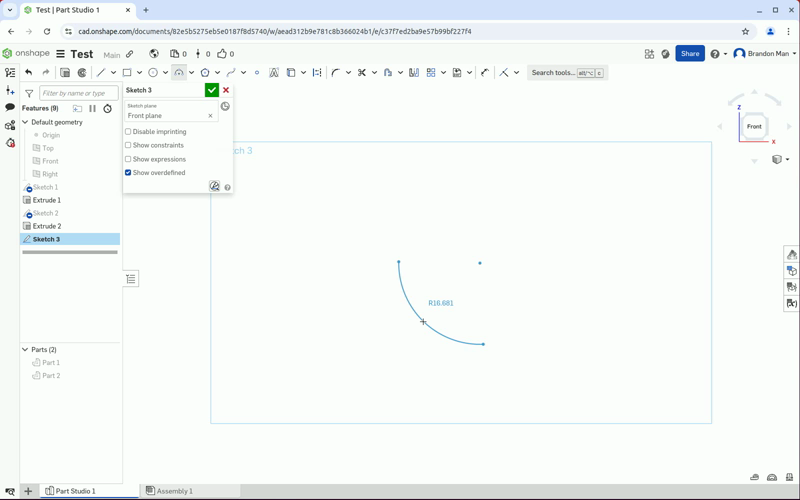
key_up(shift)
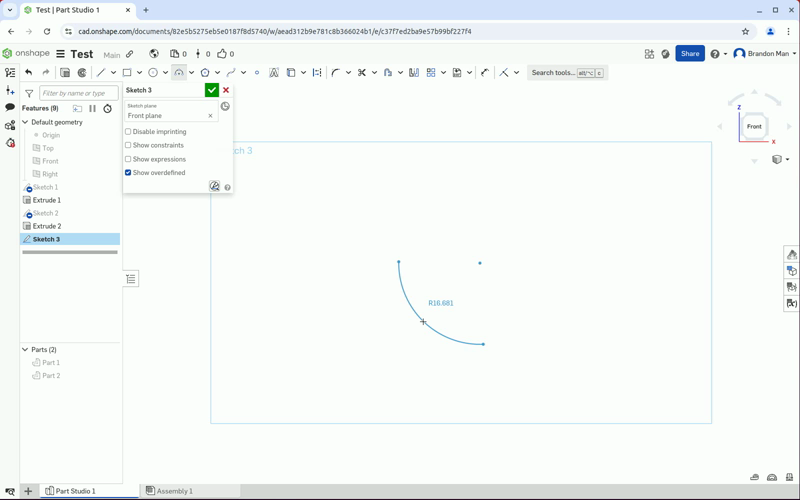
key(esc)
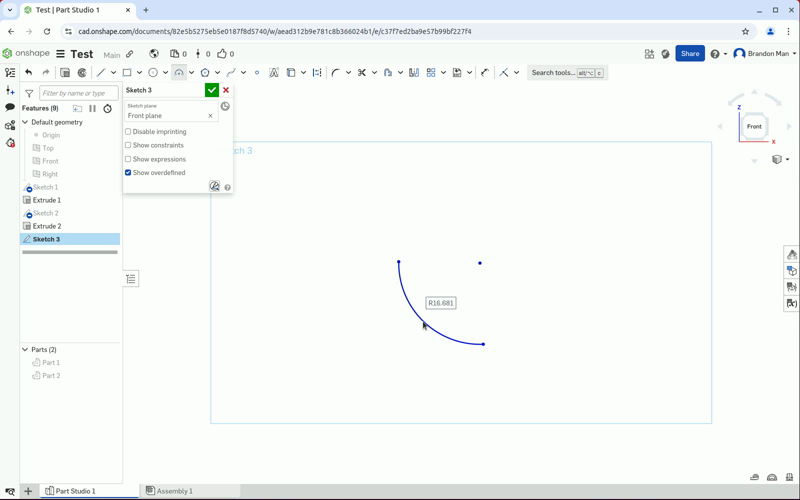
key(l)
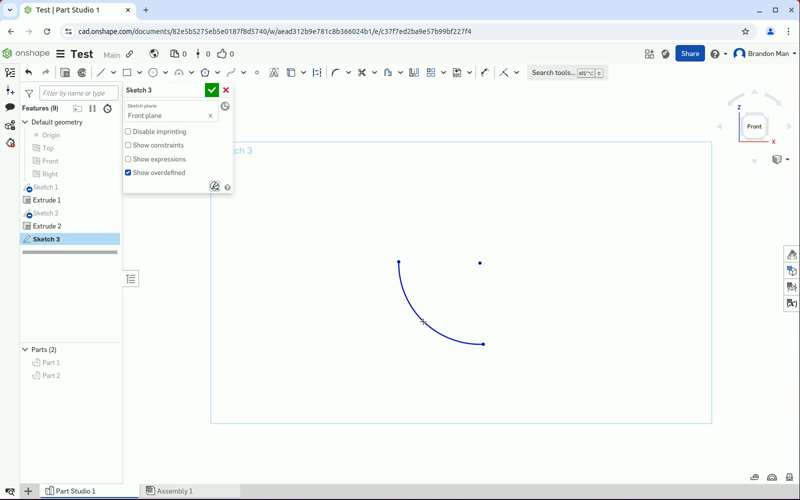
mouse_move(483, 344)
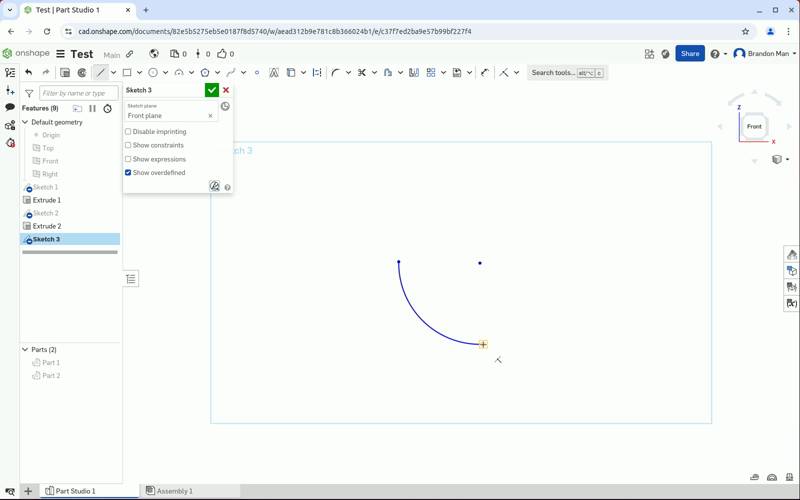
click(483, 344)
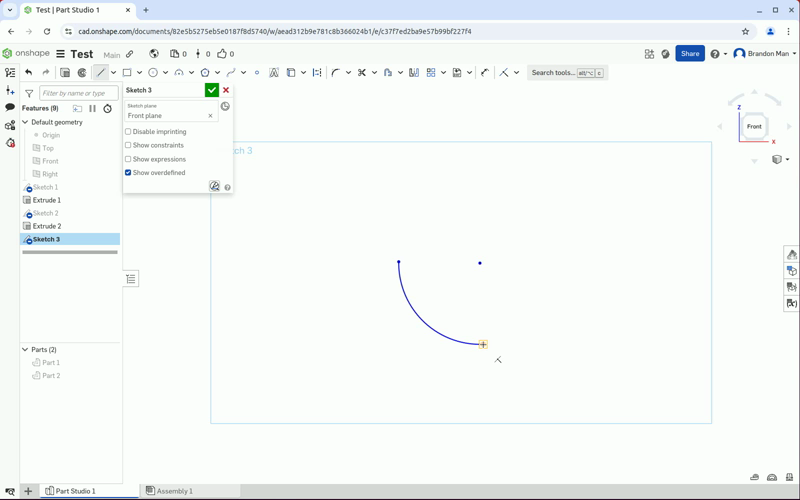
key_down(shift)
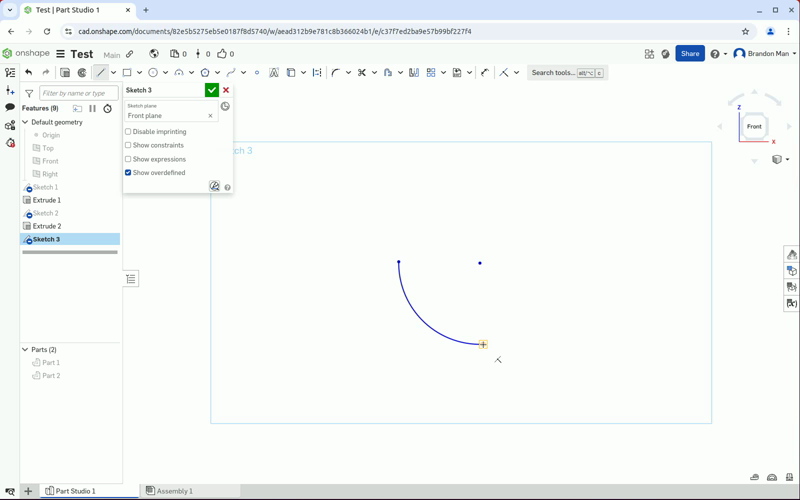
mouse_move(572, 344)
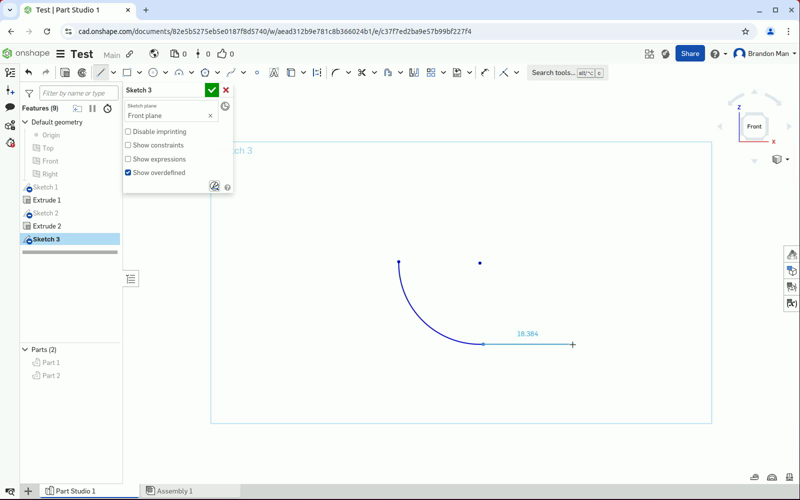
click(572, 344)
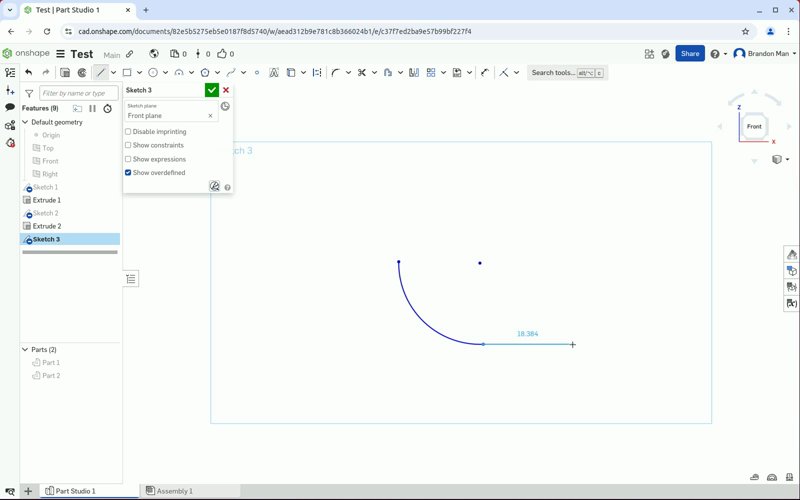
key_up(shift)
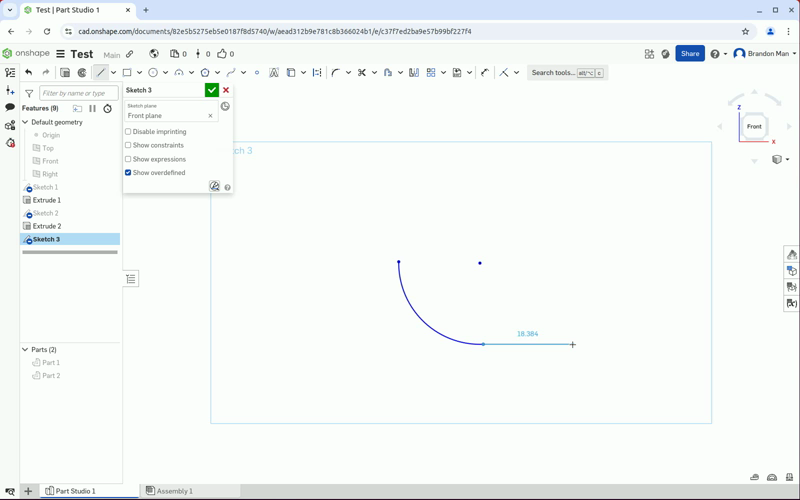
key_down(shift)
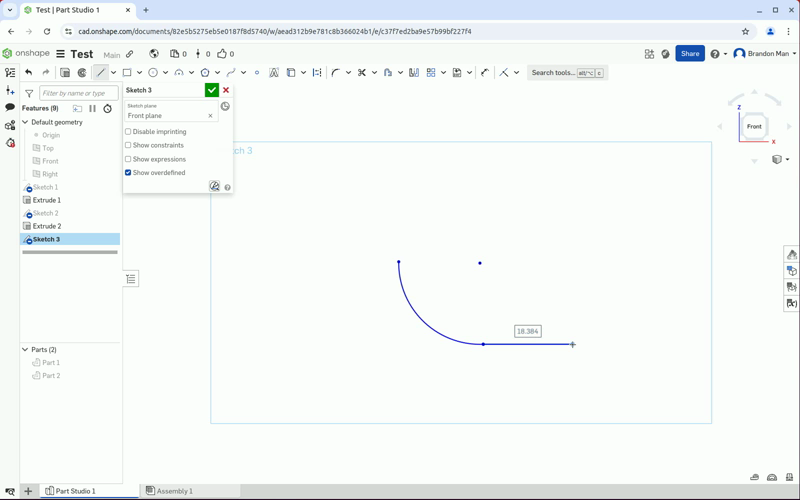
mouse_move(589, 344)
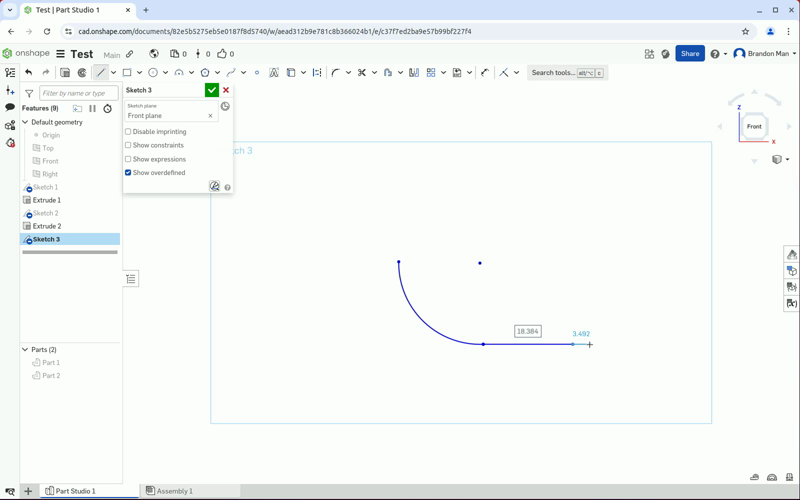
mouse_move(570, 331)
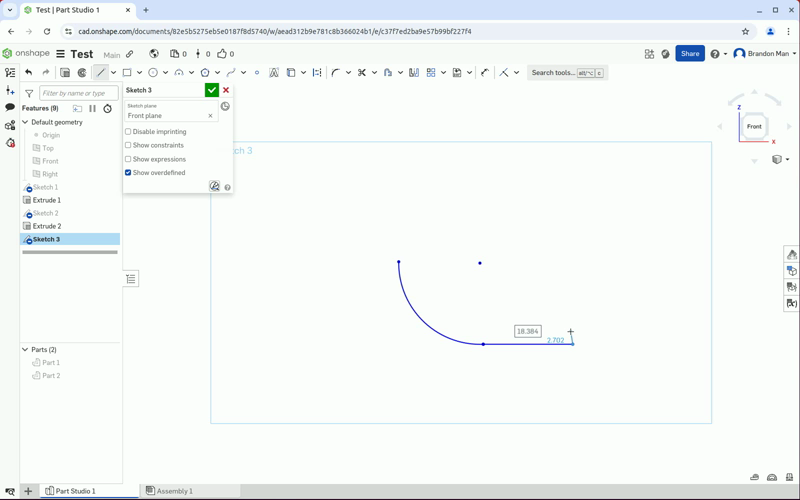
click(570, 331)
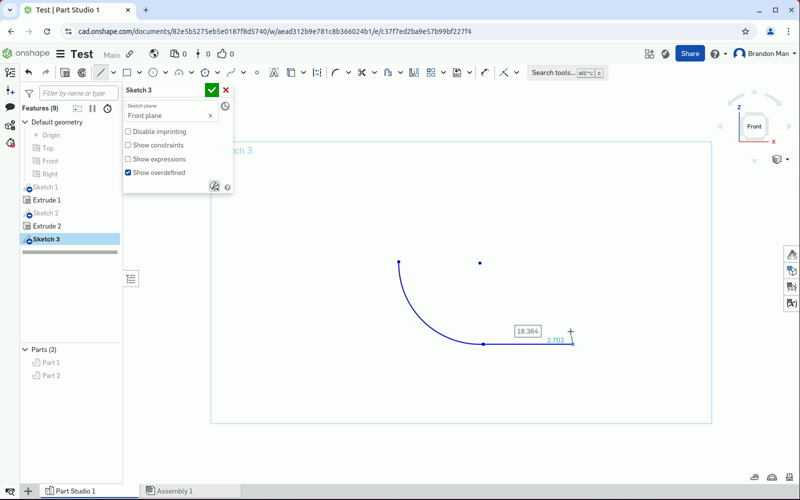
key_up(shift)
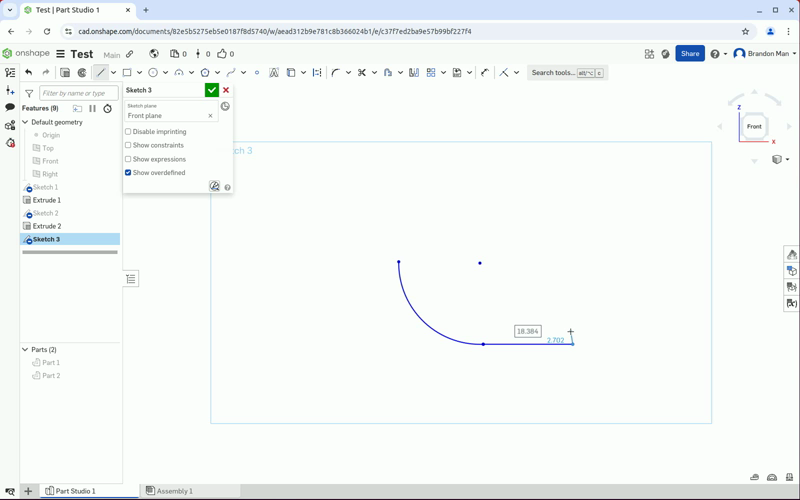
key_down(shift)
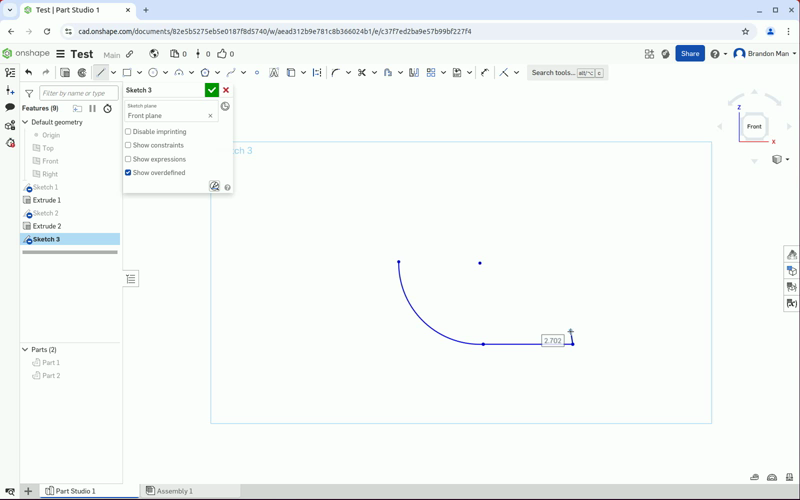
mouse_move(570, 247)
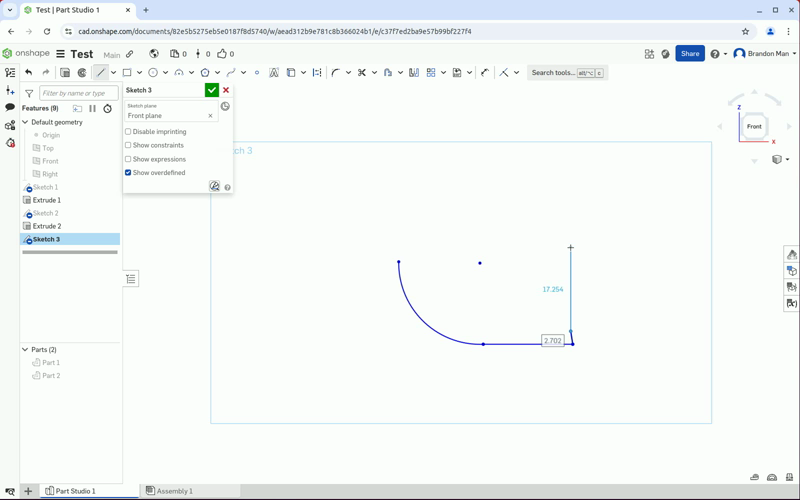
click(570, 247)
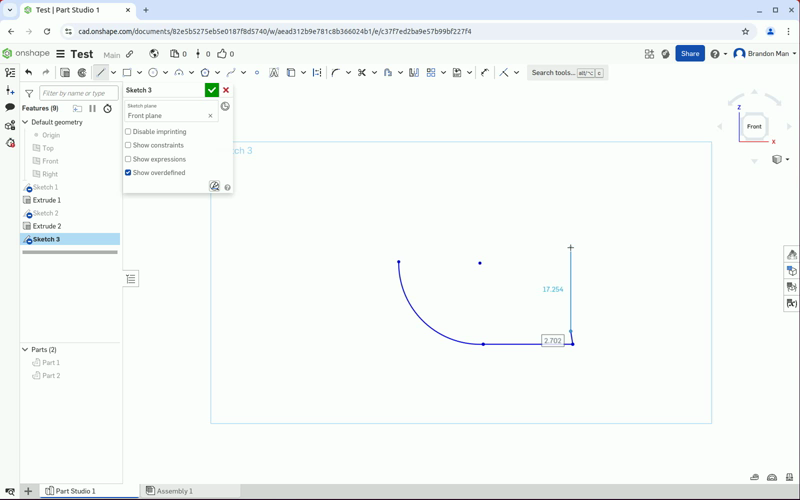
key_up(shift)
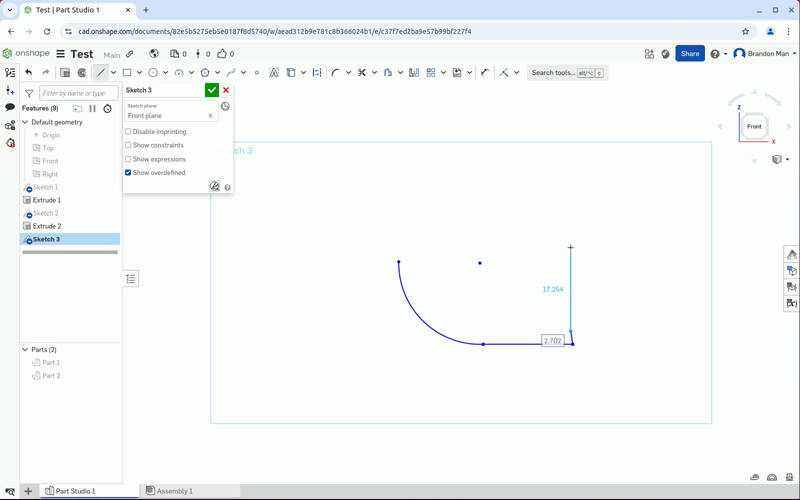
key_down(shift)
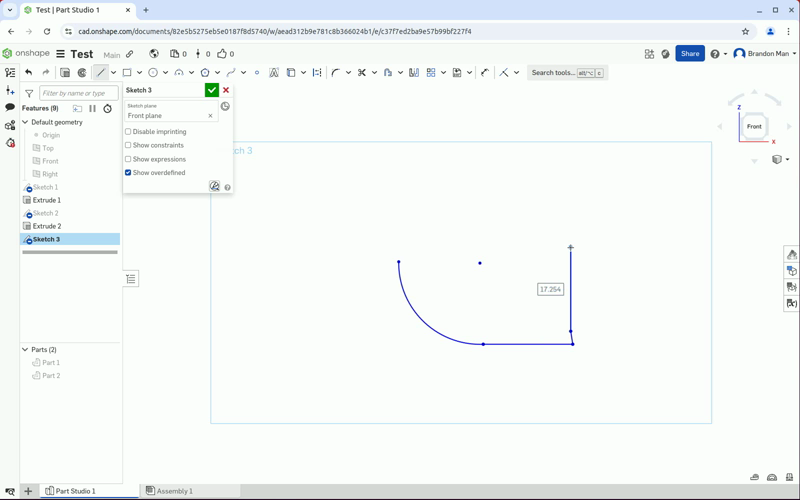
mouse_move(589, 247)
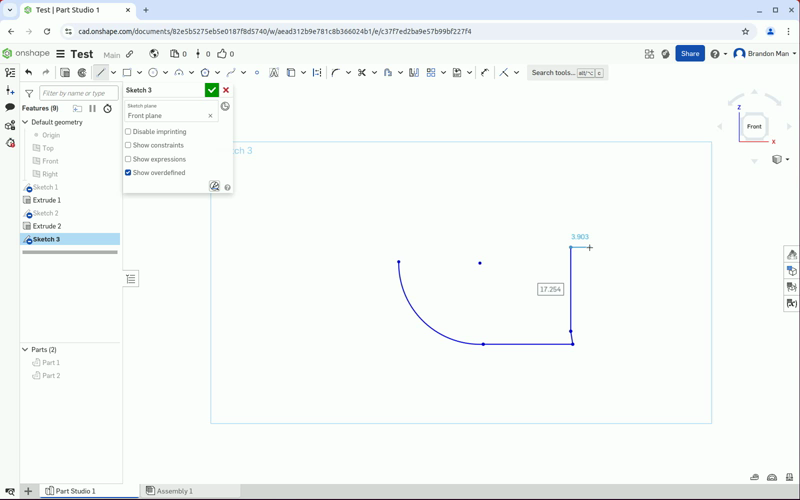
mouse_move(523, 247)
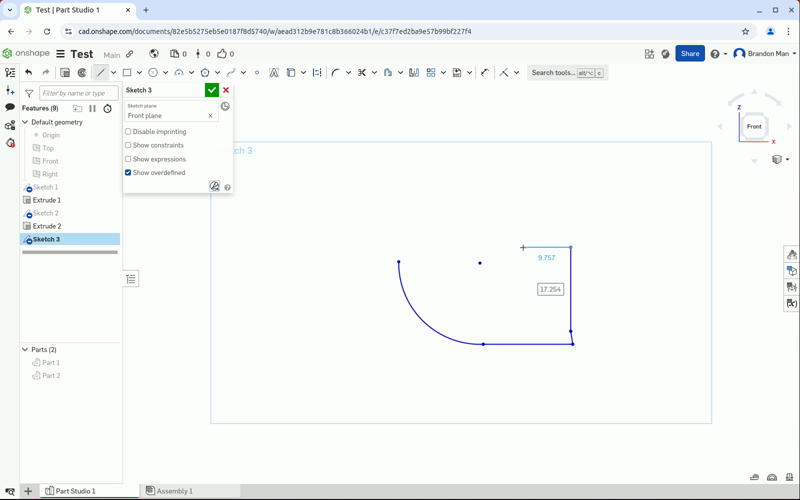
click(523, 247)
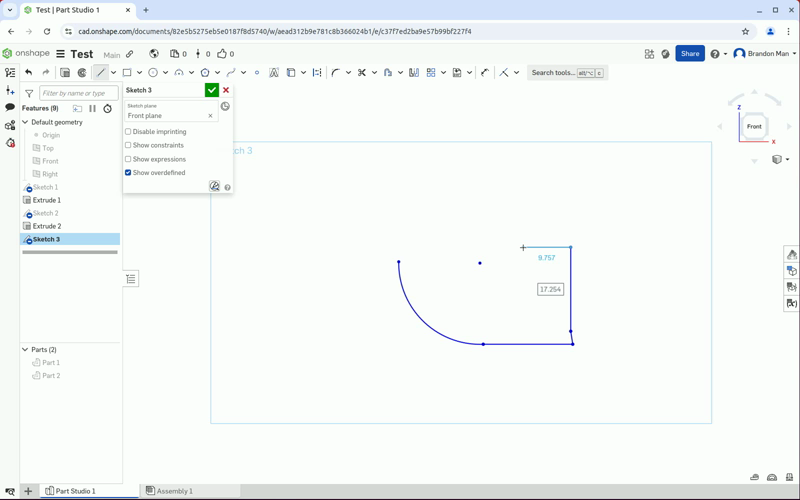
key_up(shift)
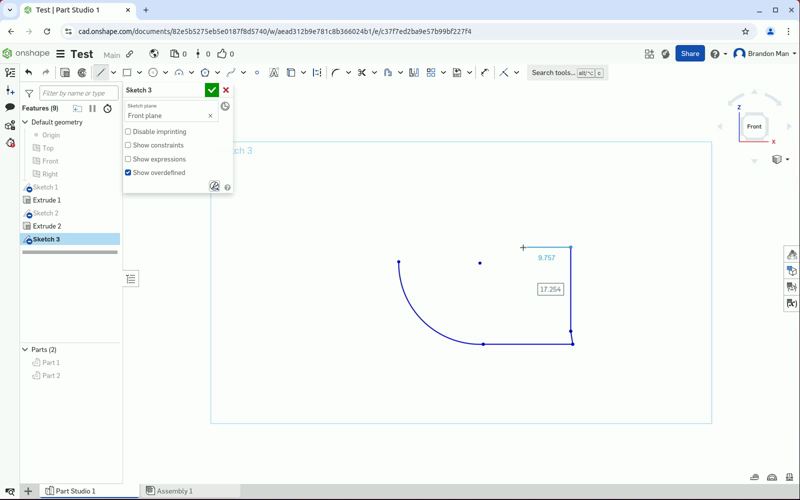
key(esc)
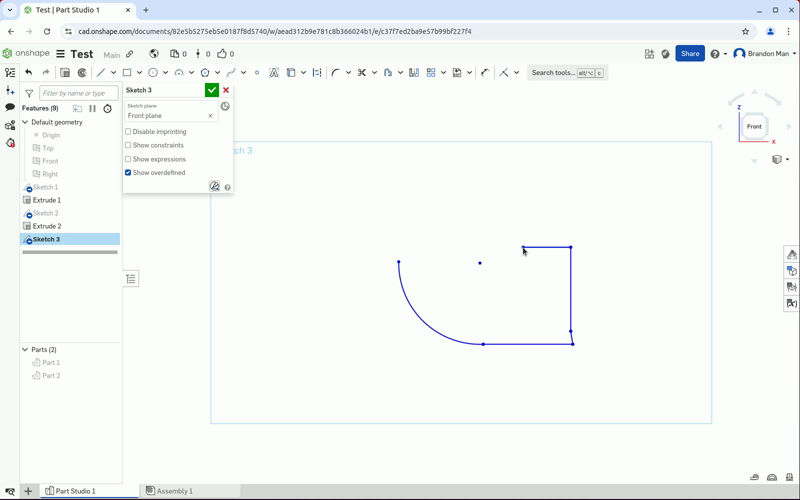
key(a)
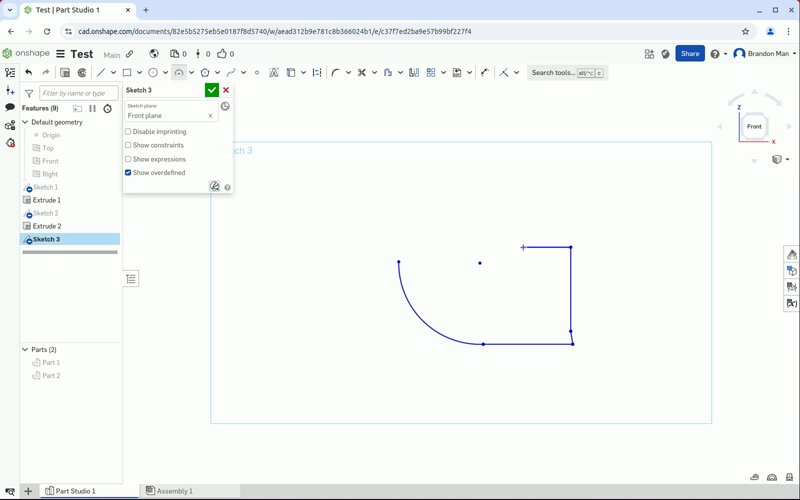
mouse_move(523, 247)
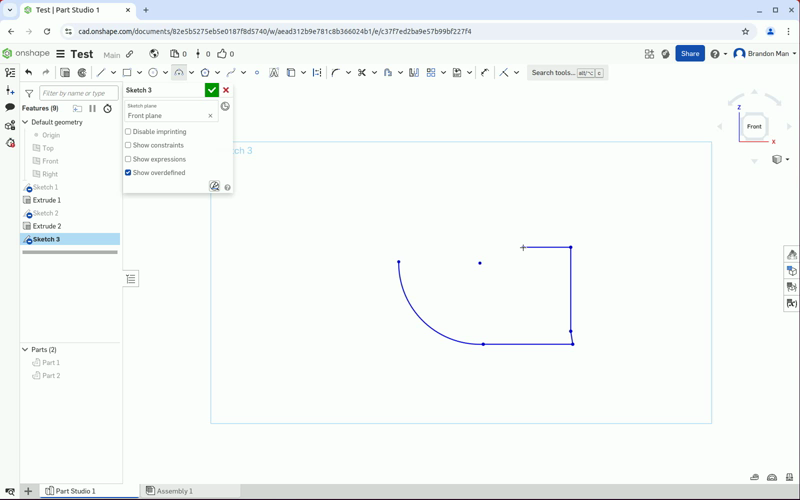
click(523, 247)
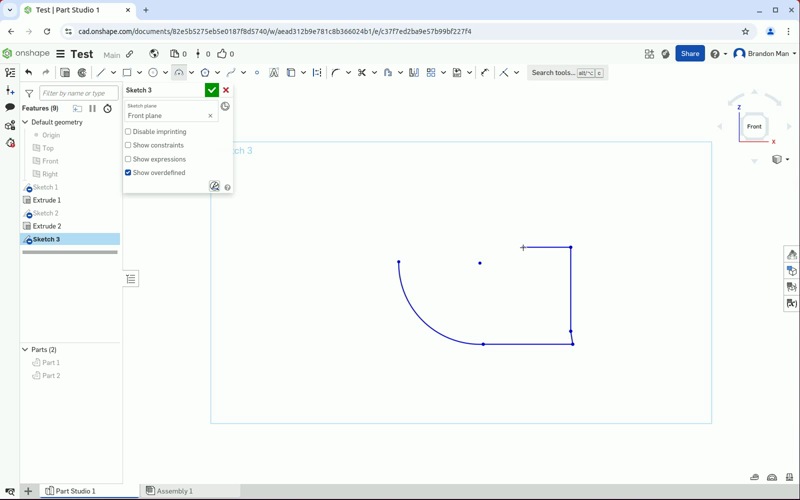
key_down(shift)
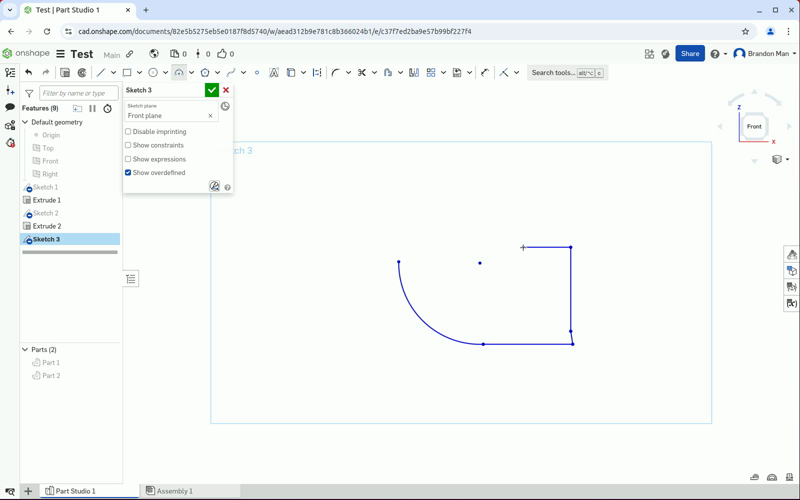
mouse_move(446, 247)
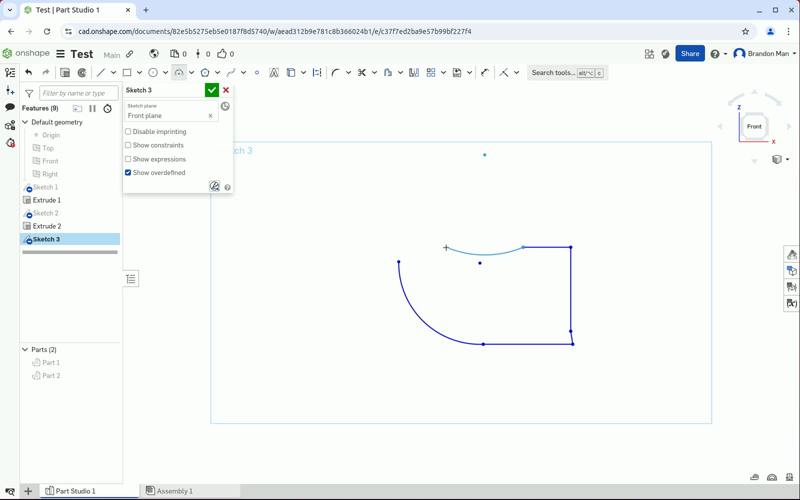
click(446, 247)
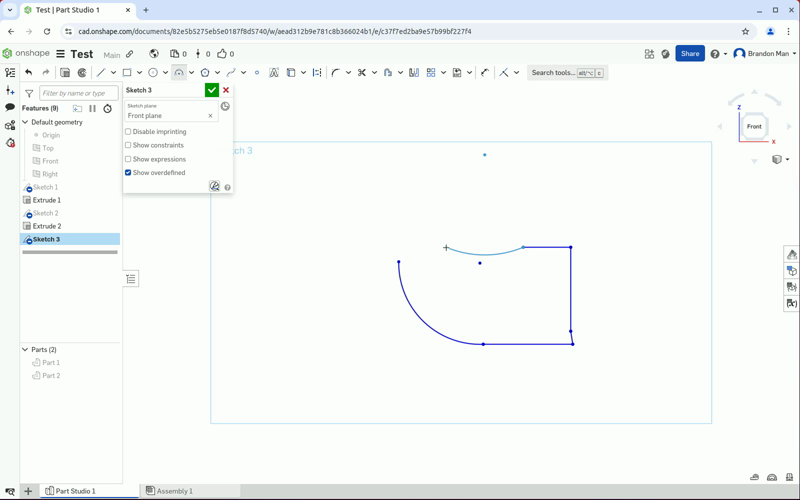
mouse_move(484, 291)
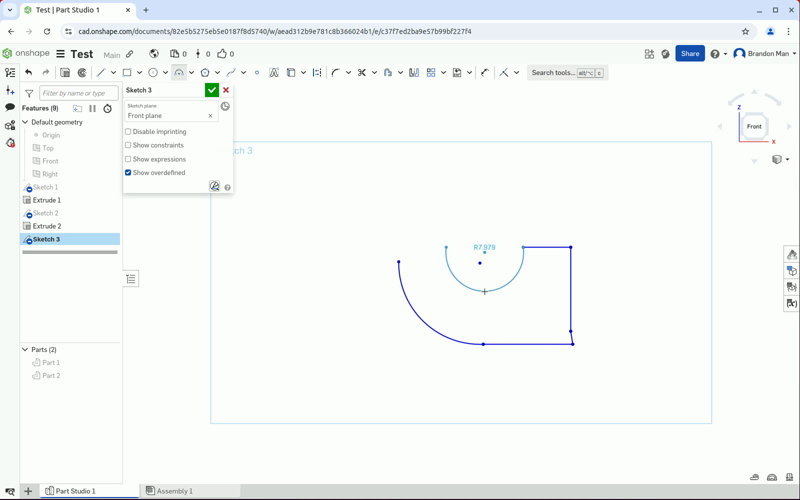
click(484, 291)
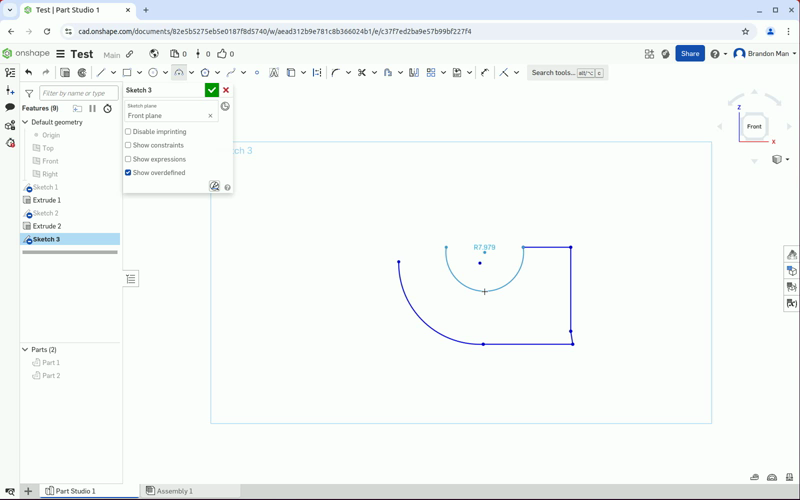
key_up(shift)
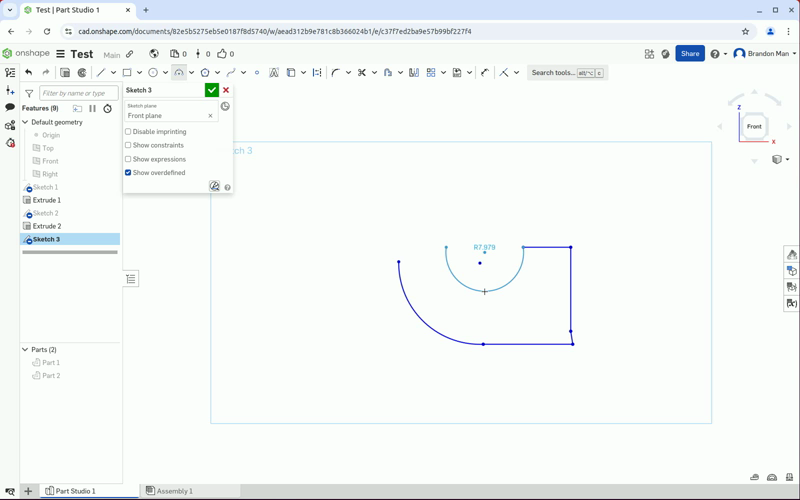
key(esc)
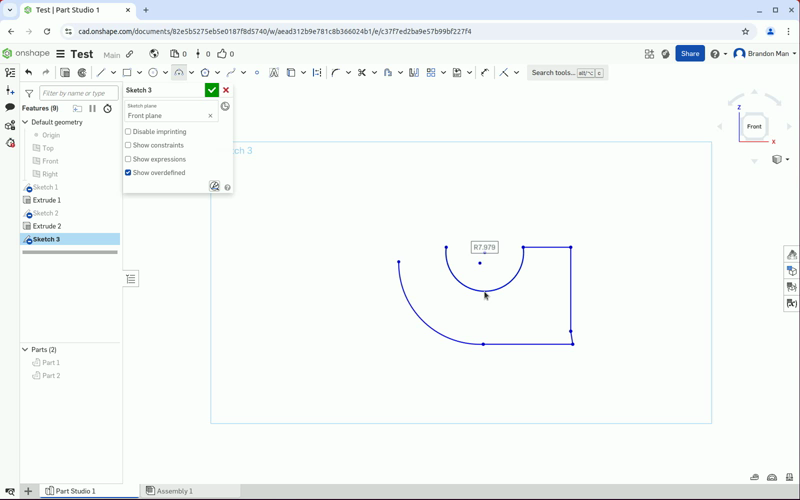
key(l)
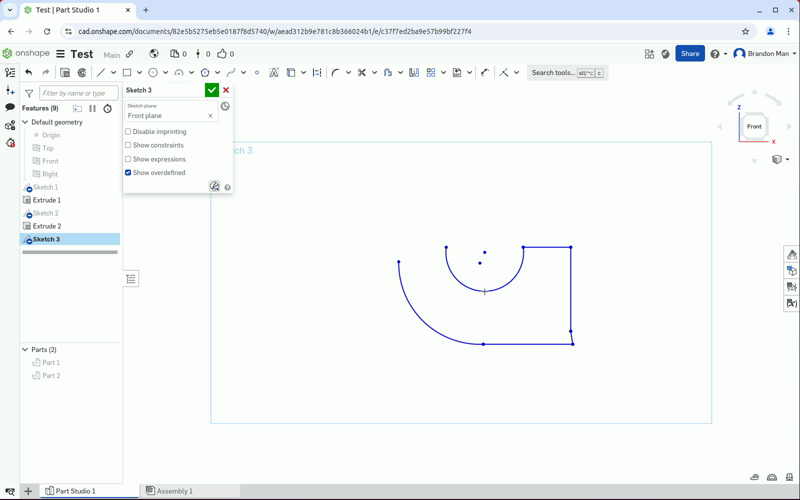
mouse_move(446, 247)
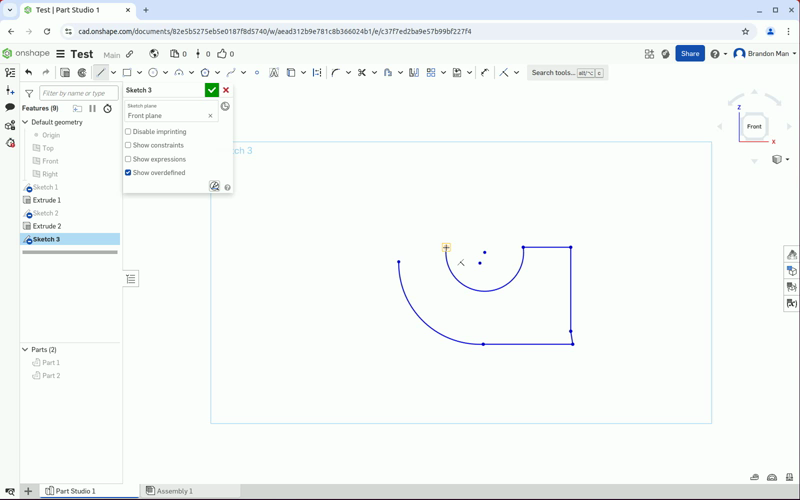
click(446, 247)
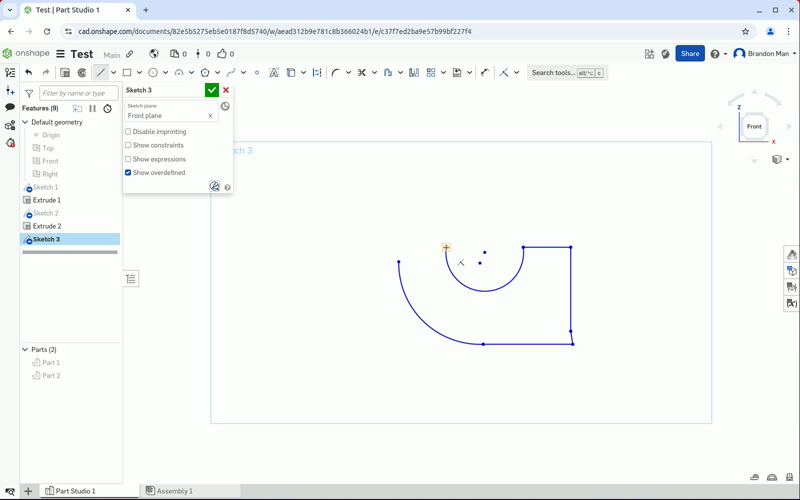
key_down(shift)
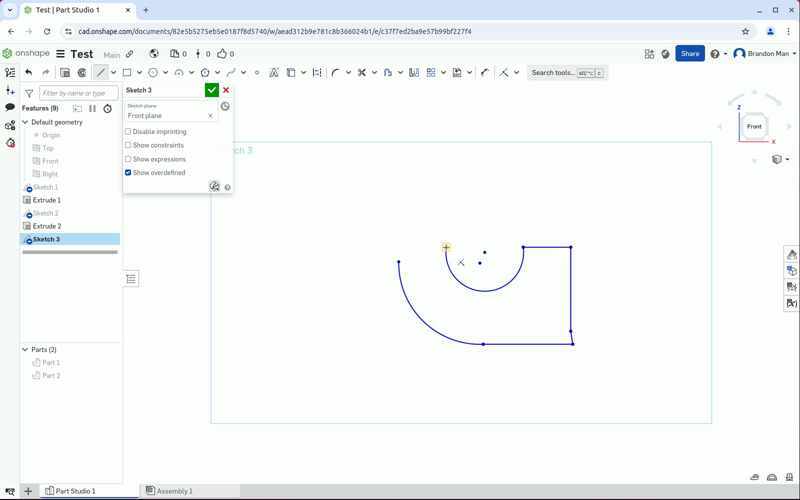
mouse_move(476, 247)
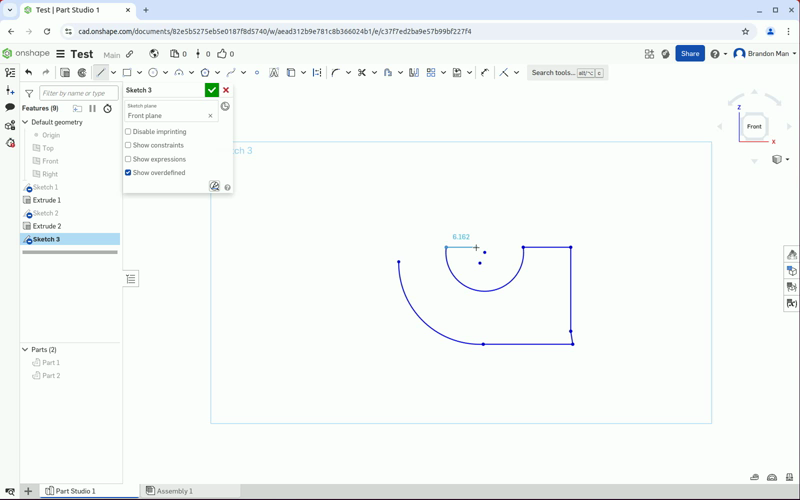
mouse_move(398, 247)
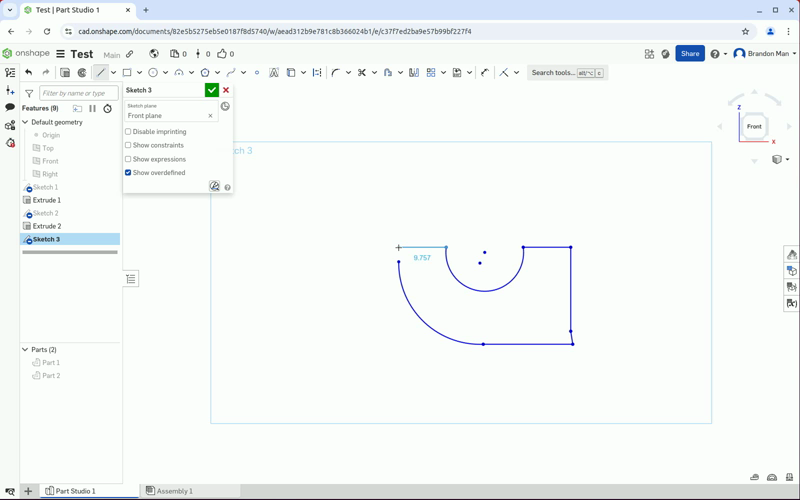
click(398, 247)
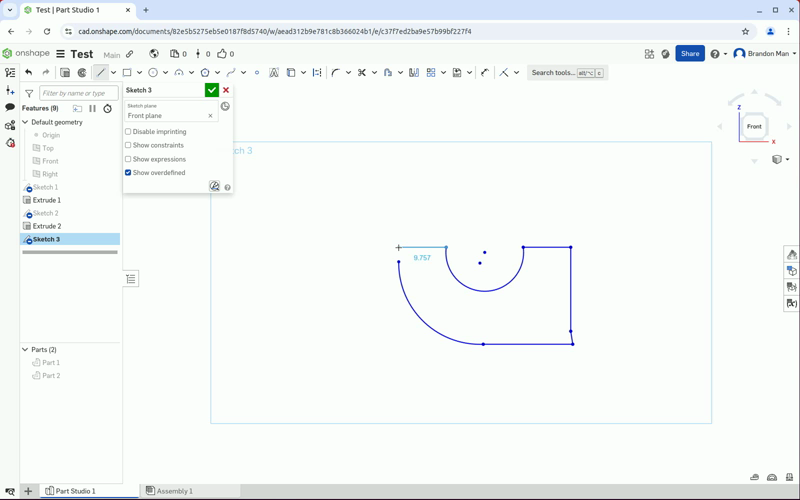
key_up(shift)
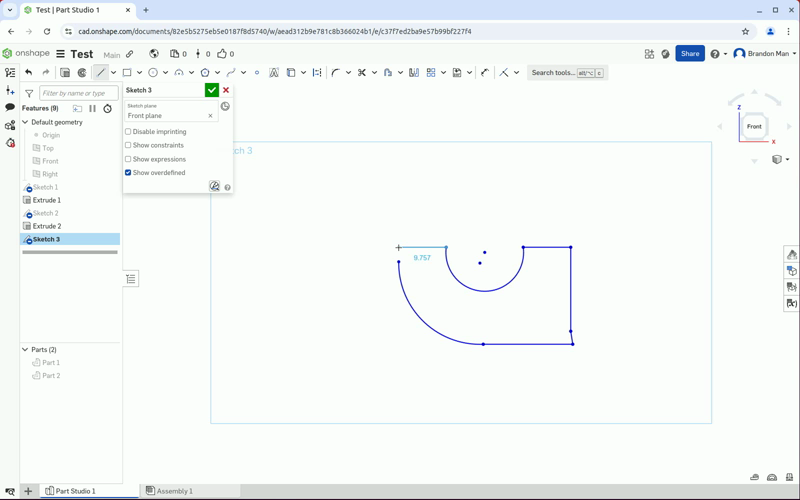
mouse_move(428, 247)
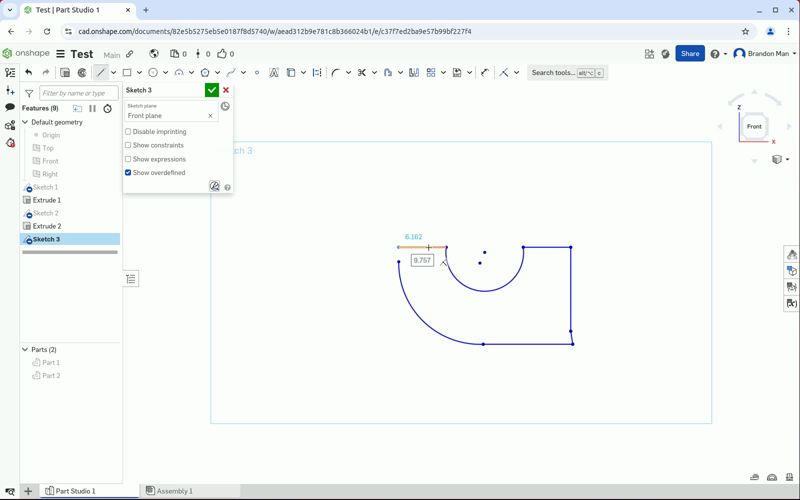
key_down(shift)
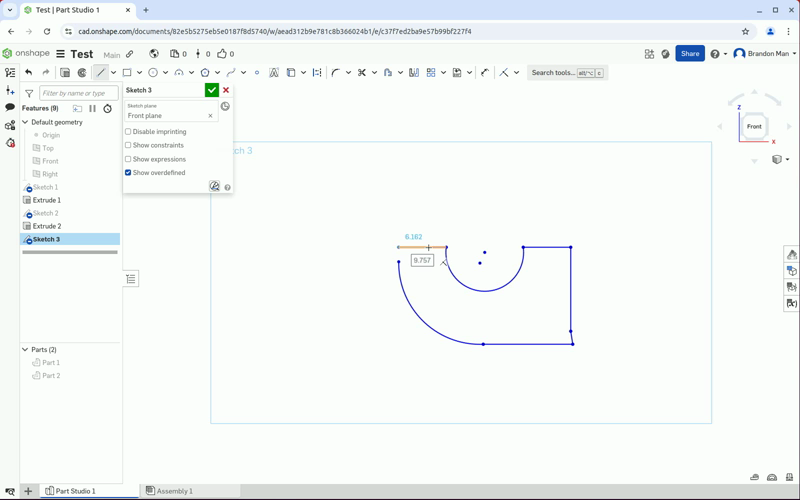
mouse_move(398, 261)
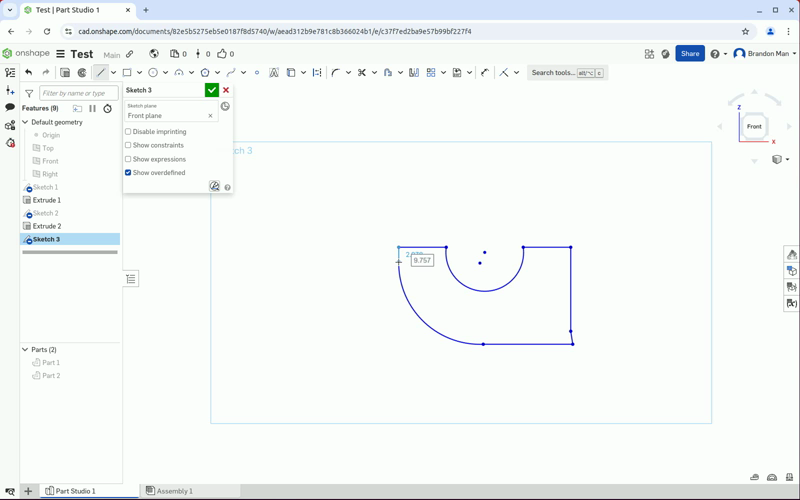
key_up(shift)
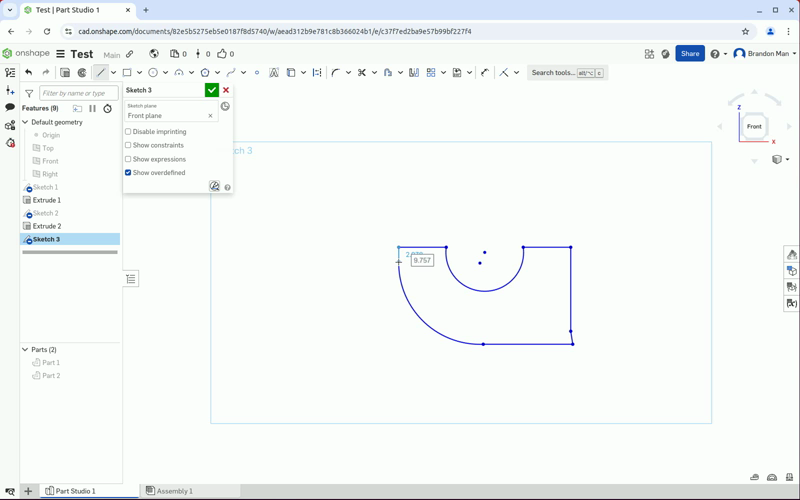
click(398, 261)
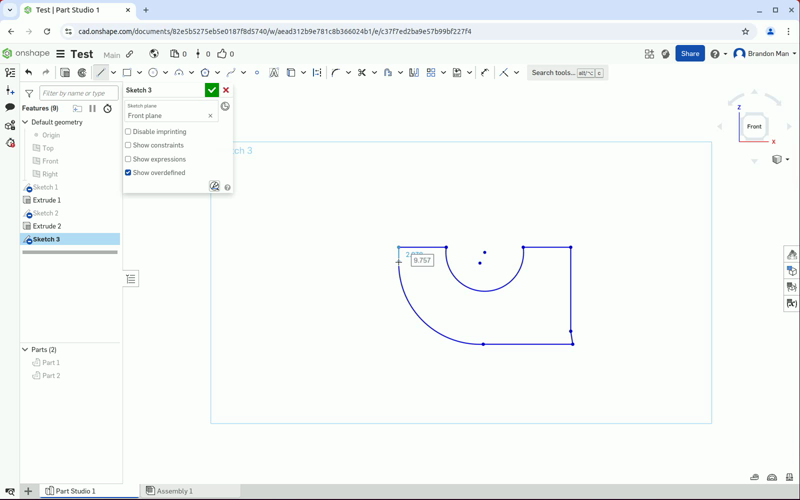
key(esc)
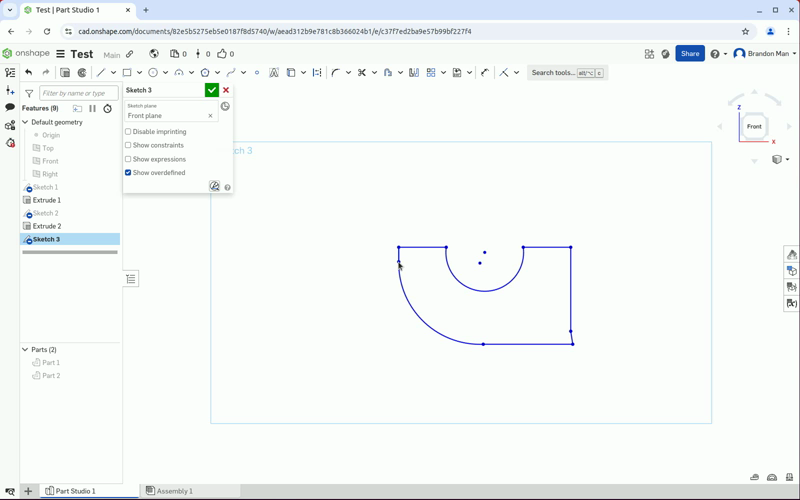
mouse_move(529, 301)
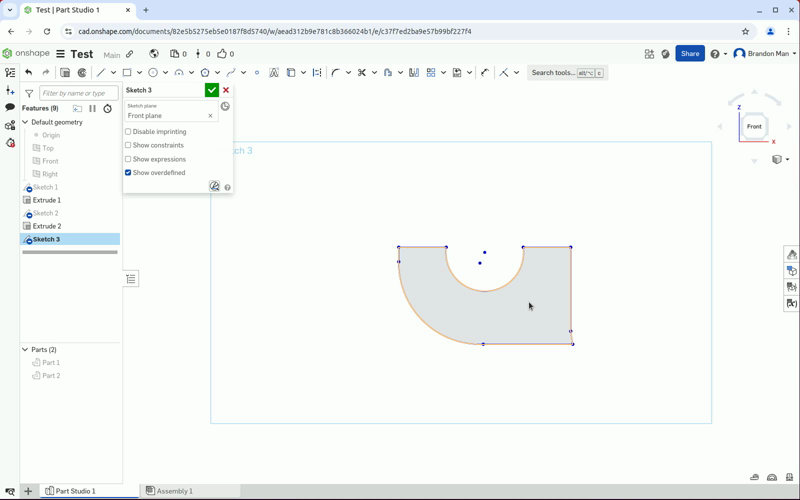
click(529, 301)
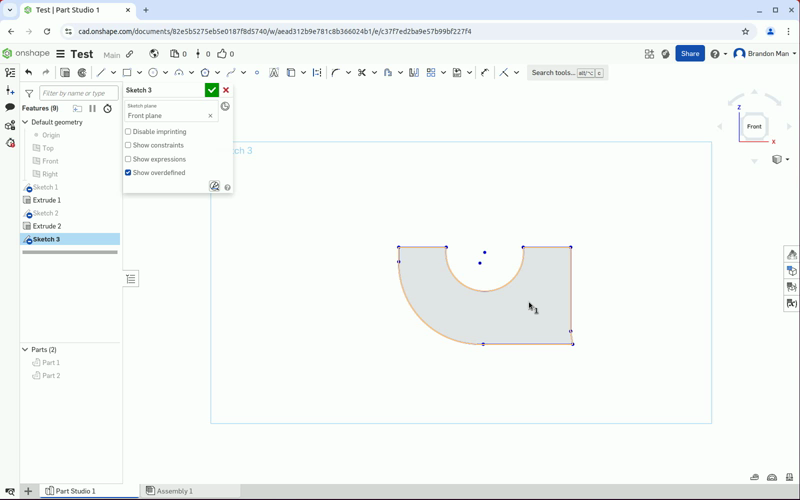
mouse_move(73, 352)
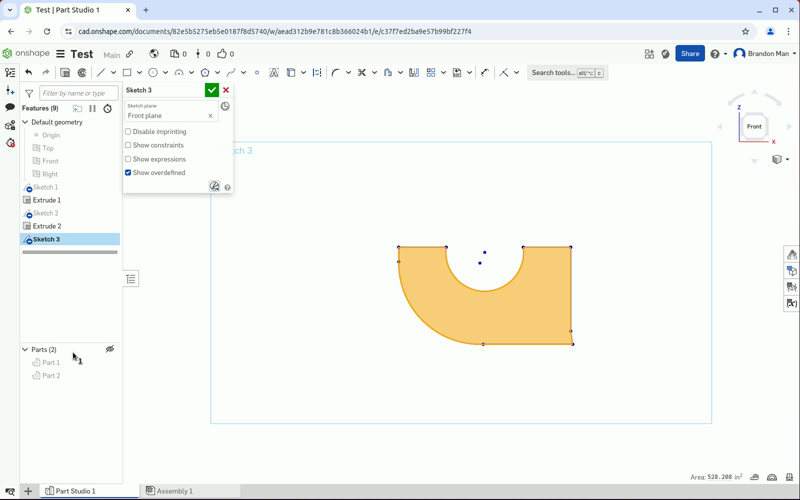
key(shift+y)
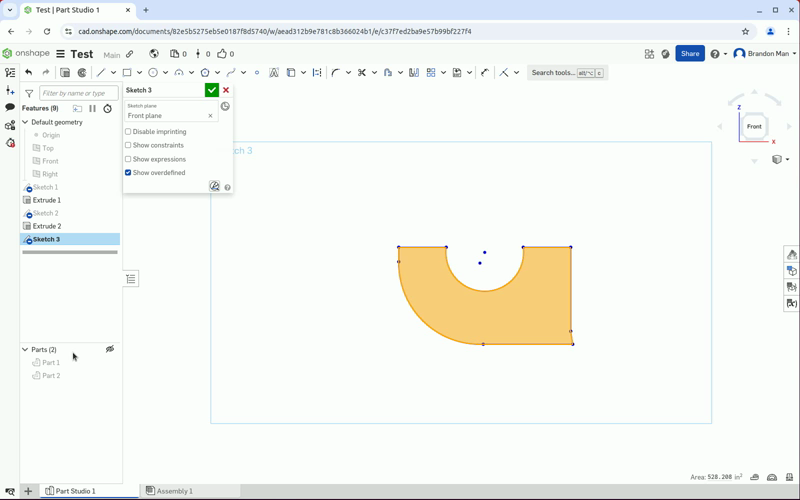
key(shift+e)
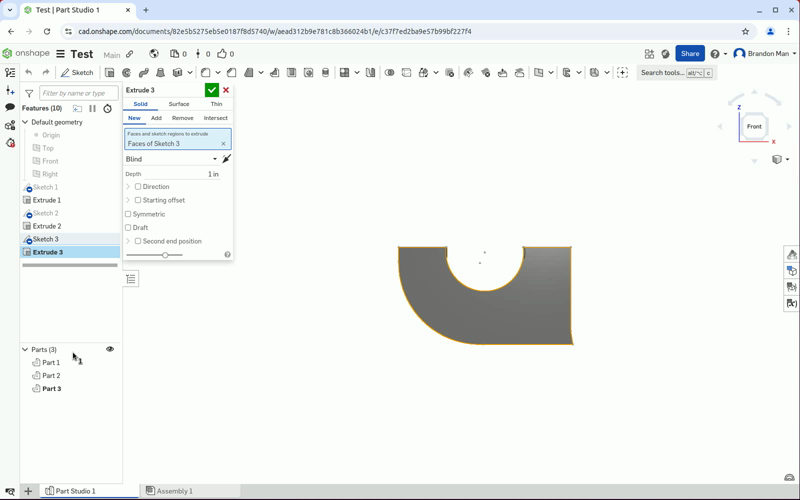
mouse_move(143, 106)
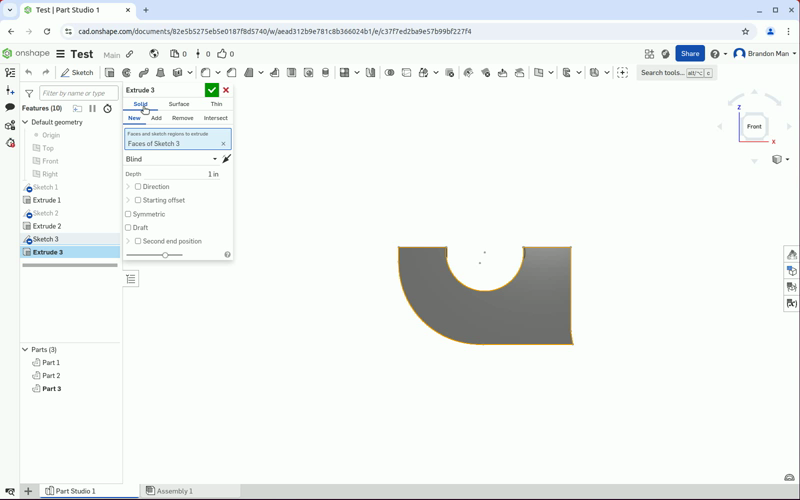
click(143, 106)
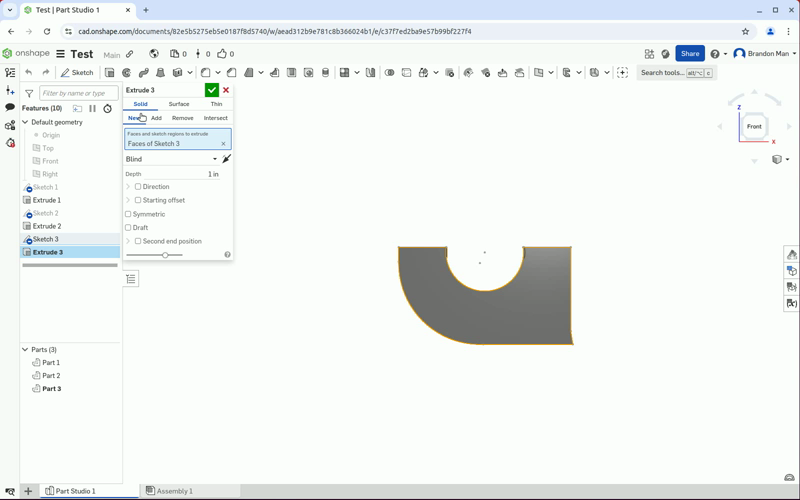
mouse_move(137, 120)
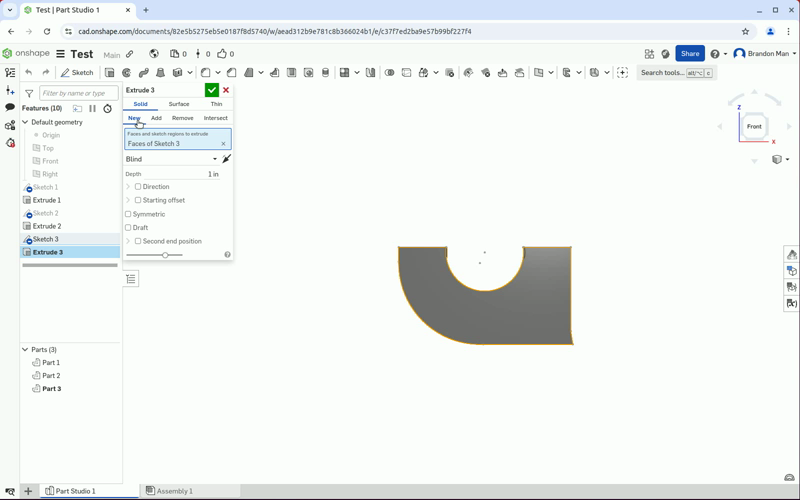
click(137, 120)
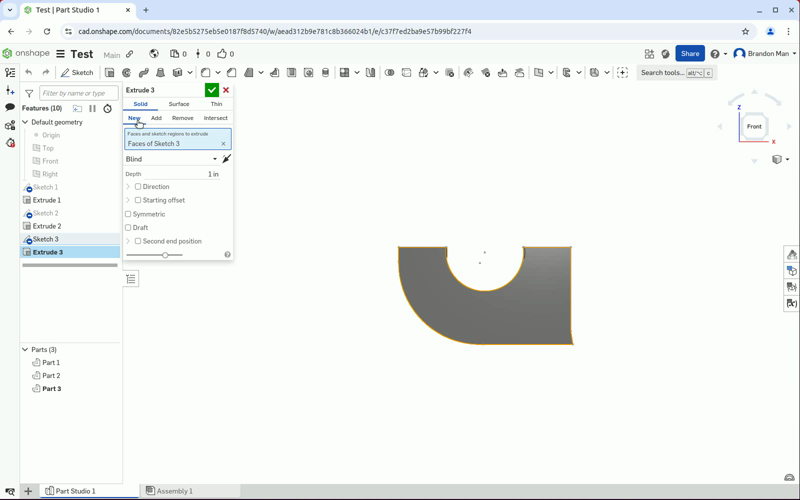
key(tab, 4)
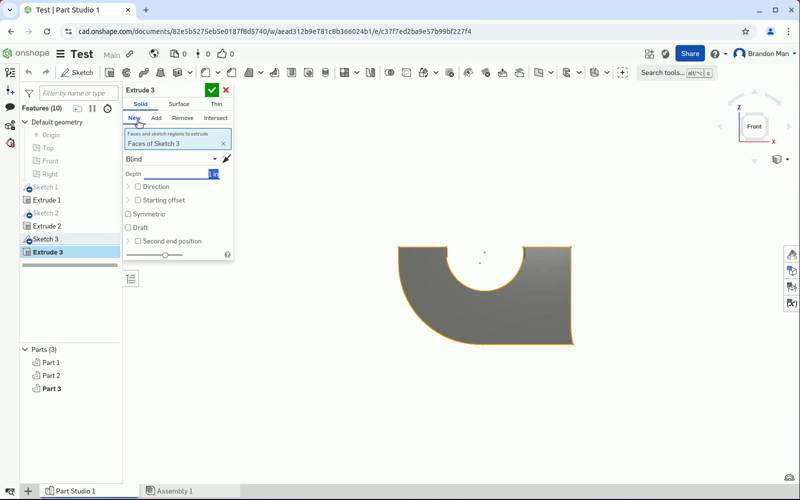
text(13.961)
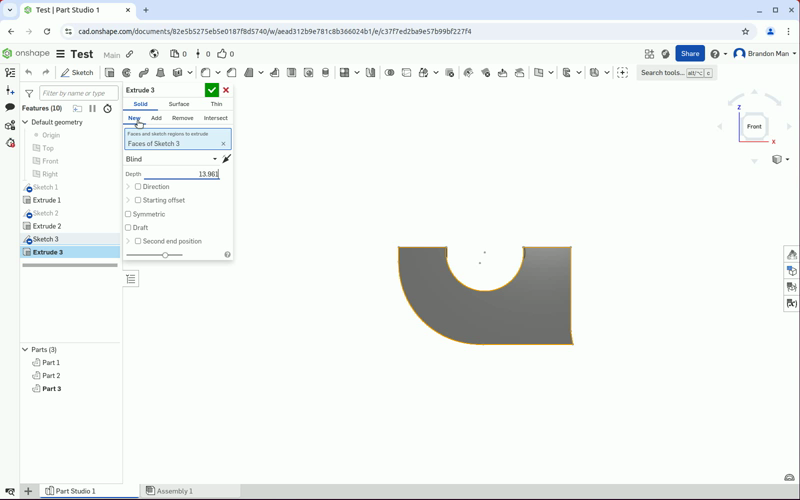
key(enter)
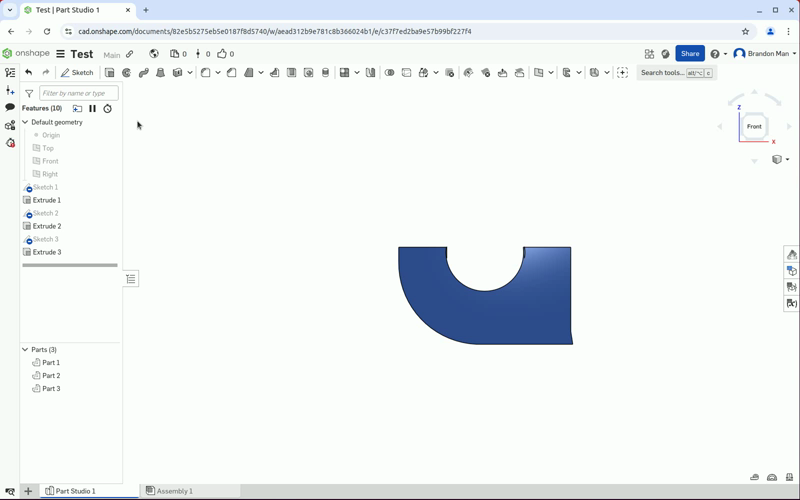
key(shift+h)
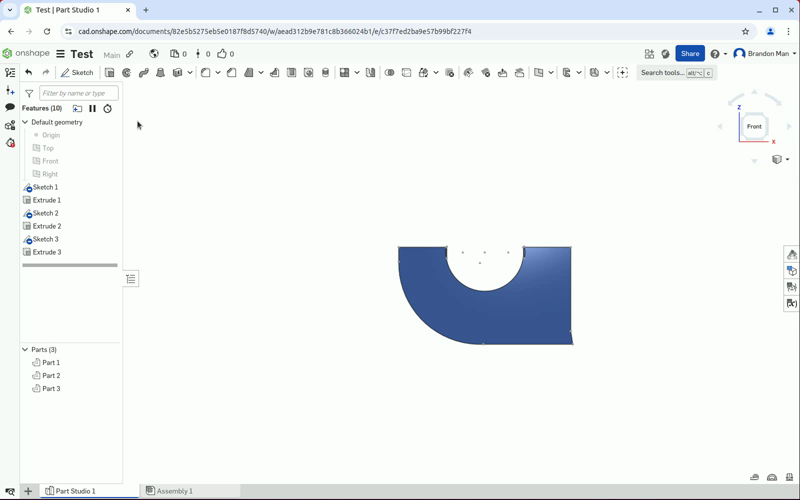
key(shift+h)
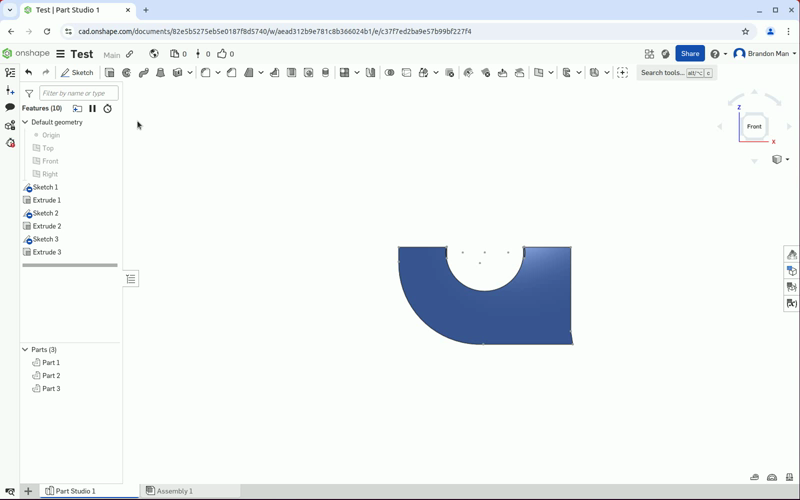
key(shift+7)
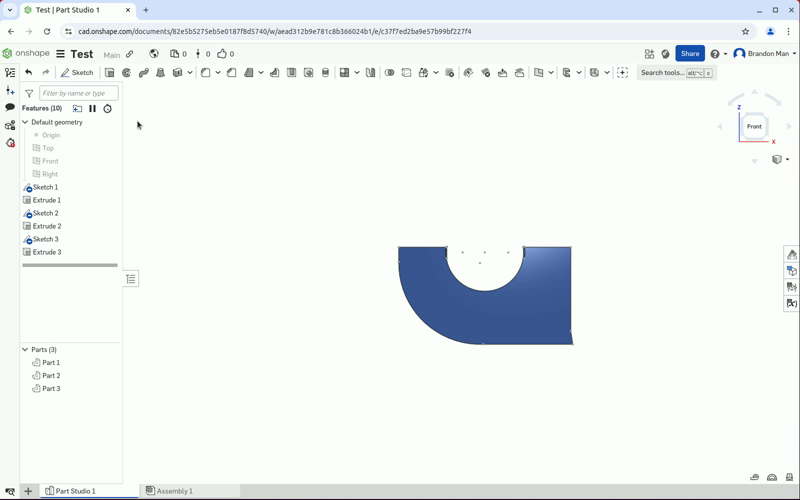
key(left, 2)
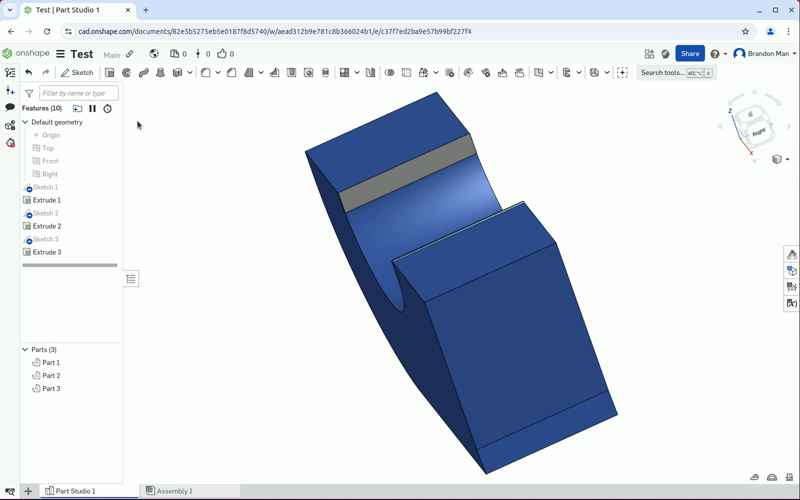
key(down, 2)
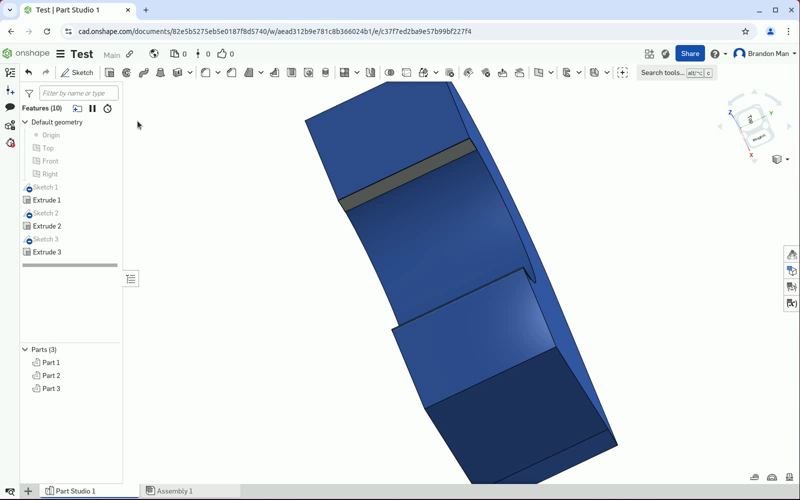
key(up, 2)
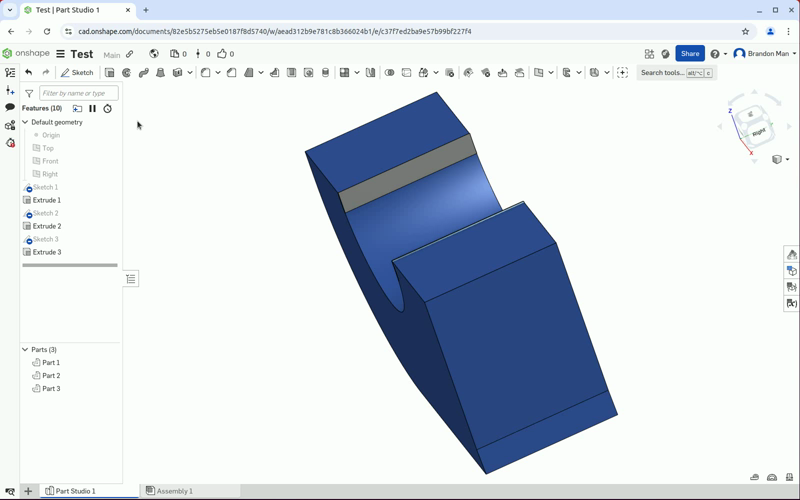
key(right, 2)
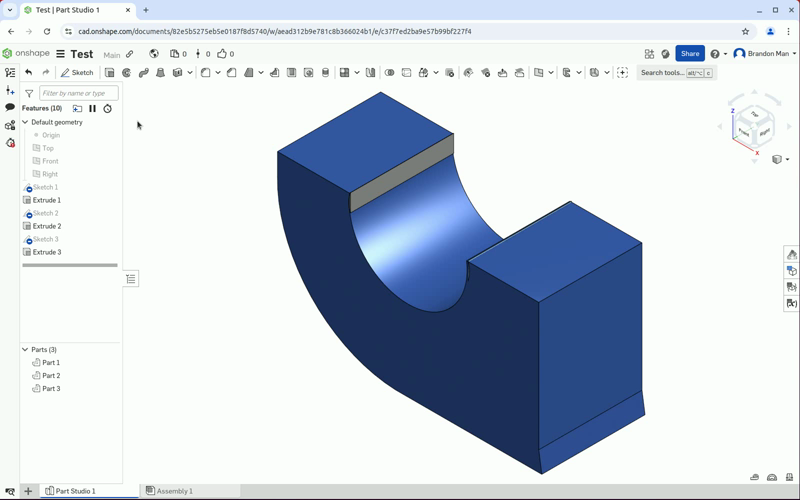
mouse_move(73, 189)
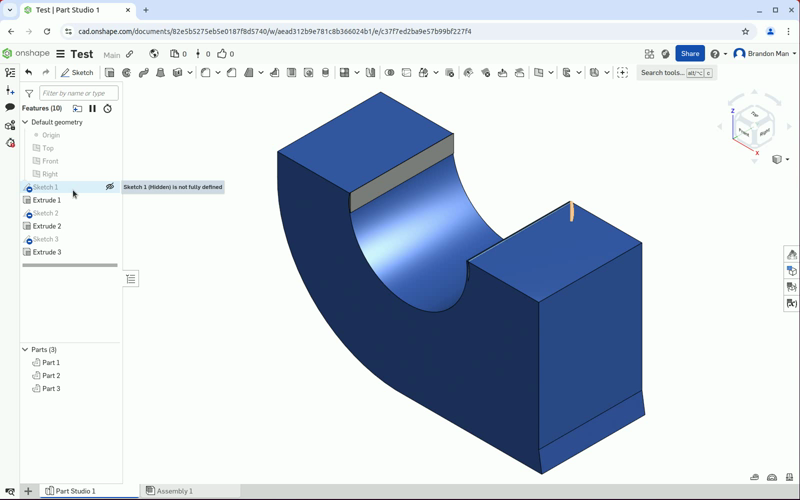
click(73, 189)